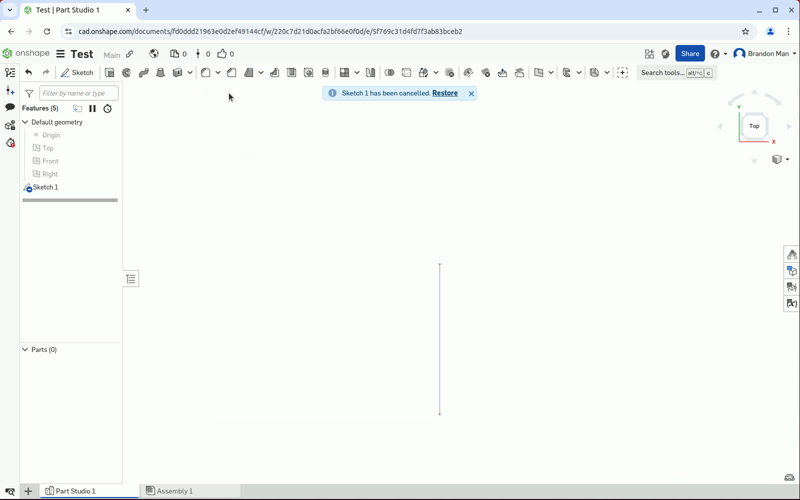
key(shift+h)
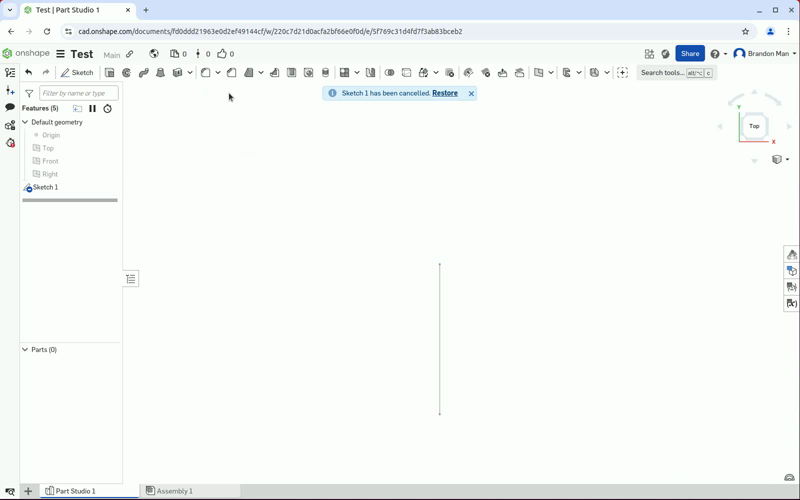
key(shift+s)
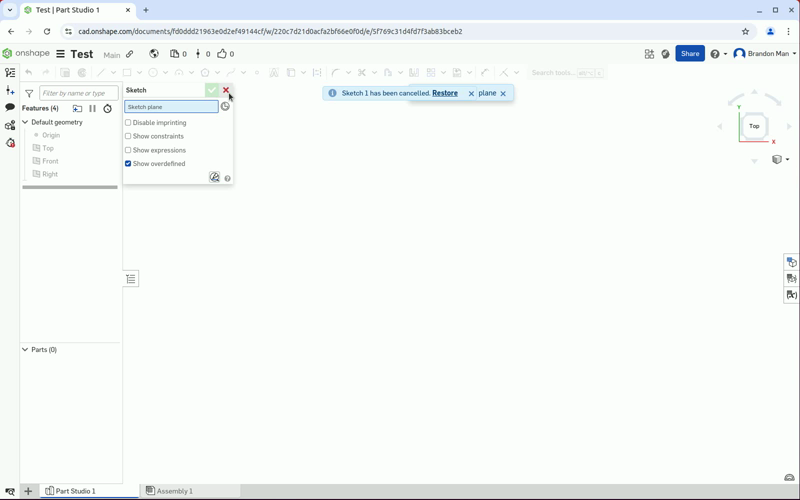
mouse_move(73, 150)
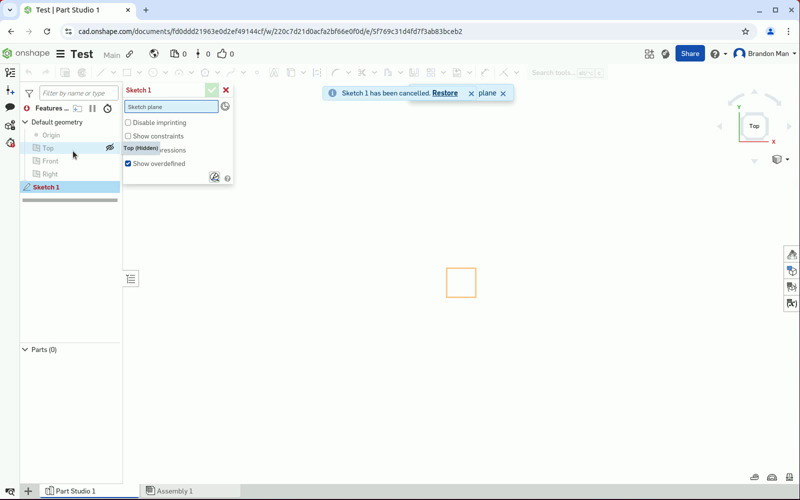
click(73, 150)
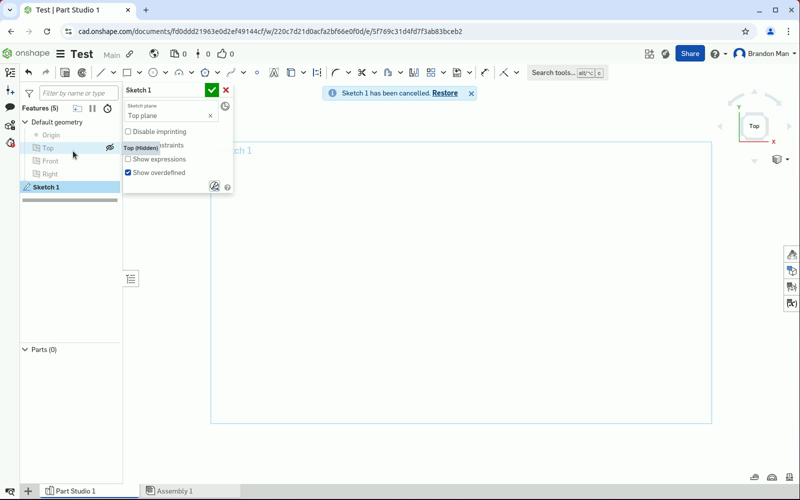
mouse_move(73, 352)
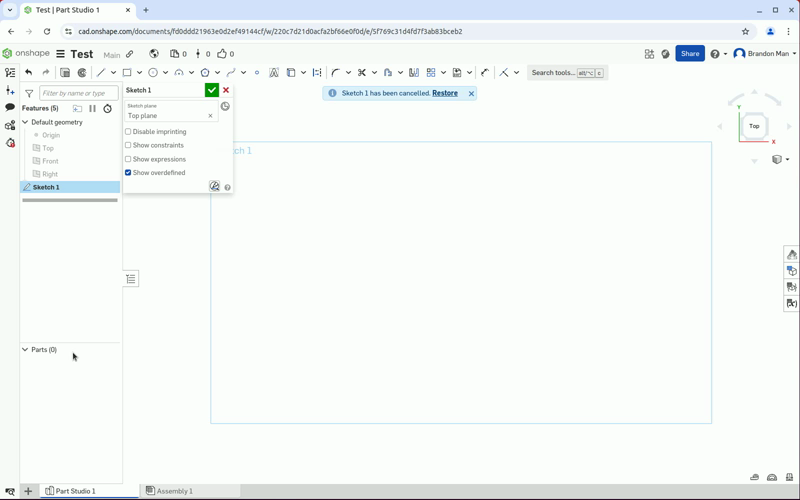
key(y)
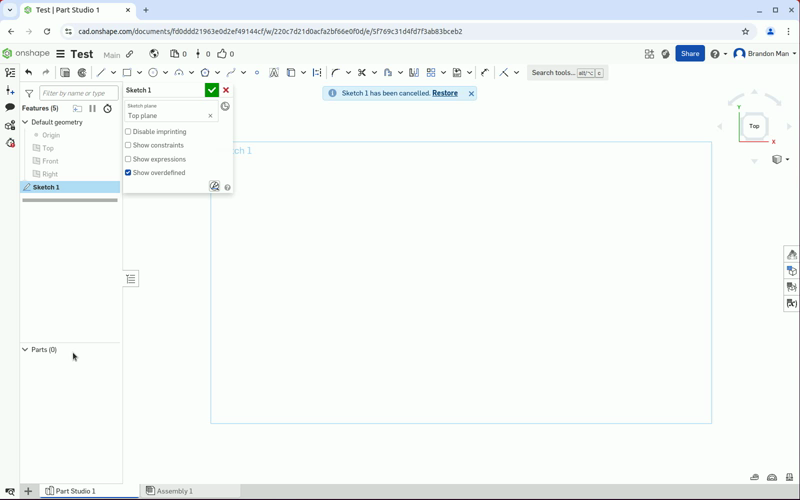
key(l)
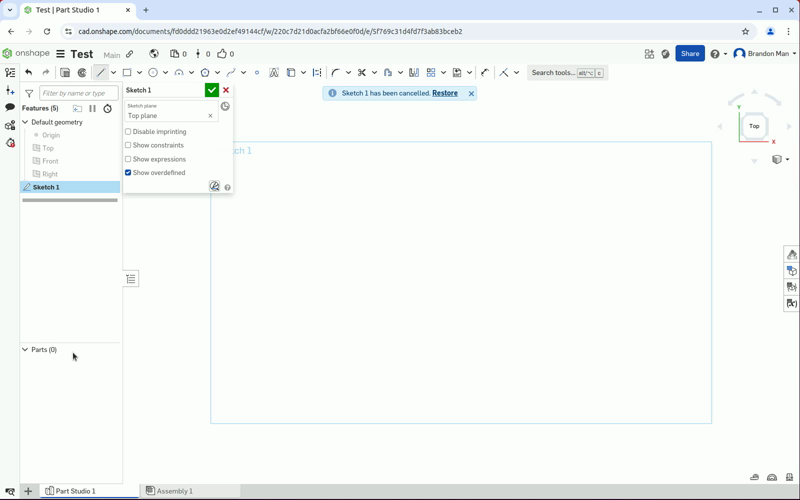
key_down(shift)
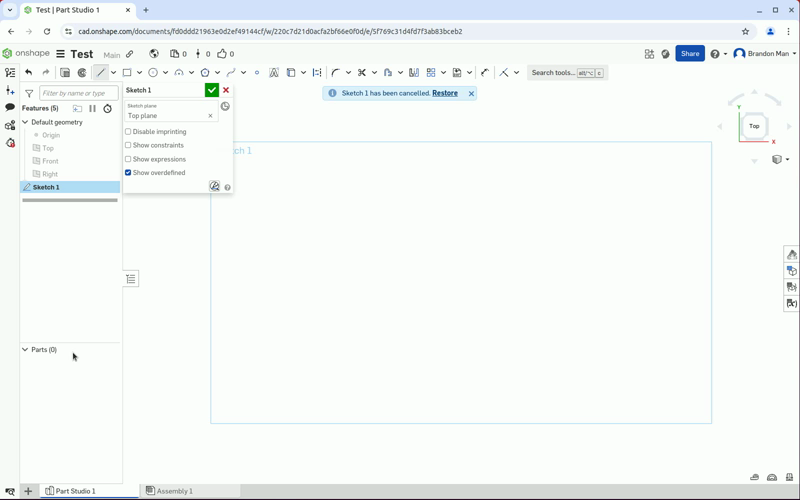
mouse_move(460, 282)
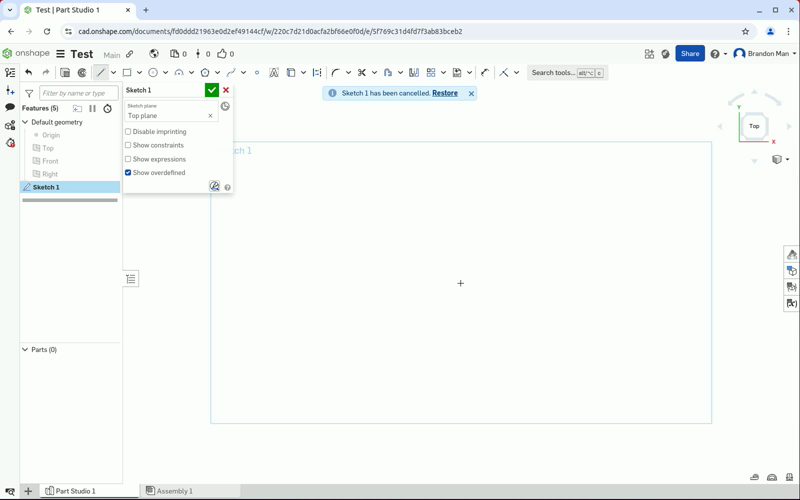
click(460, 282)
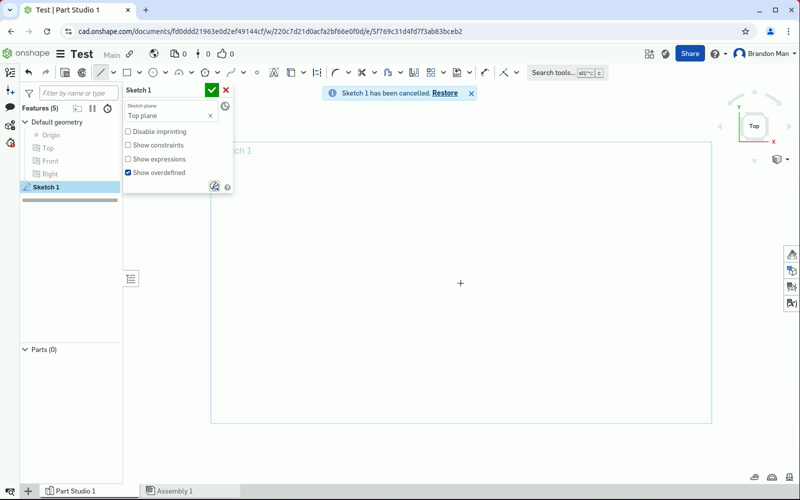
key_up(shift)
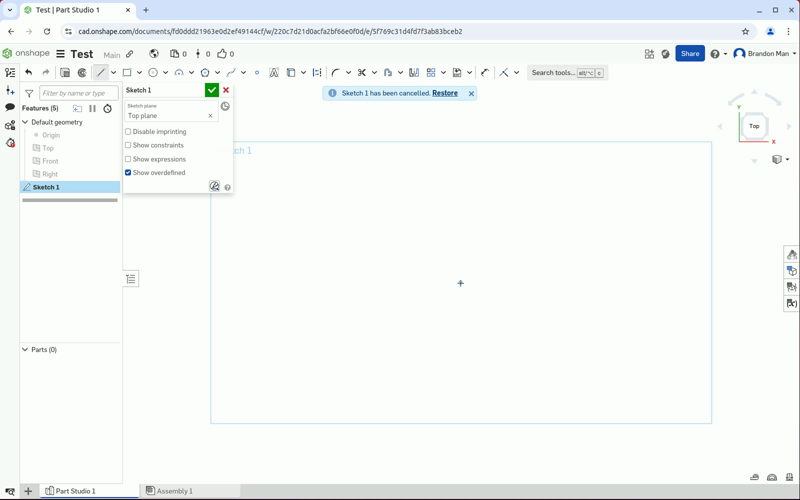
key_down(shift)
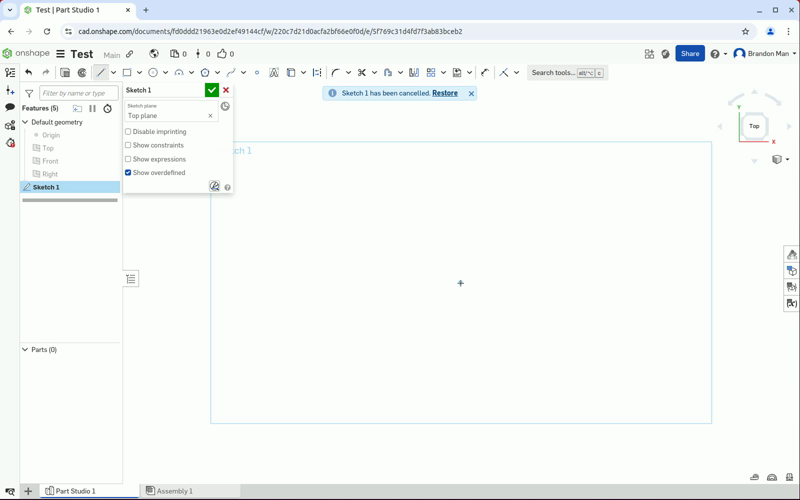
mouse_move(490, 282)
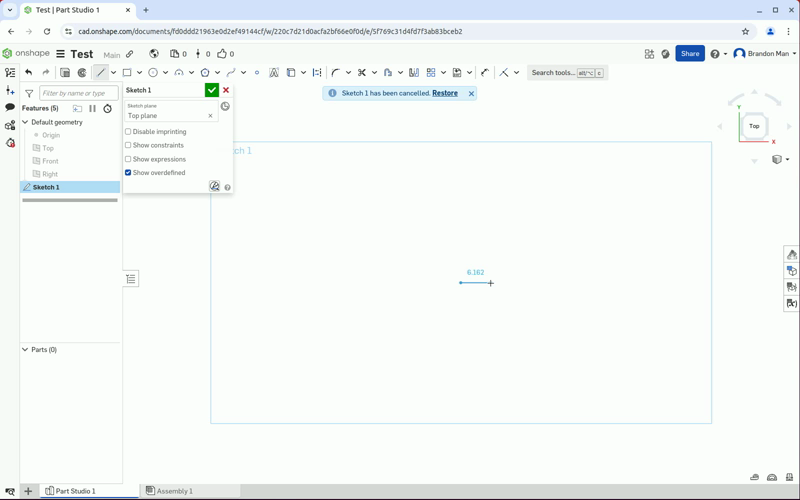
mouse_move(477, 282)
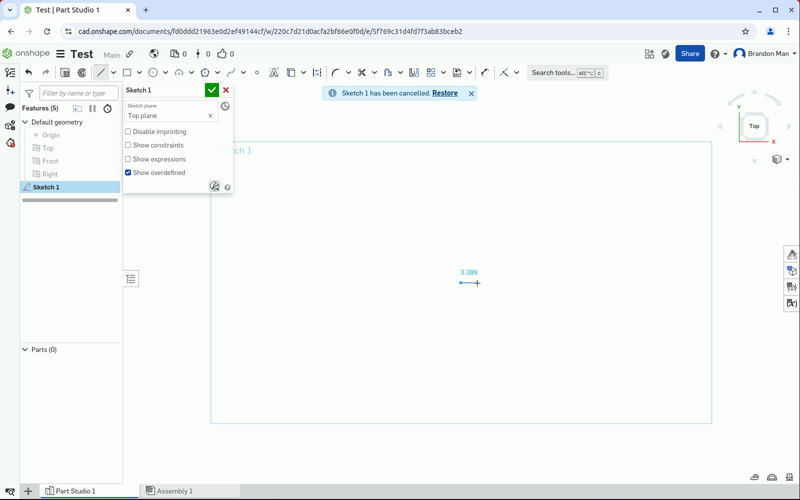
click(477, 282)
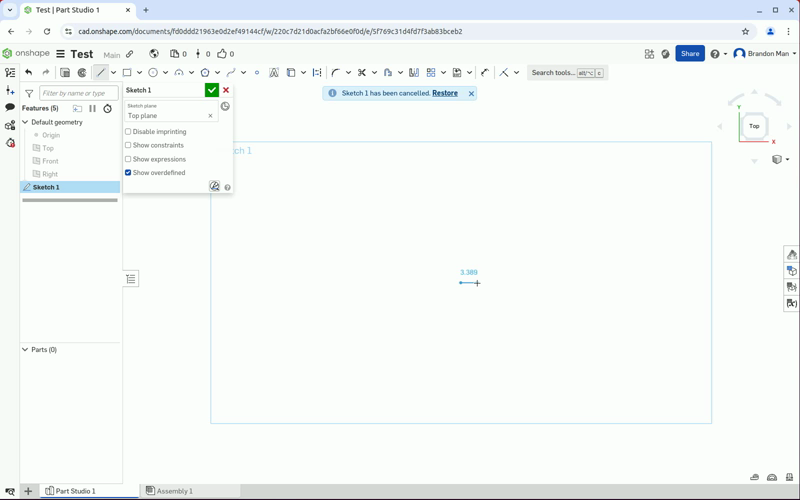
key_up(shift)
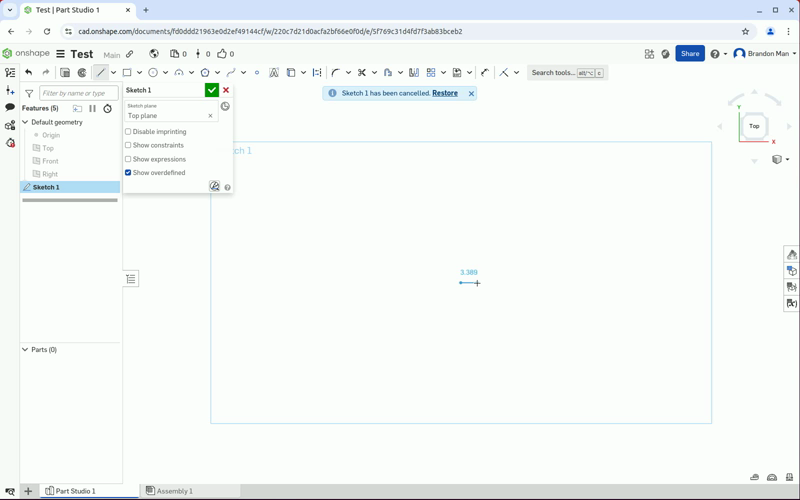
key_down(shift)
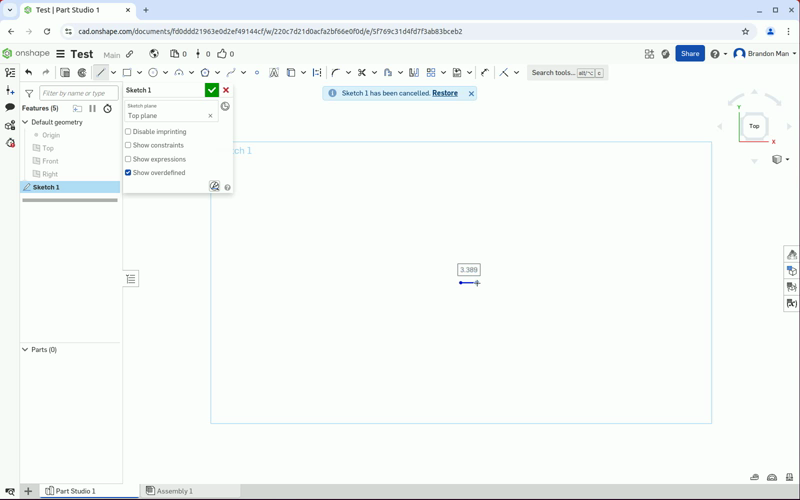
mouse_move(556, 282)
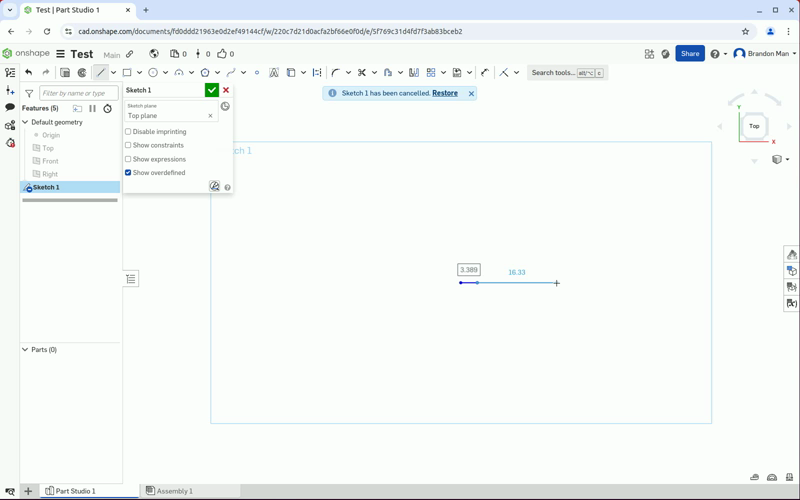
click(556, 282)
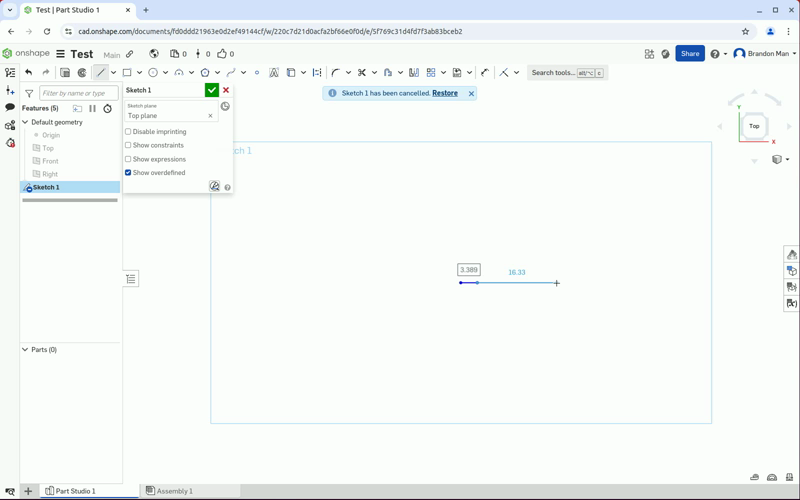
key_up(shift)
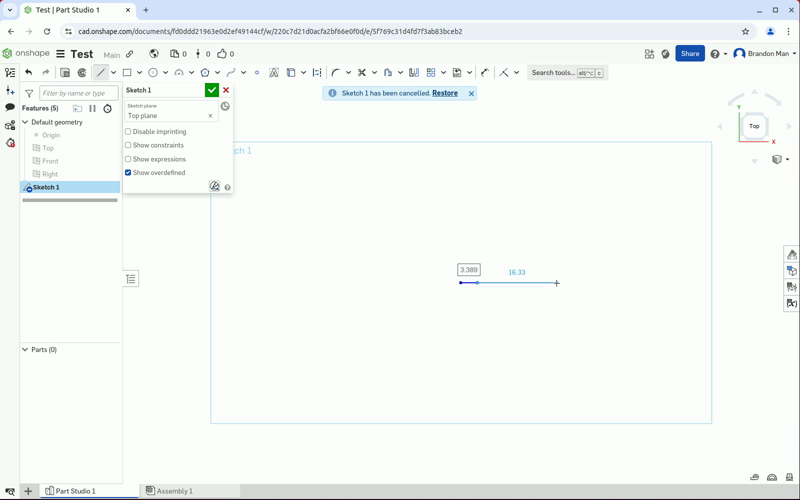
key_down(shift)
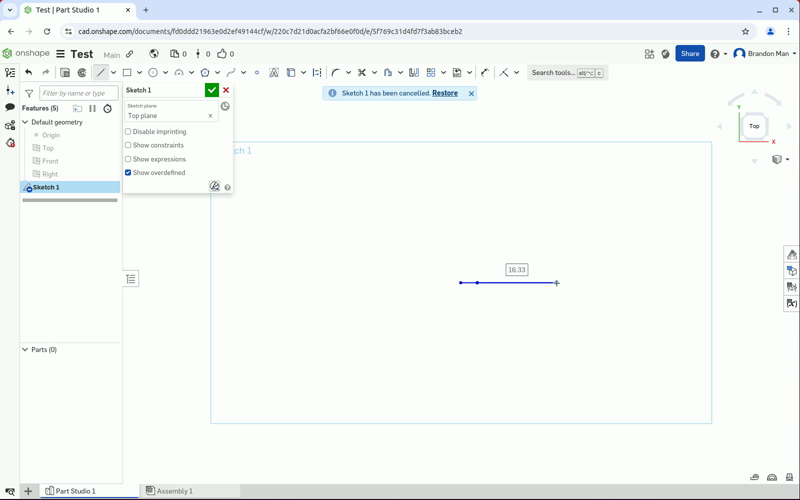
mouse_move(586, 282)
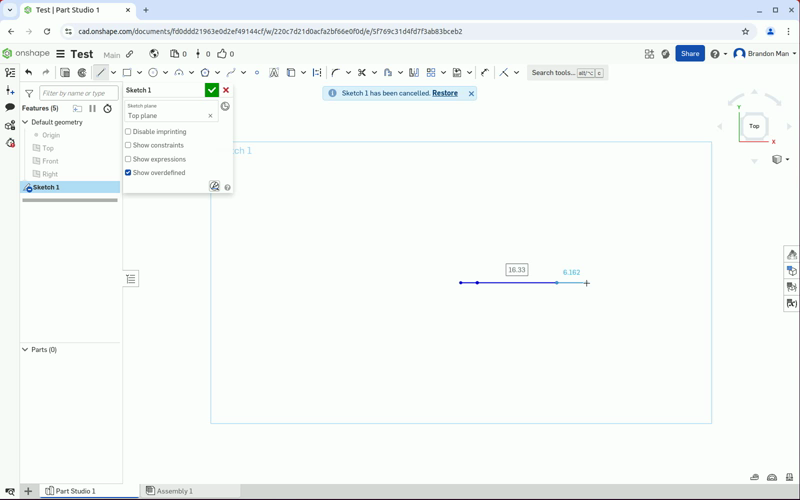
mouse_move(573, 282)
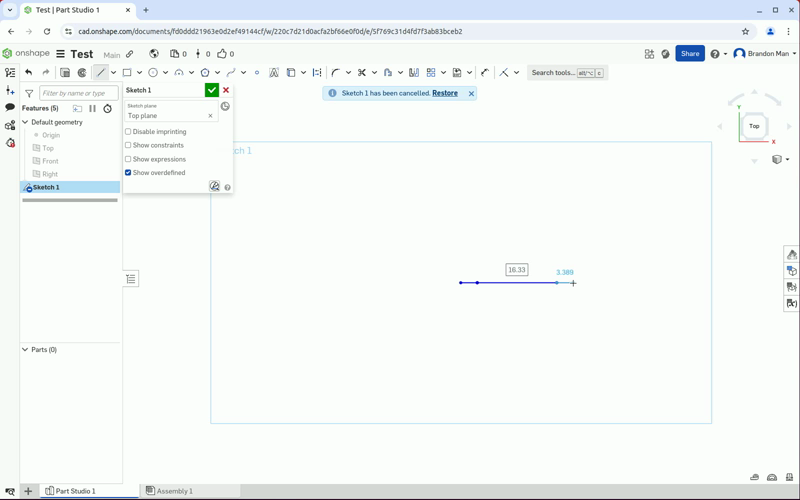
click(573, 282)
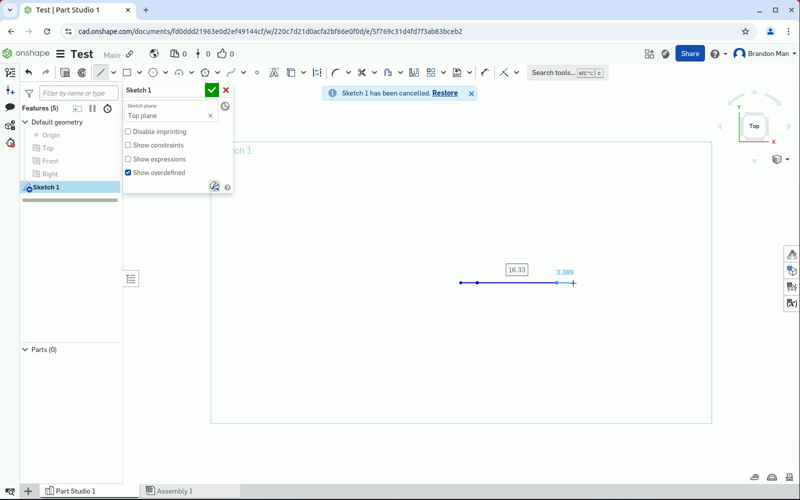
key_up(shift)
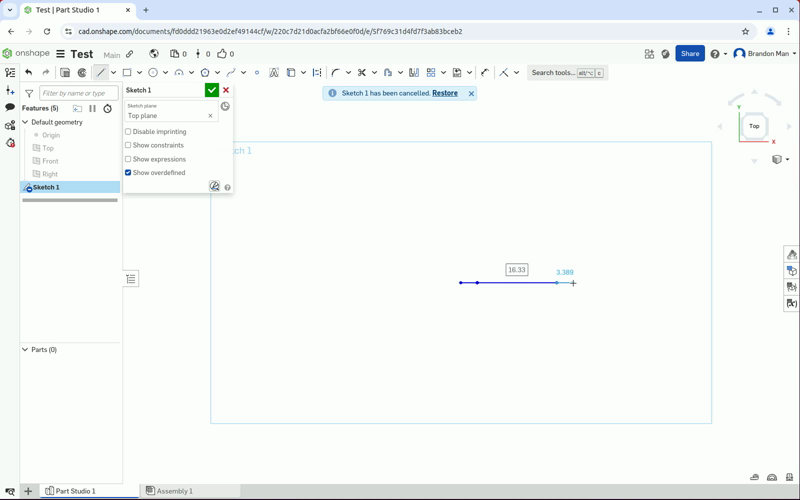
key_down(shift)
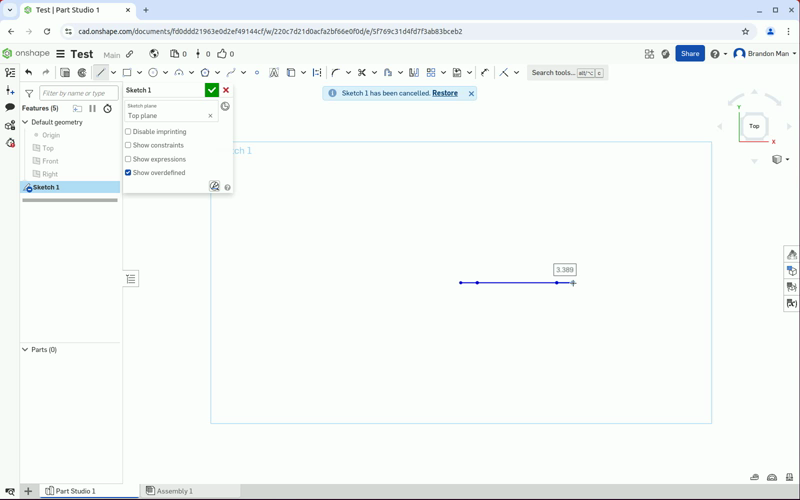
mouse_move(589, 282)
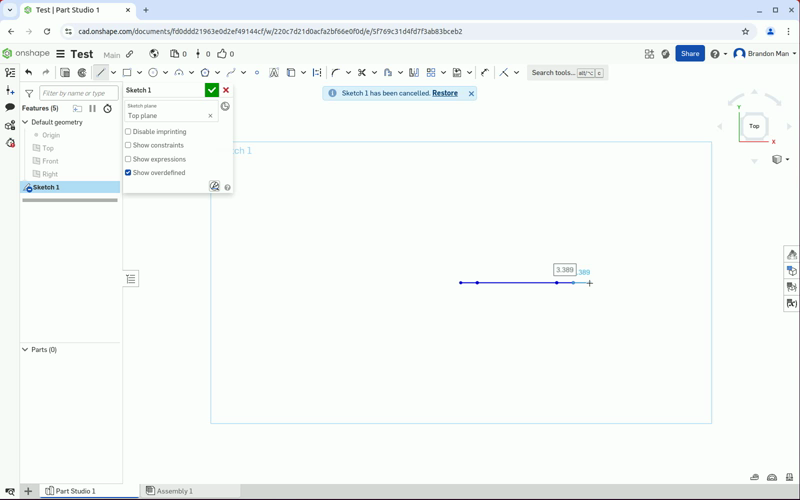
mouse_move(573, 252)
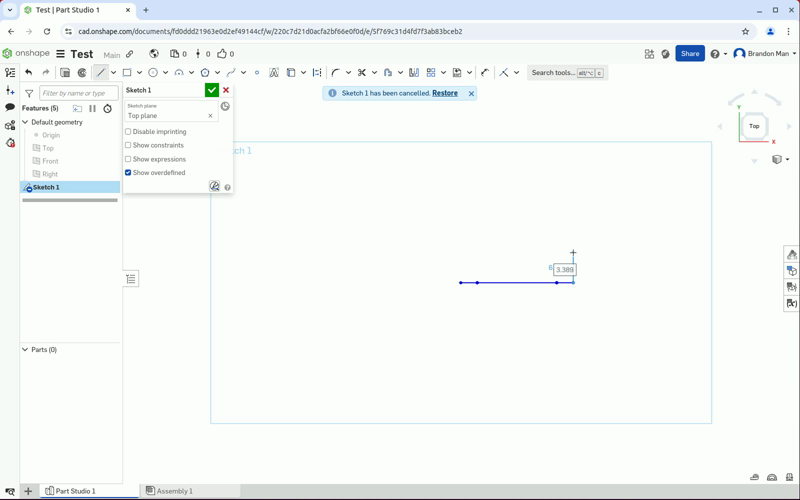
click(573, 252)
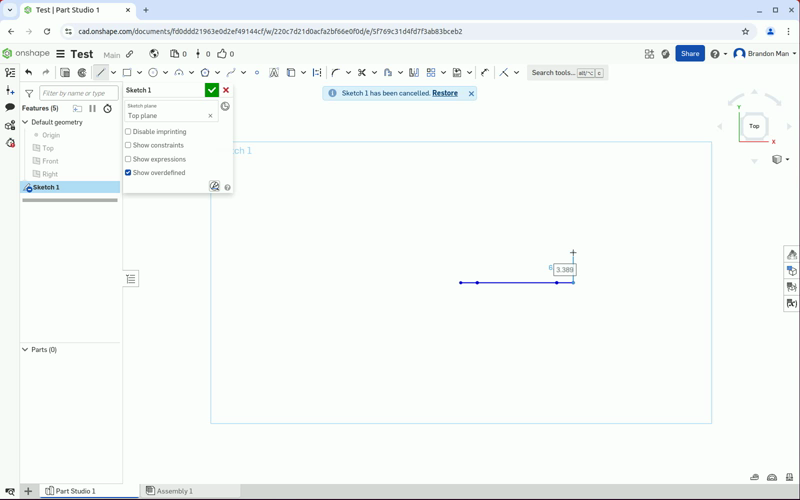
key_up(shift)
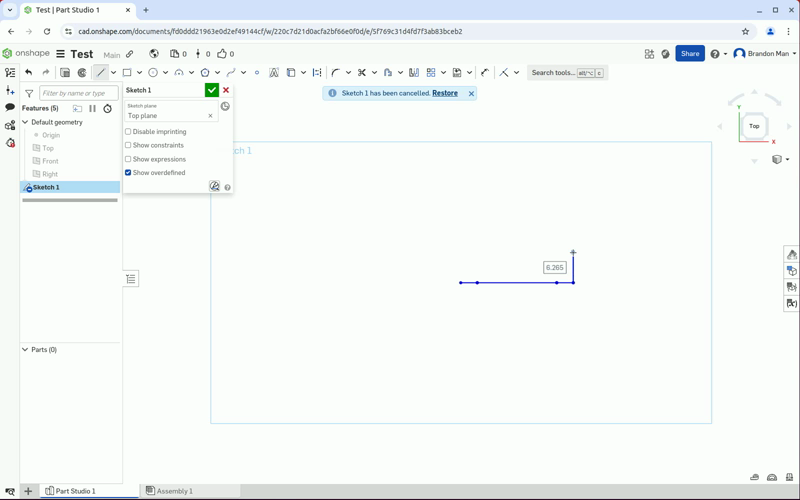
key_down(shift)
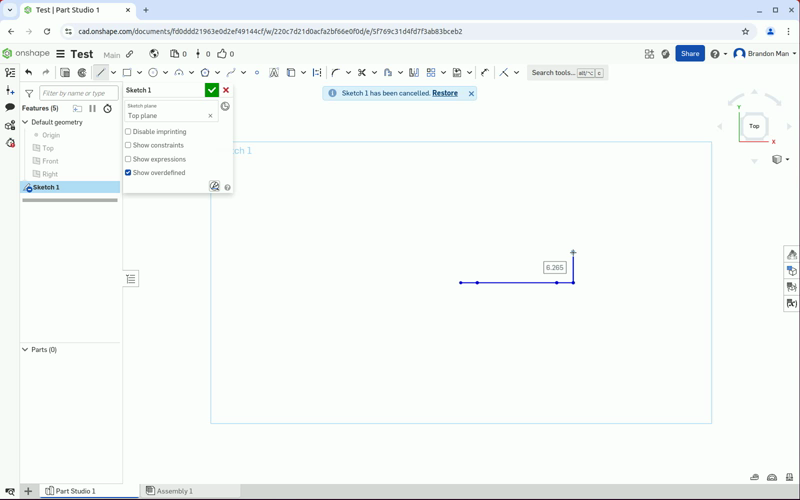
mouse_move(589, 252)
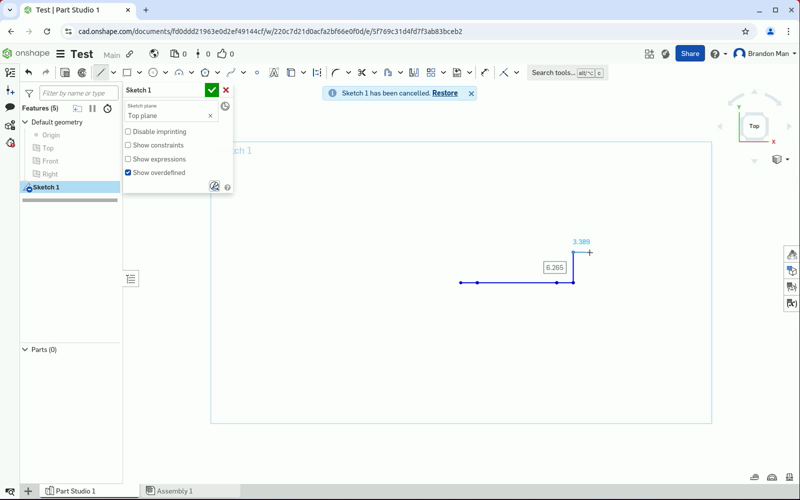
mouse_move(556, 252)
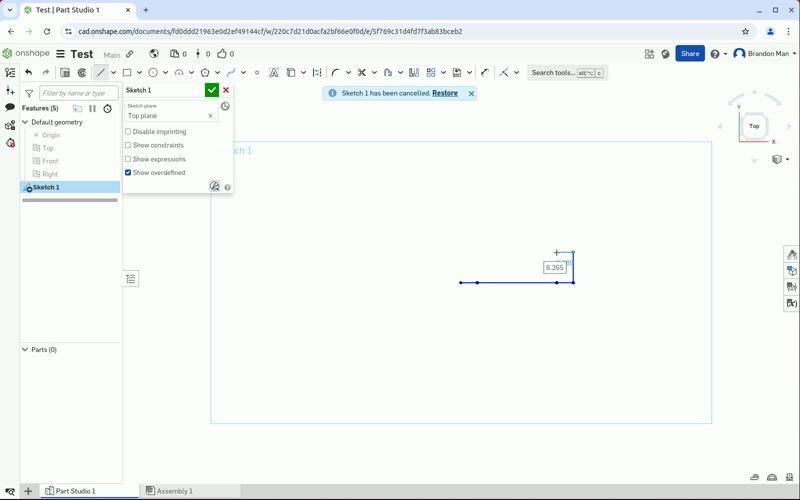
click(556, 252)
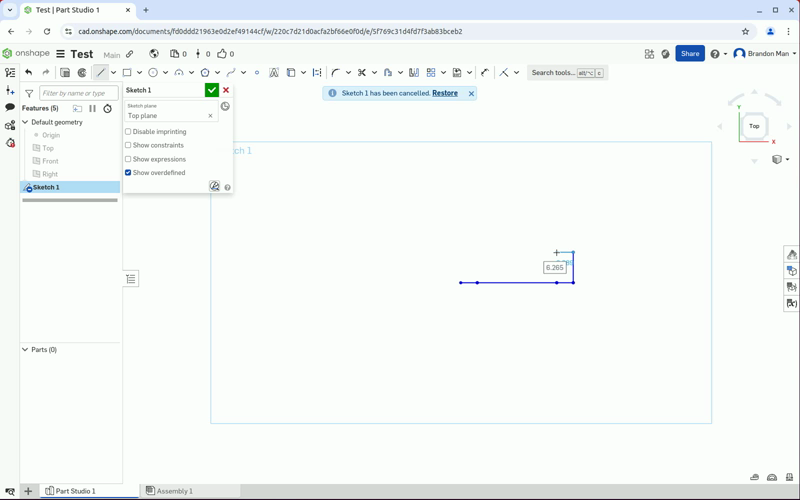
key_up(shift)
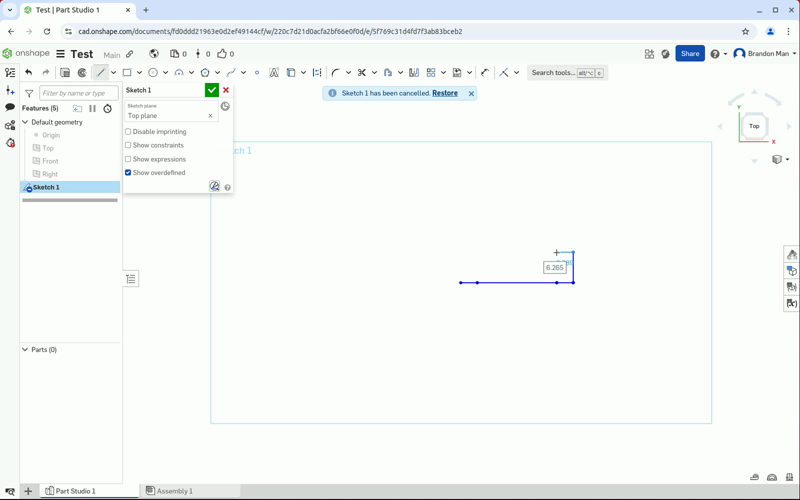
key_down(shift)
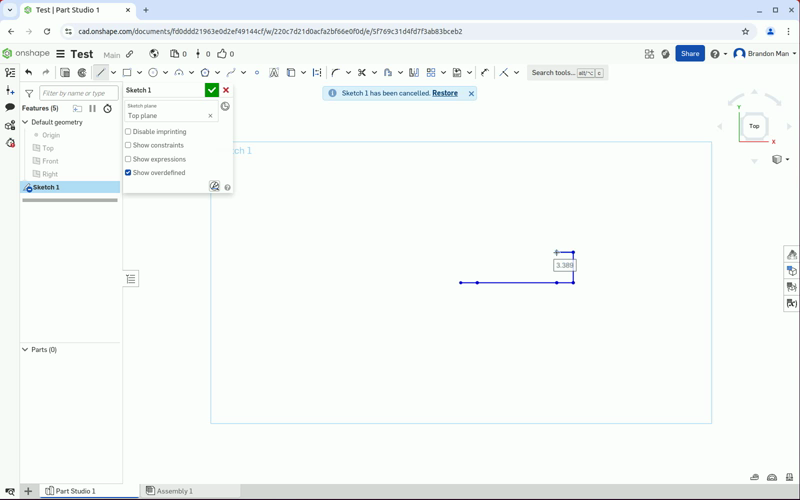
mouse_move(586, 252)
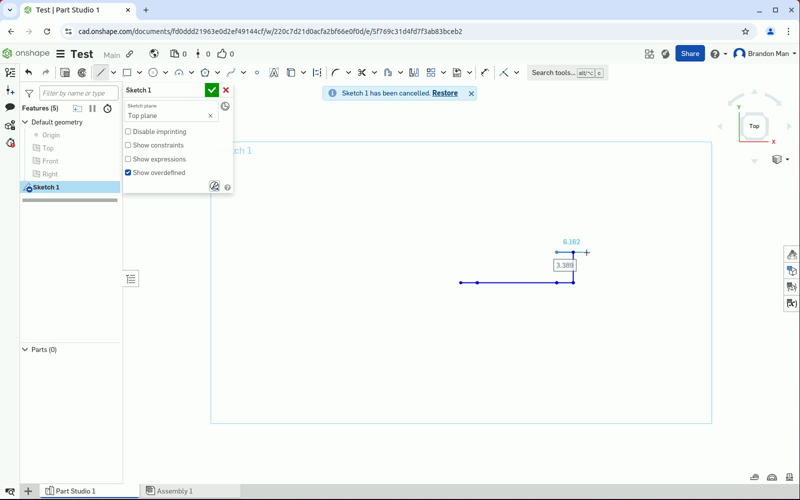
mouse_move(556, 278)
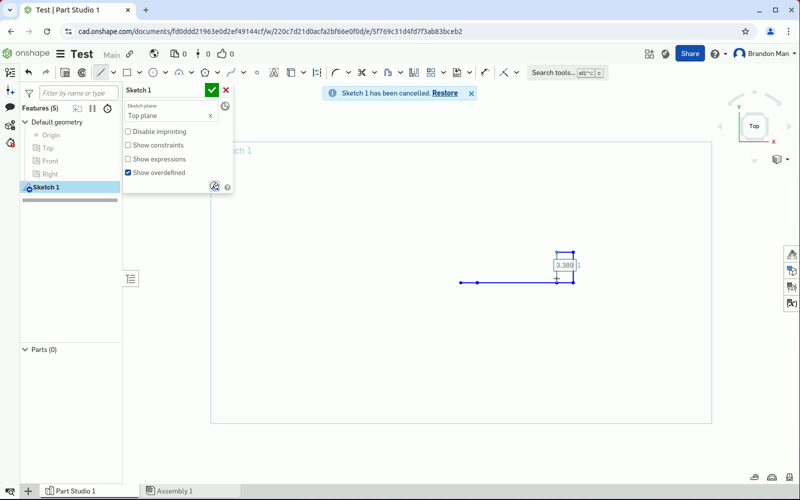
click(556, 278)
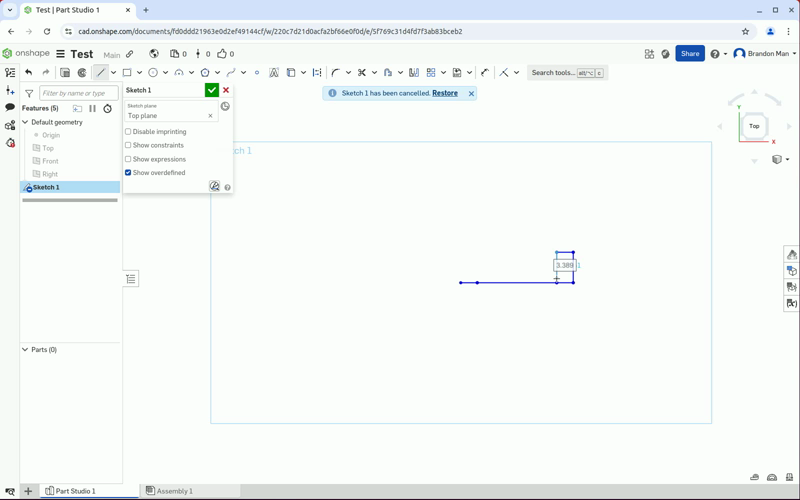
key_up(shift)
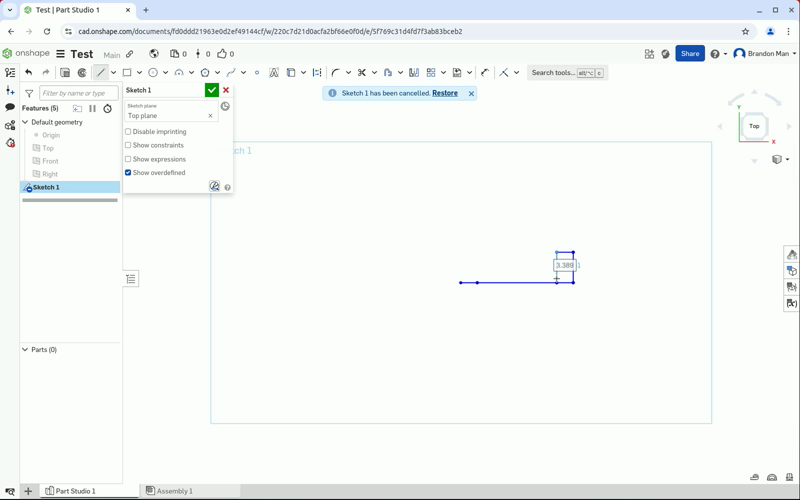
key_down(shift)
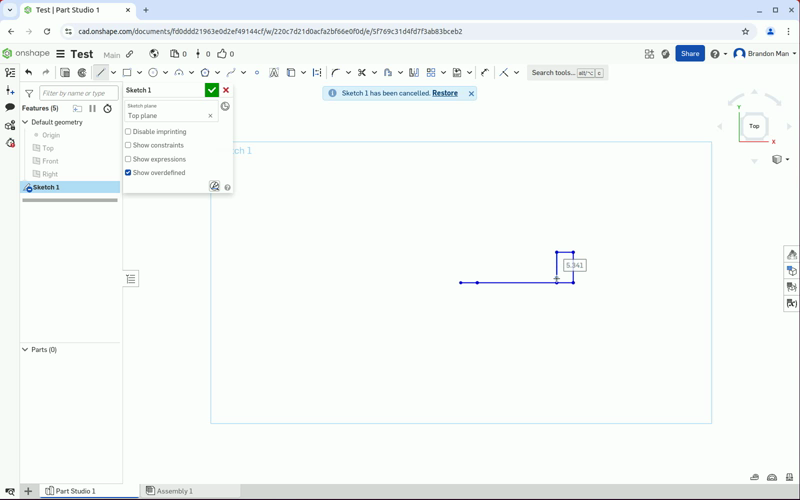
mouse_move(477, 278)
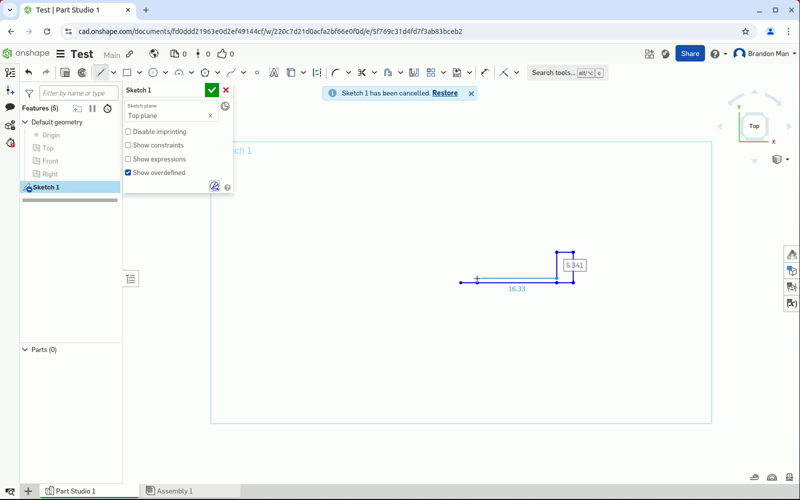
click(477, 278)
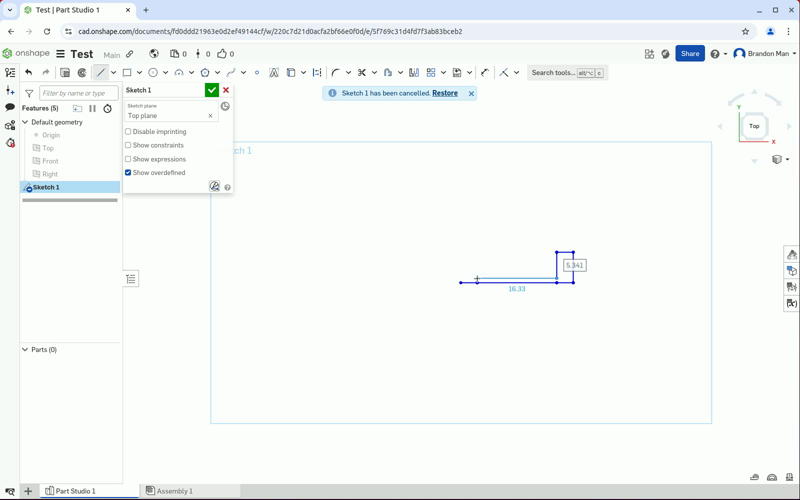
key_up(shift)
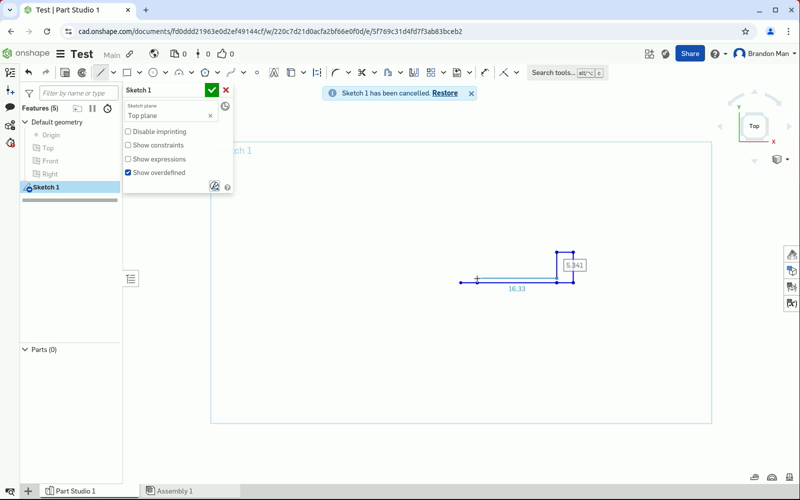
key_down(shift)
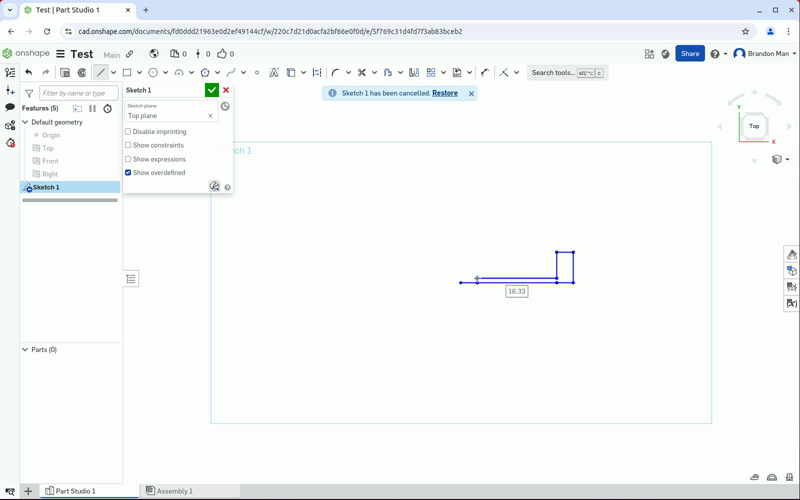
mouse_move(507, 278)
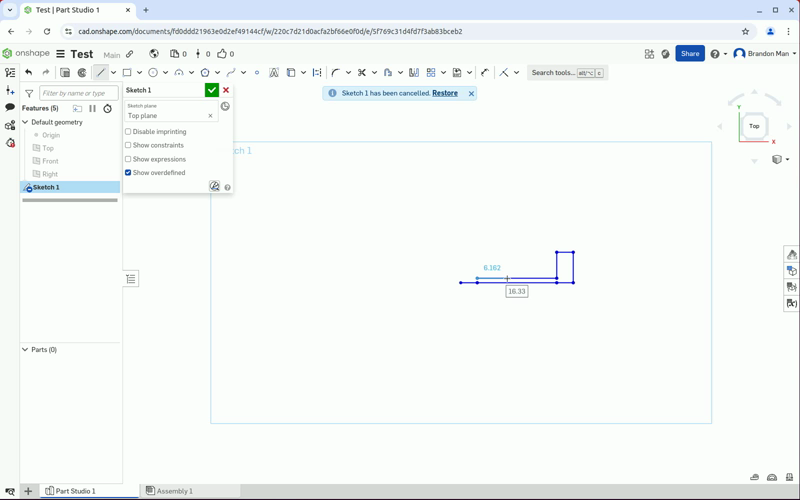
mouse_move(477, 252)
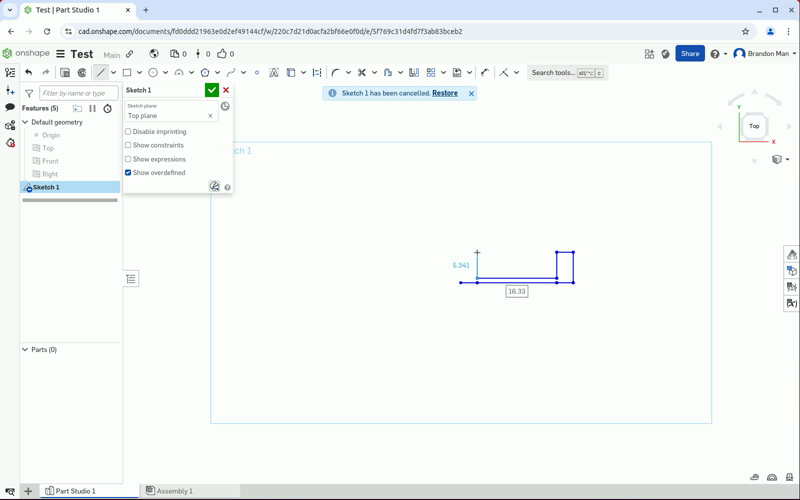
click(477, 252)
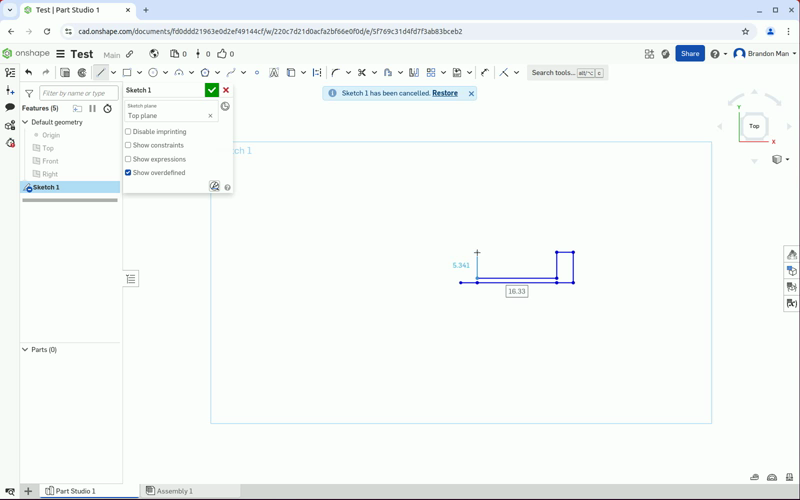
key_up(shift)
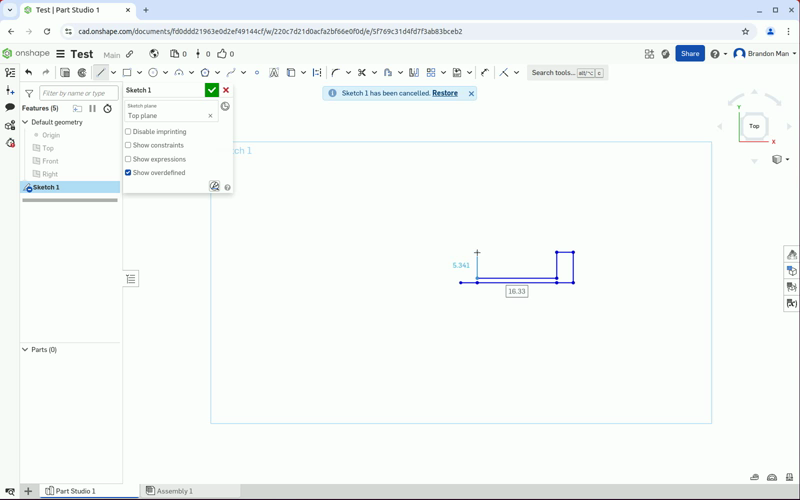
key_down(shift)
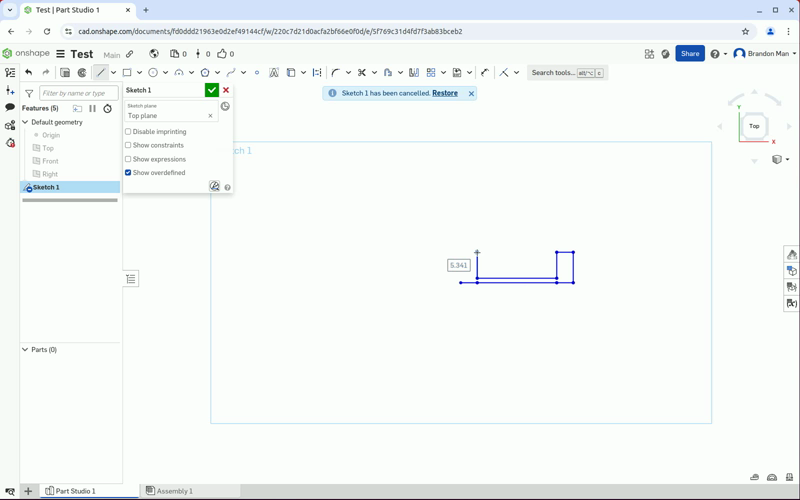
mouse_move(507, 252)
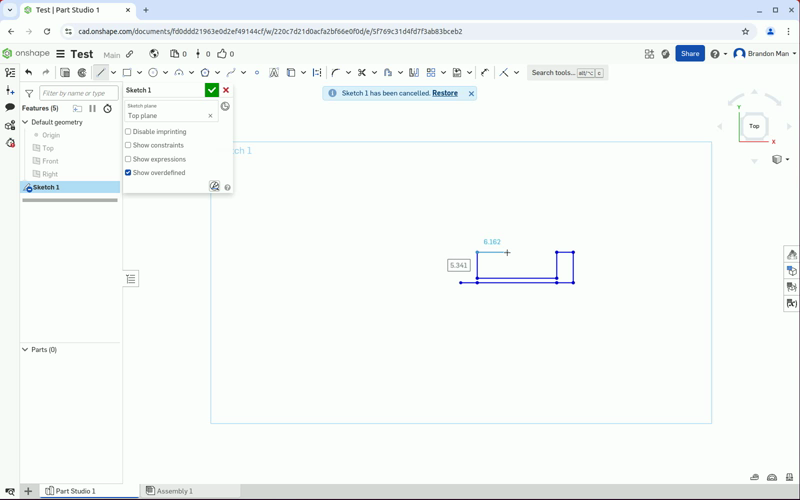
mouse_move(460, 252)
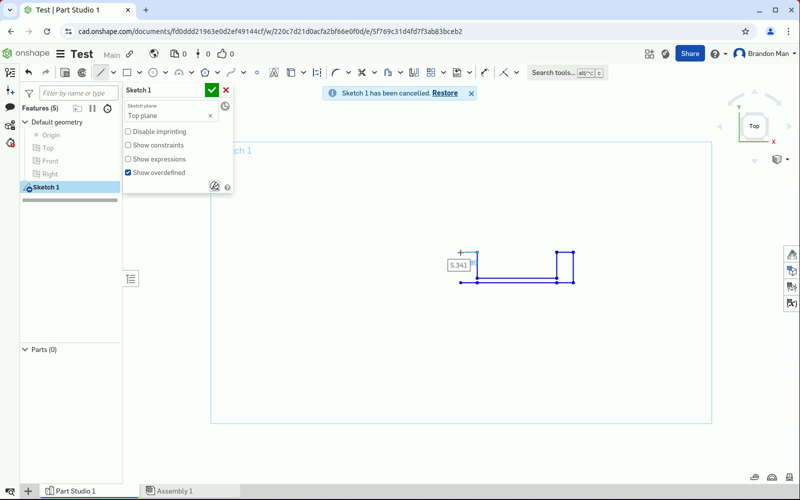
click(460, 252)
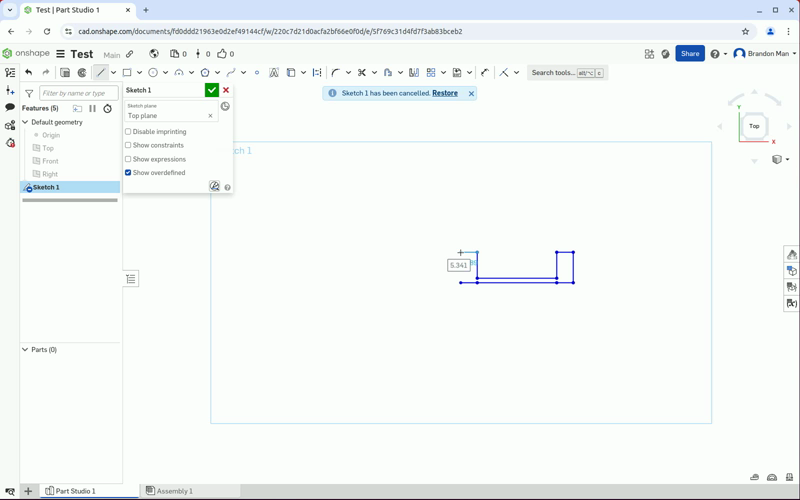
key_up(shift)
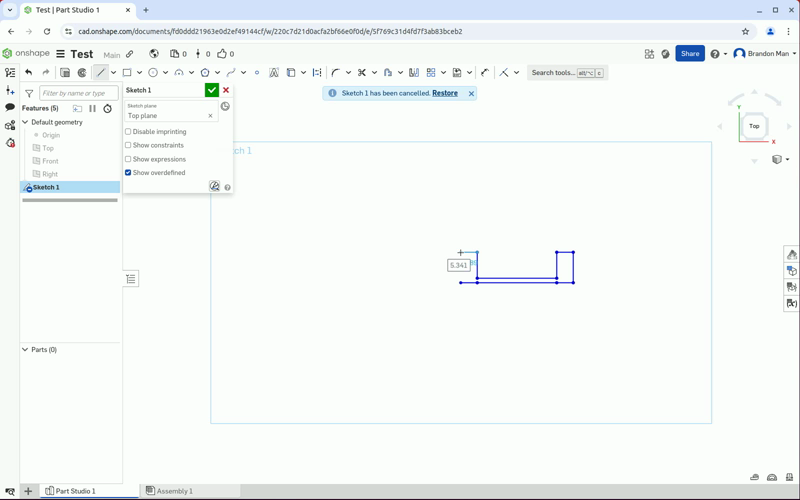
mouse_move(490, 252)
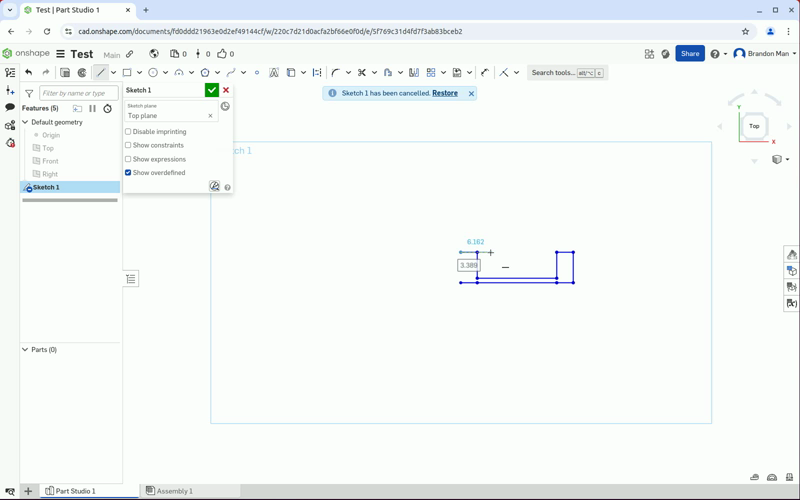
key_down(shift)
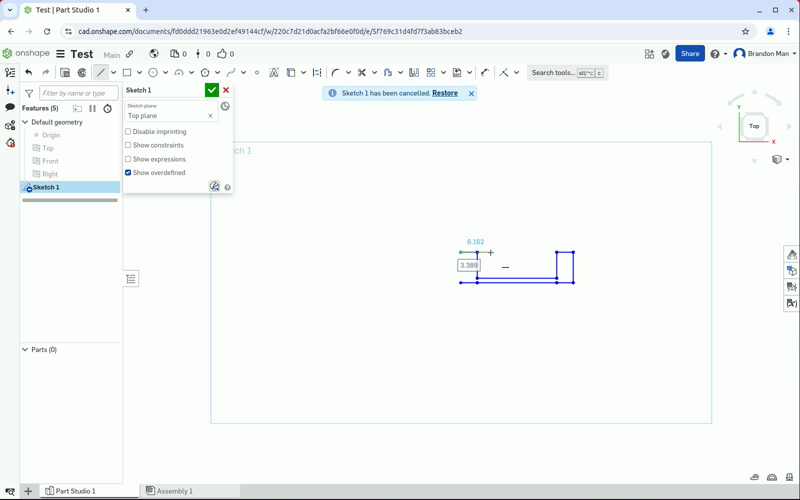
mouse_move(460, 282)
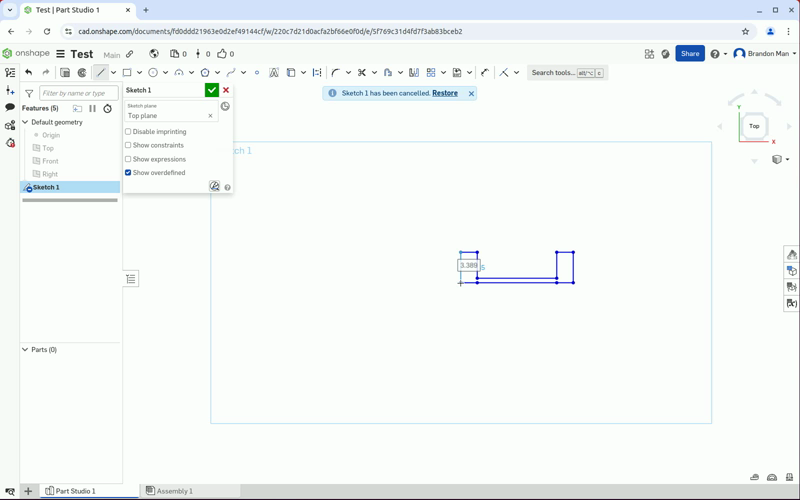
key_up(shift)
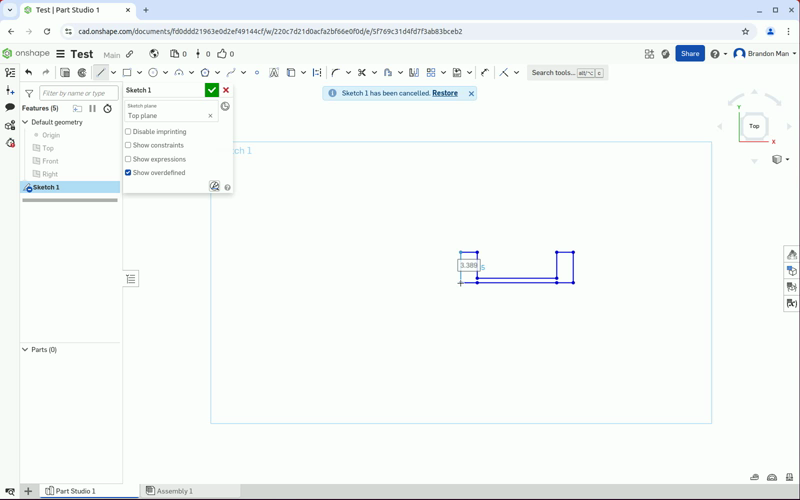
click(460, 282)
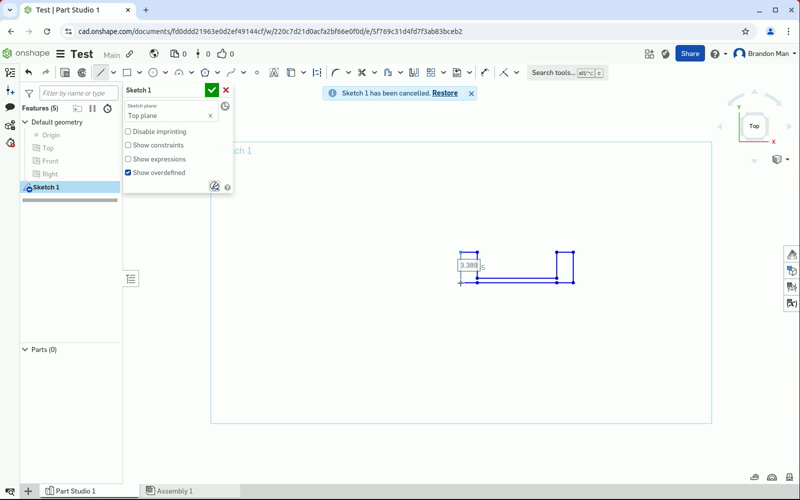
key(esc)
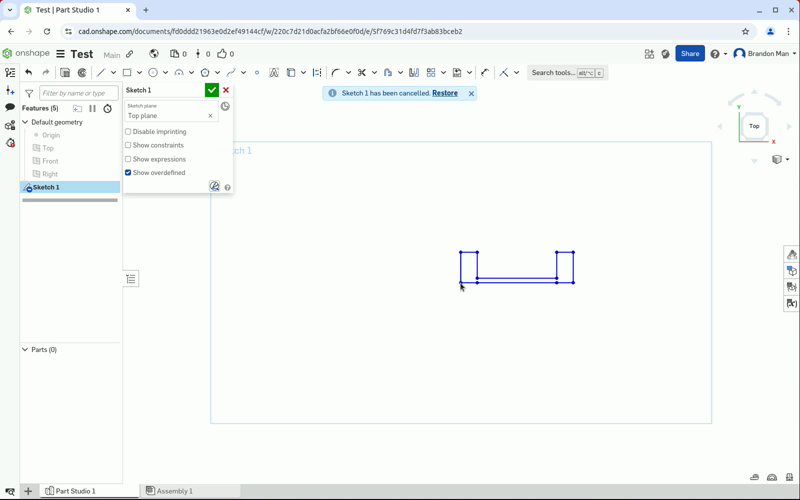
mouse_move(512, 280)
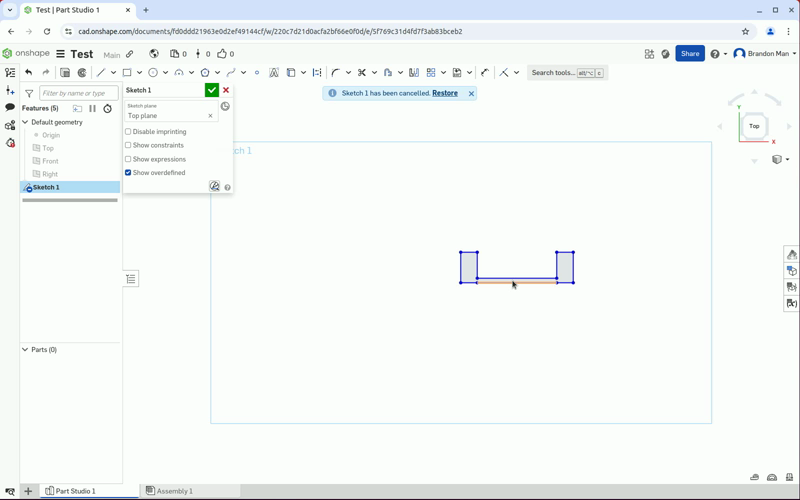
scroll(6)
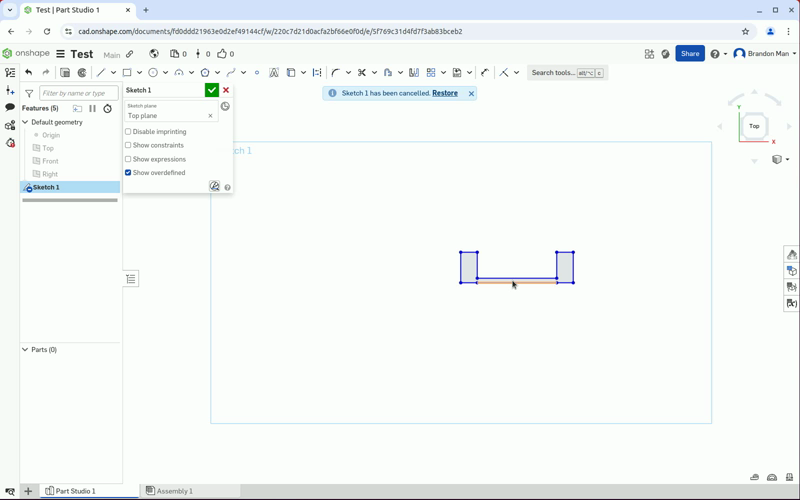
scroll(6)
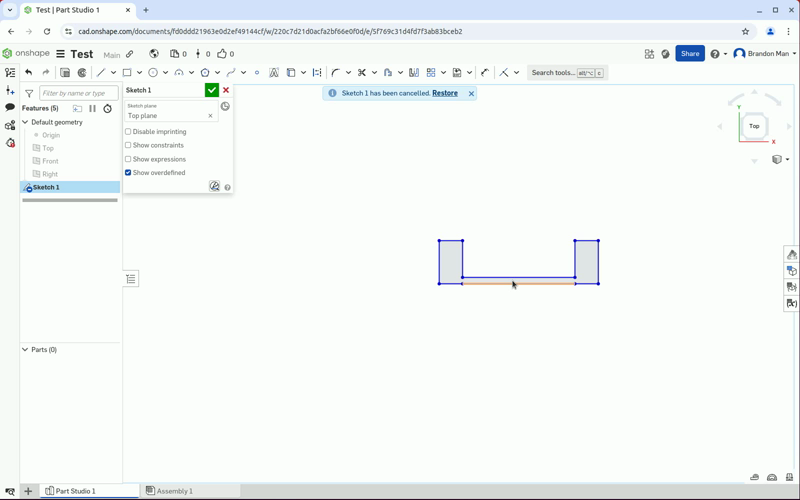
scroll(6)
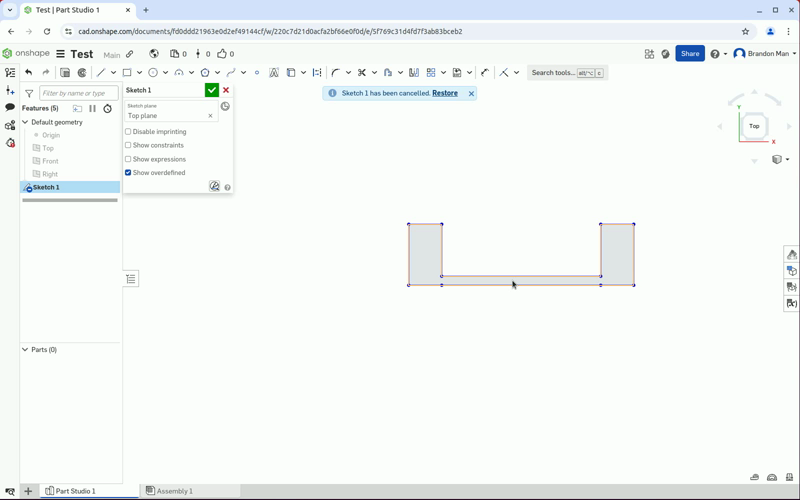
scroll(6)
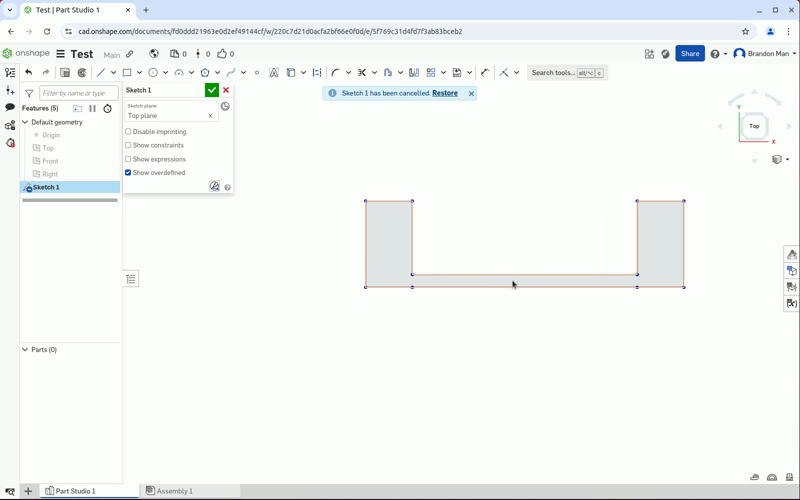
scroll(6)
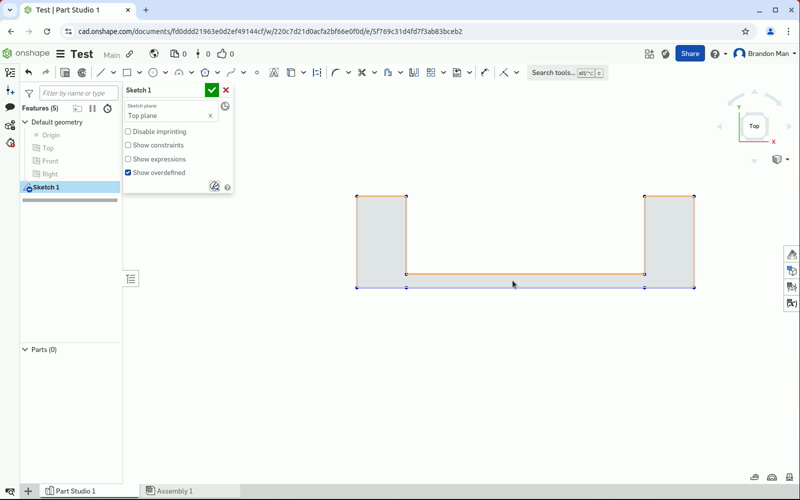
scroll(6)
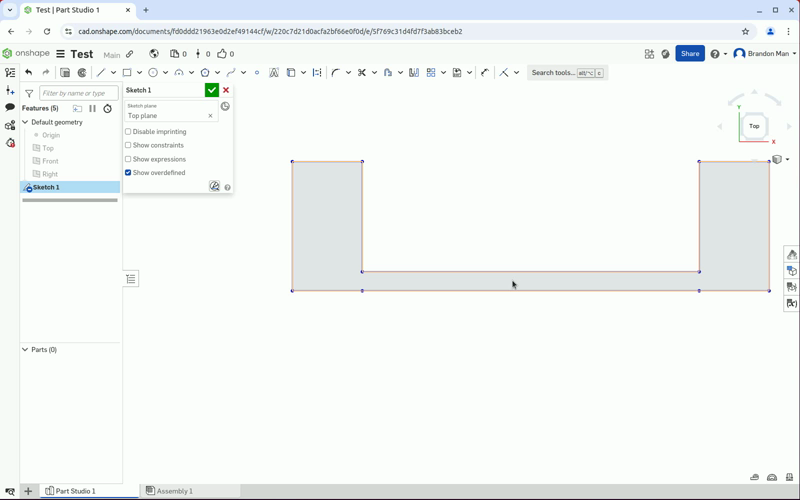
scroll(6)
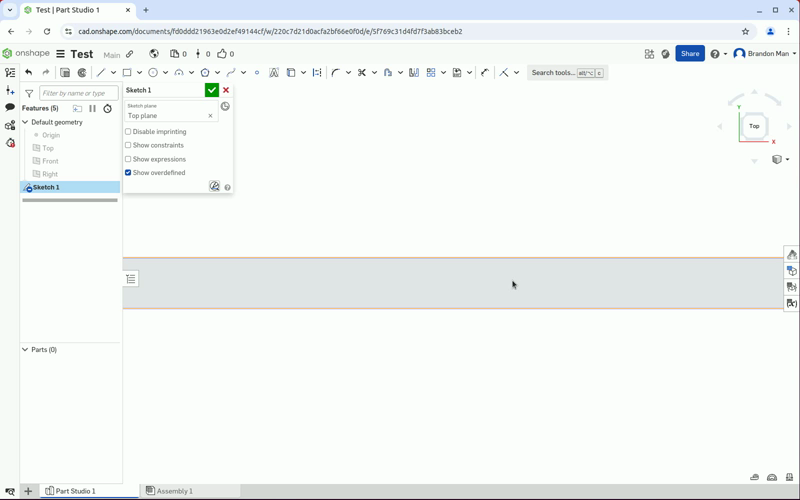
click(512, 280)
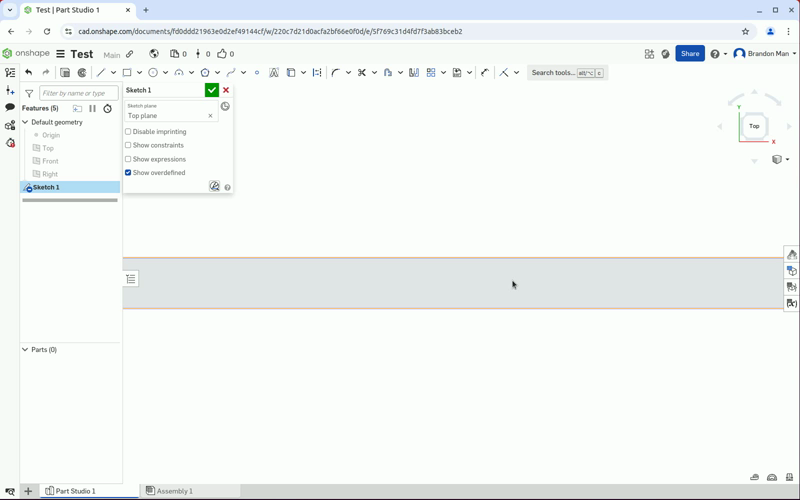
scroll(-6)
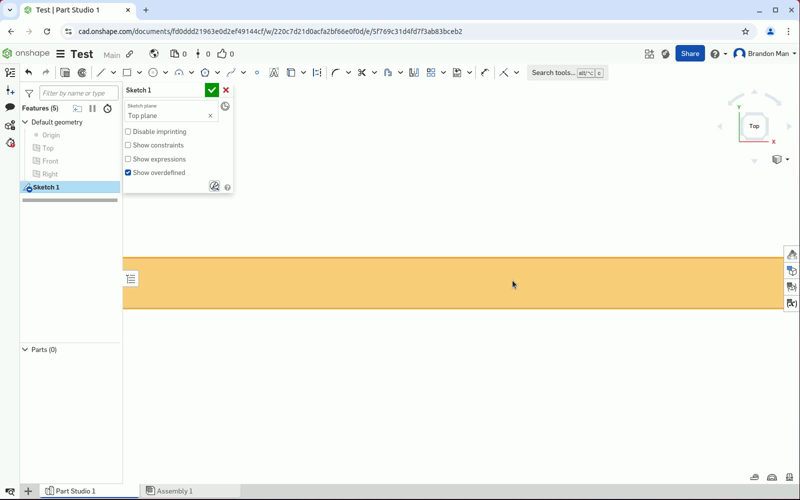
scroll(-6)
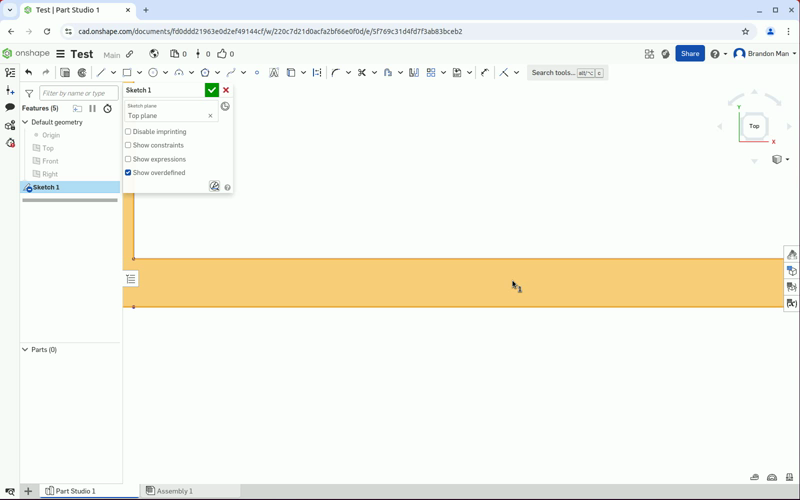
scroll(-6)
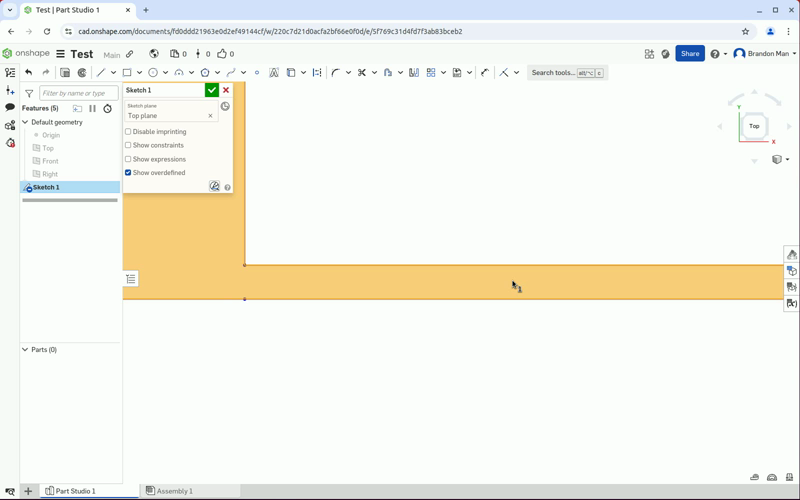
scroll(-6)
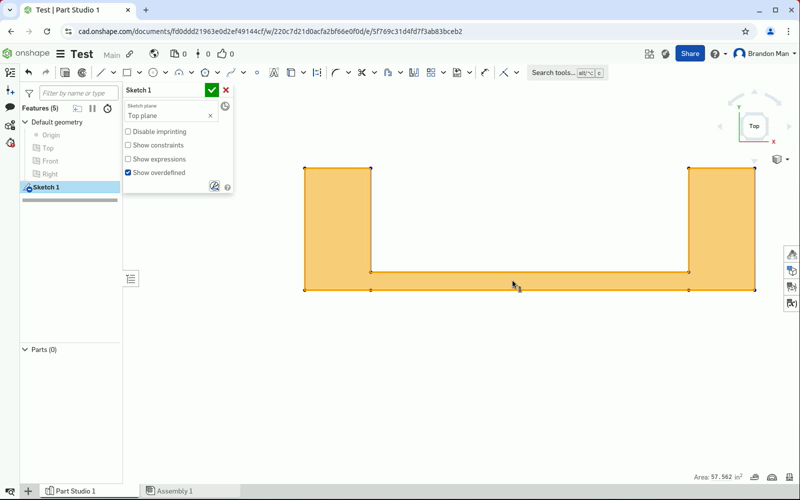
scroll(-6)
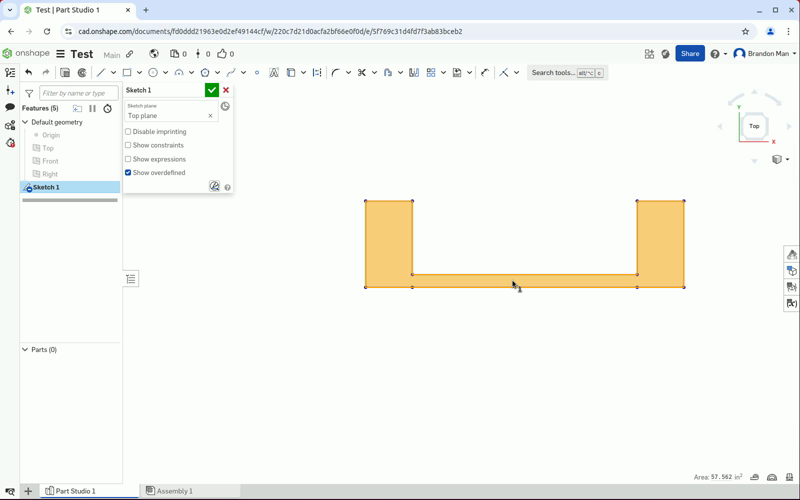
scroll(-6)
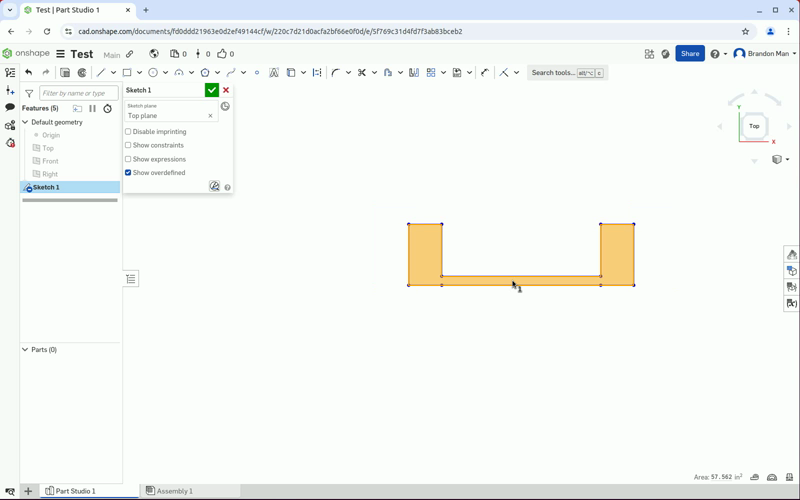
scroll(-6)
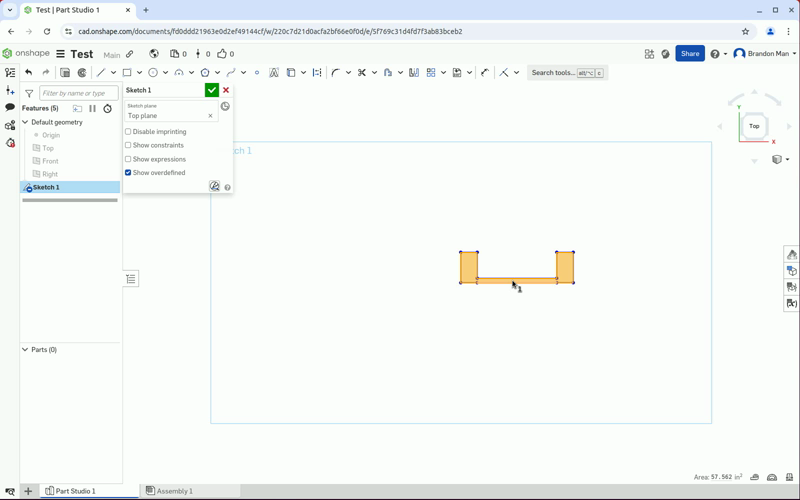
mouse_move(73, 352)
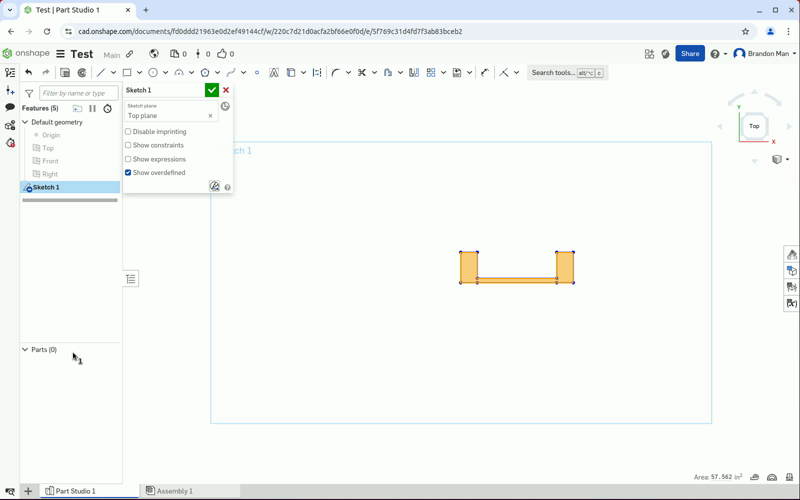
key(shift+y)
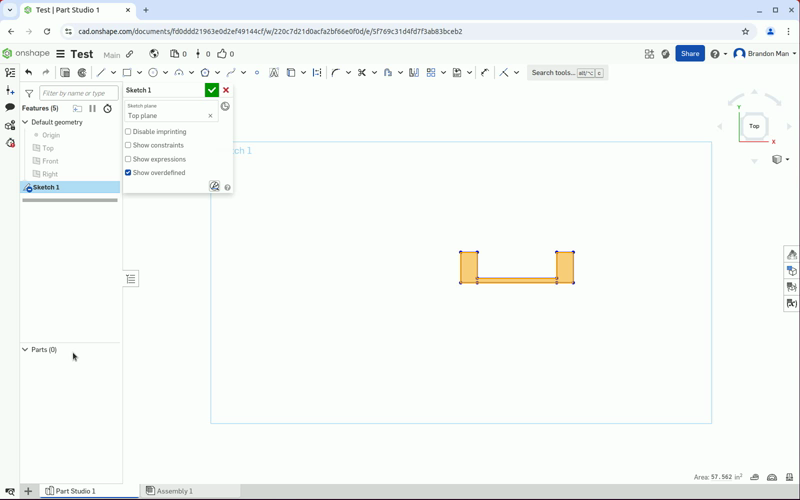
key(shift+e)
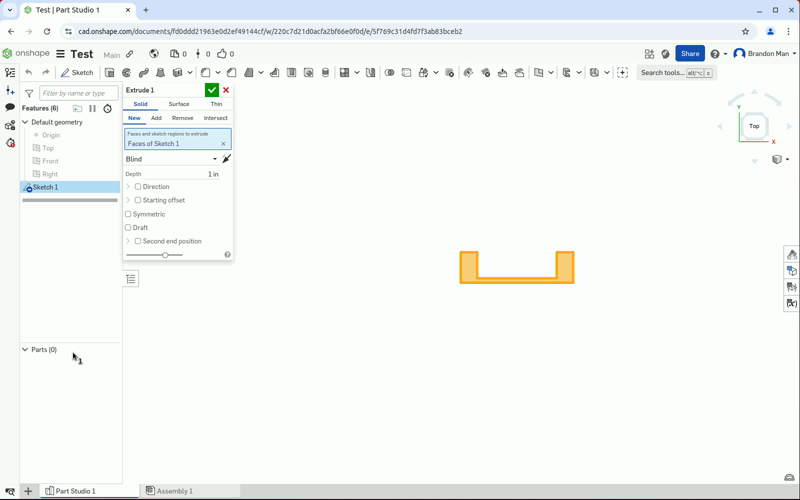
mouse_move(143, 106)
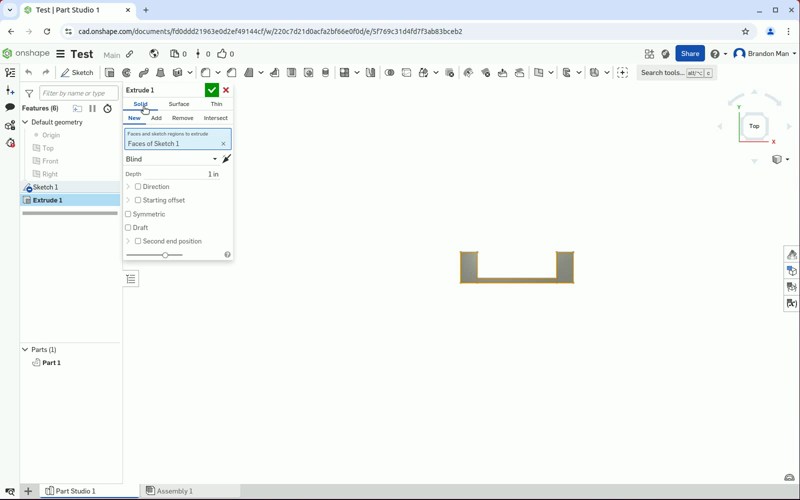
click(143, 106)
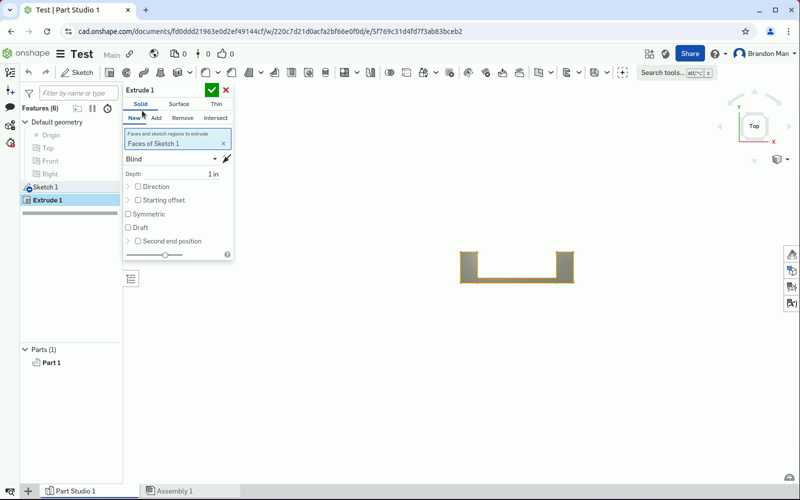
mouse_move(137, 120)
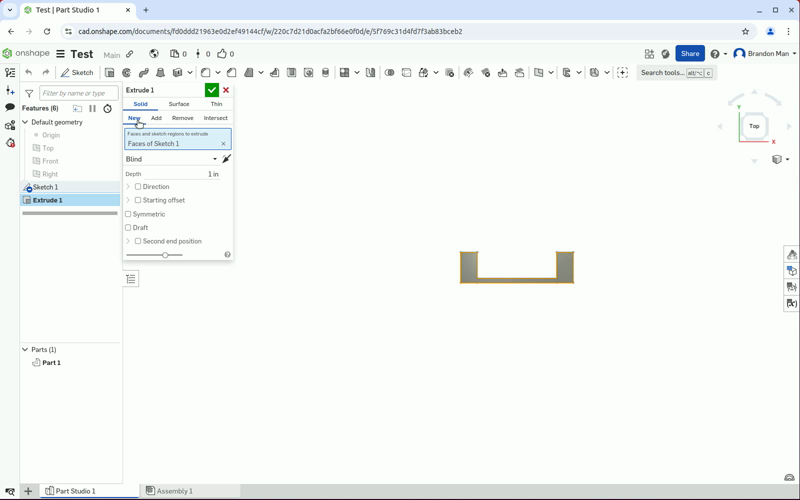
click(137, 120)
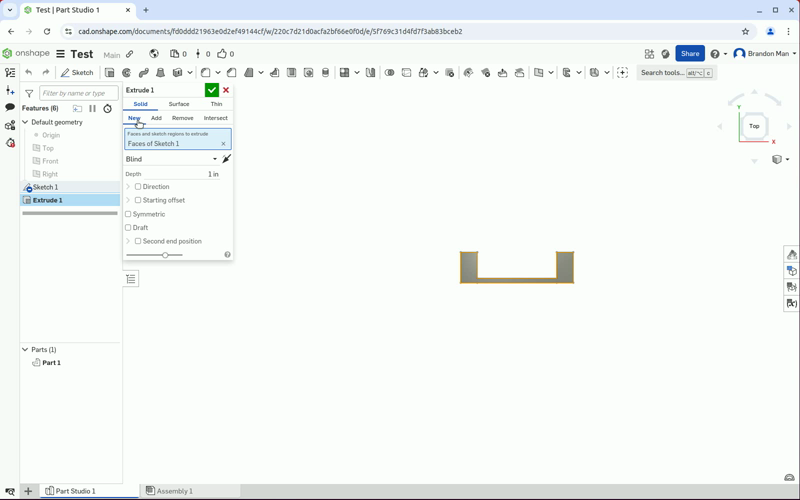
key(tab, 4)
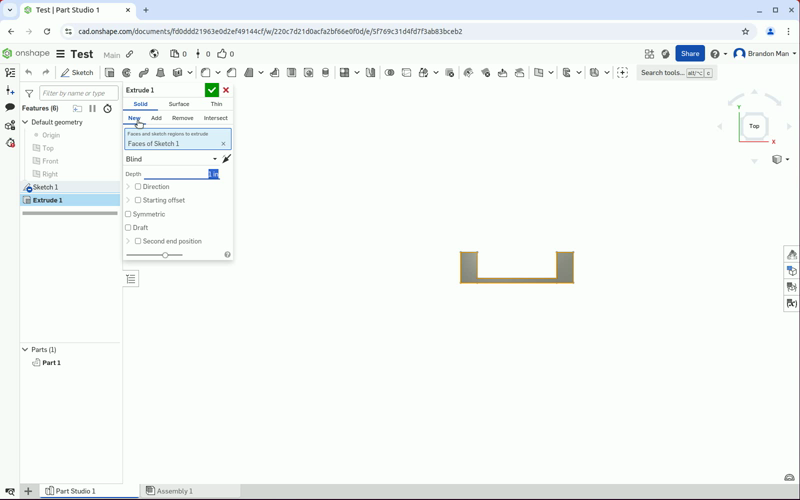
text(0.481)
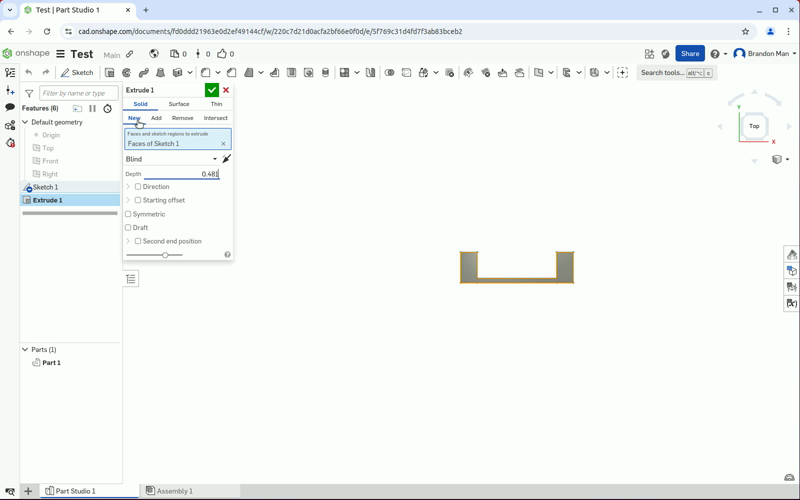
key(enter)
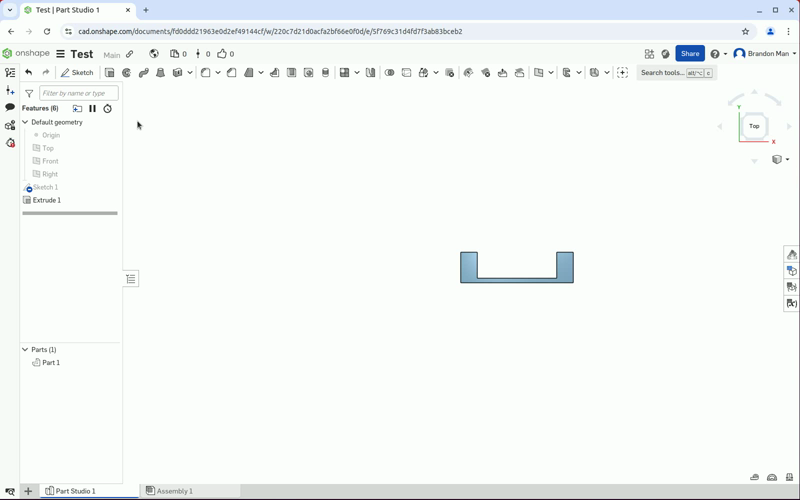
key(shift+h)
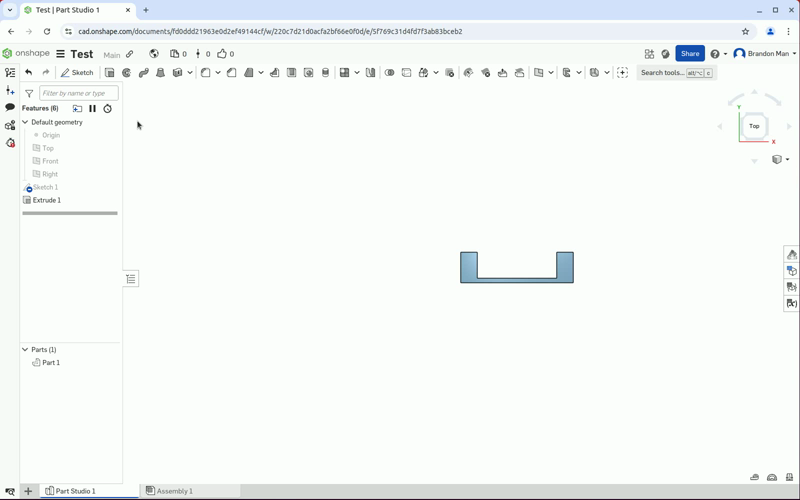
key(shift+h)
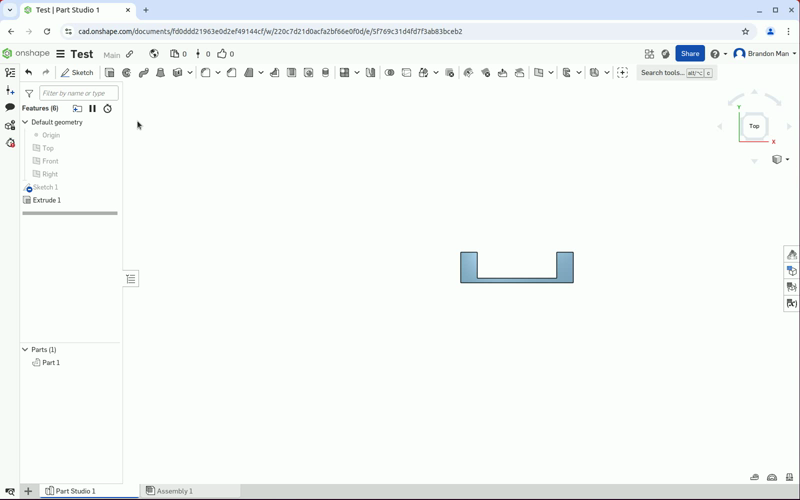
mouse_move(73, 189)
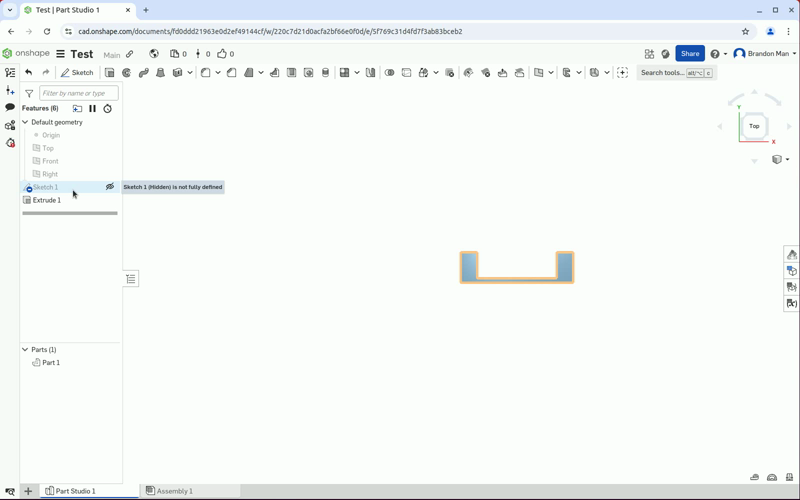
click(73, 189)
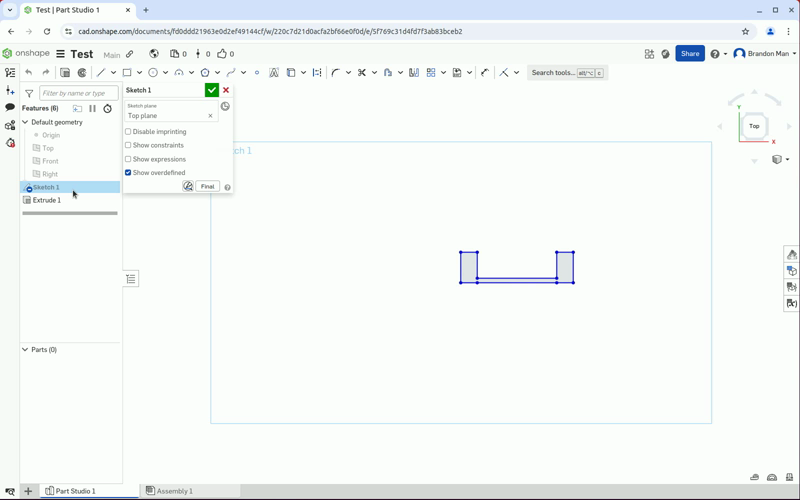
mouse_move(229, 92)
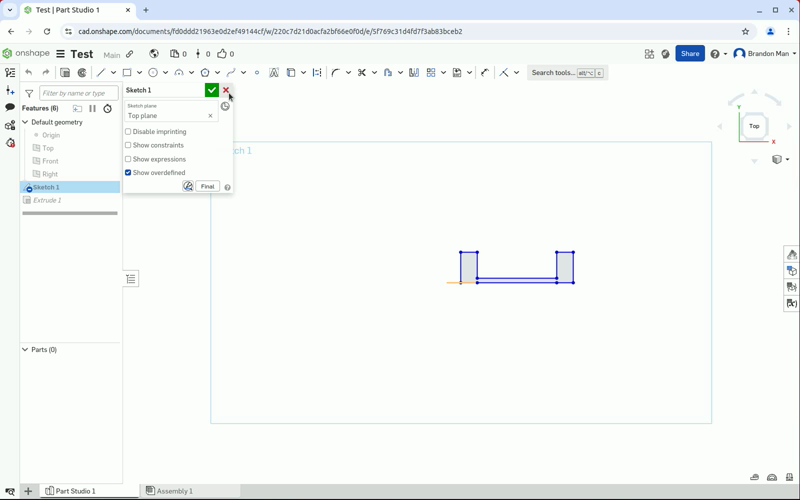
click(229, 92)
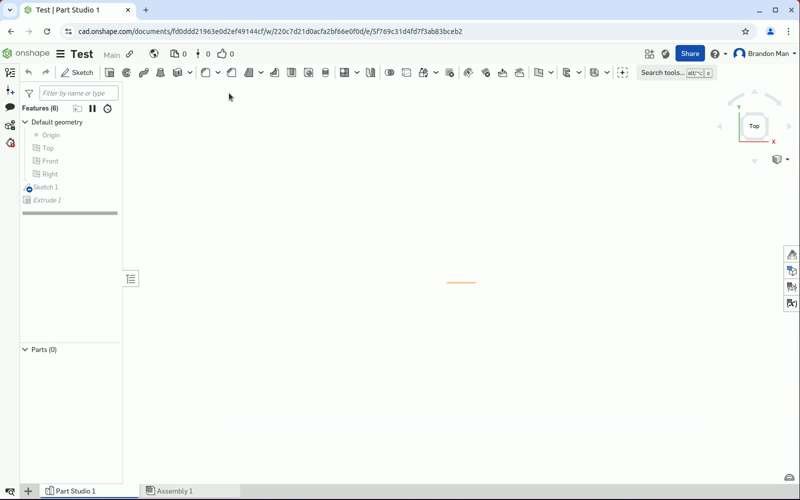
mouse_move(541, 75)
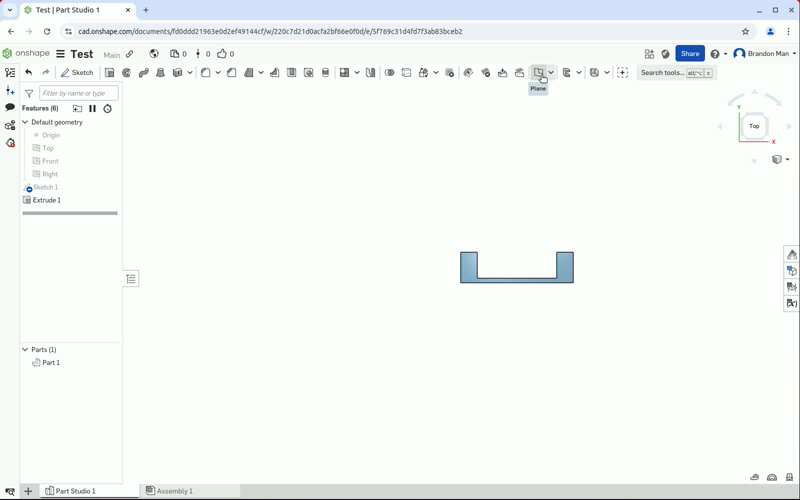
click(541, 75)
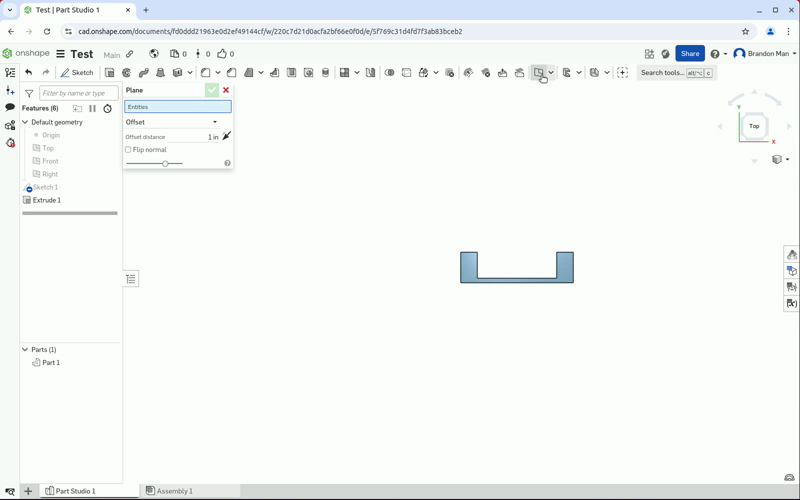
mouse_move(73, 150)
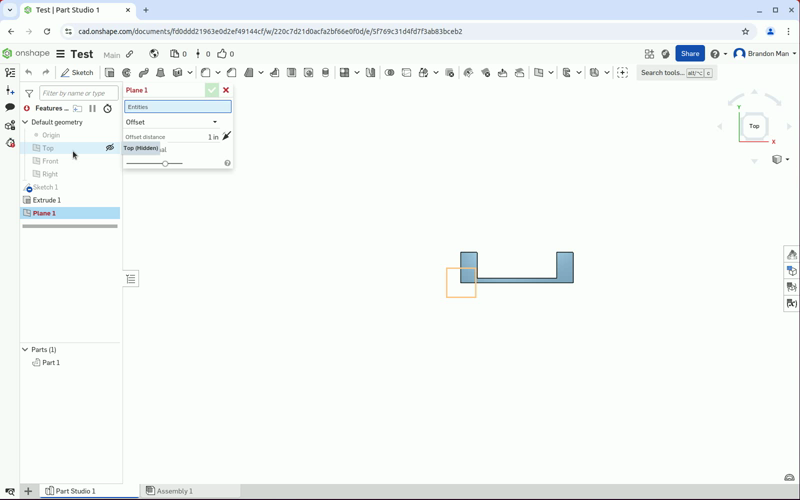
click(73, 150)
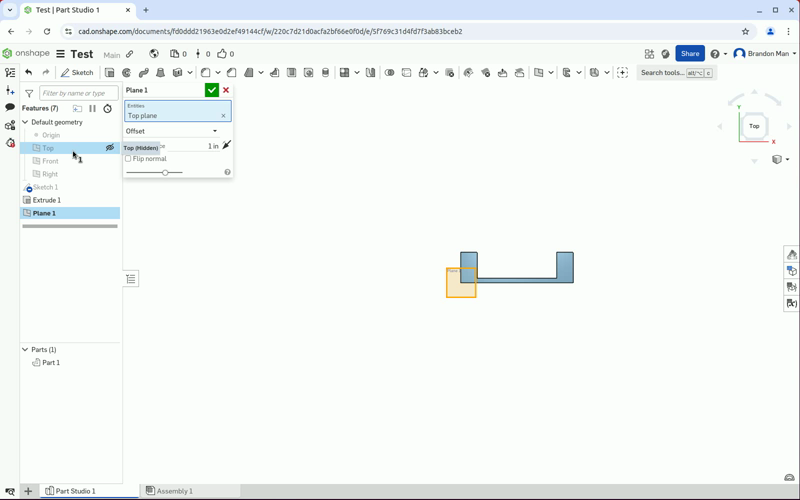
key(tab, 2)
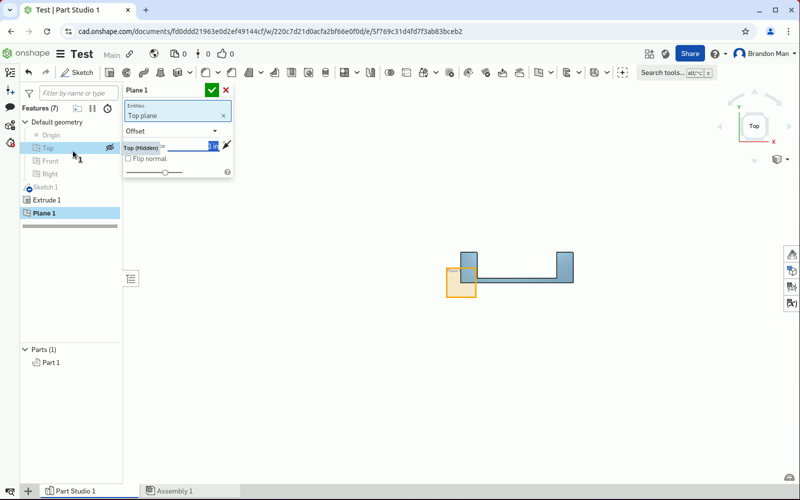
text(0.493)
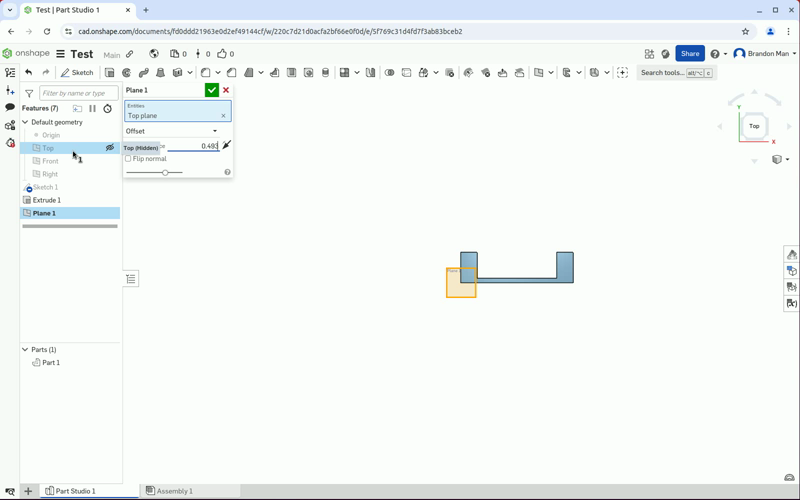
key(enter, 2)
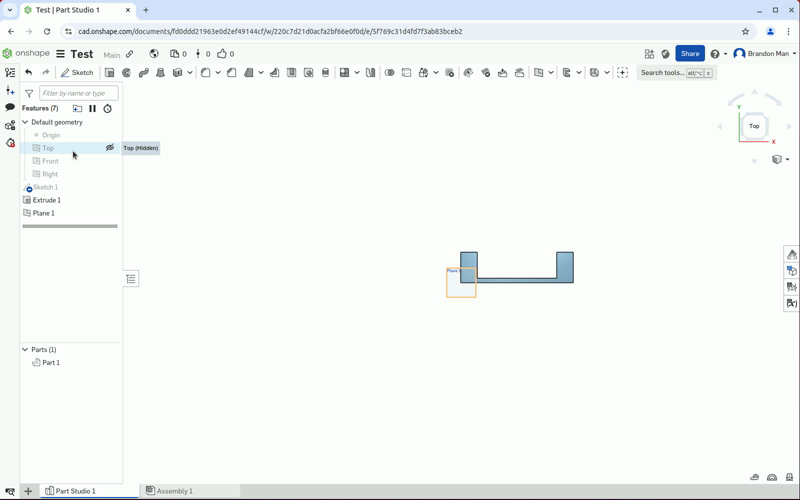
key(shift+s)
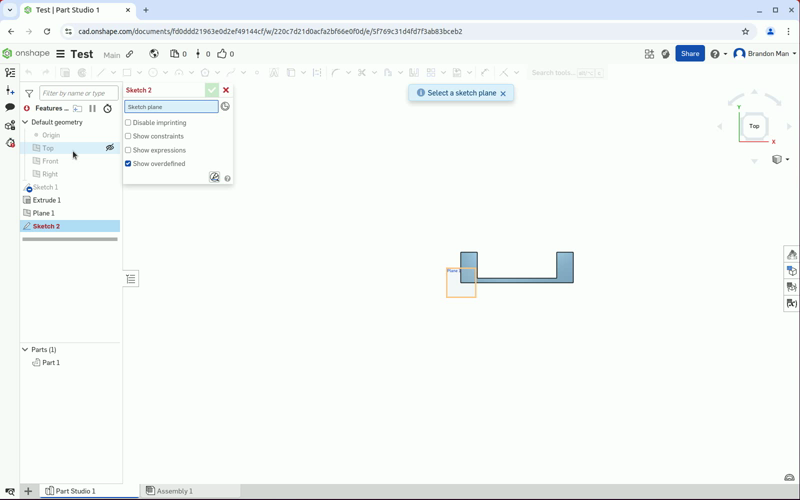
mouse_move(73, 215)
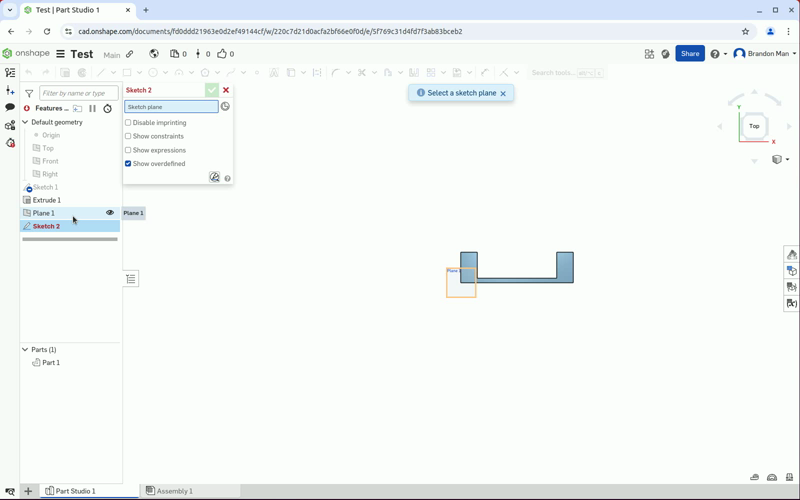
click(73, 215)
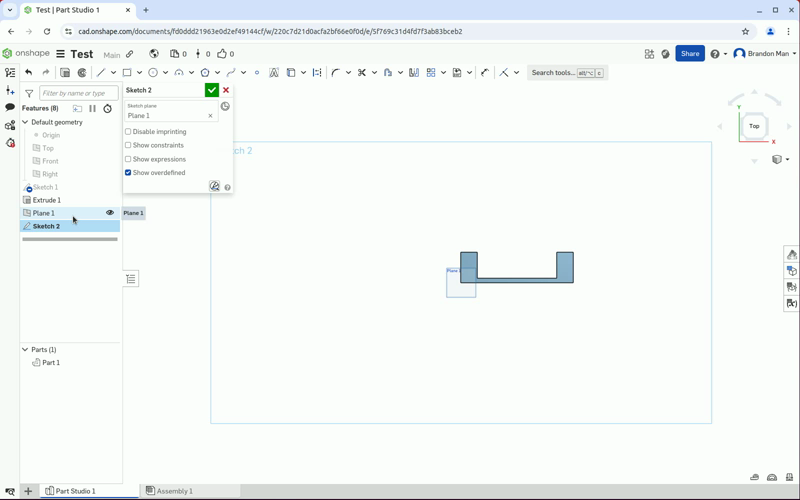
mouse_move(73, 352)
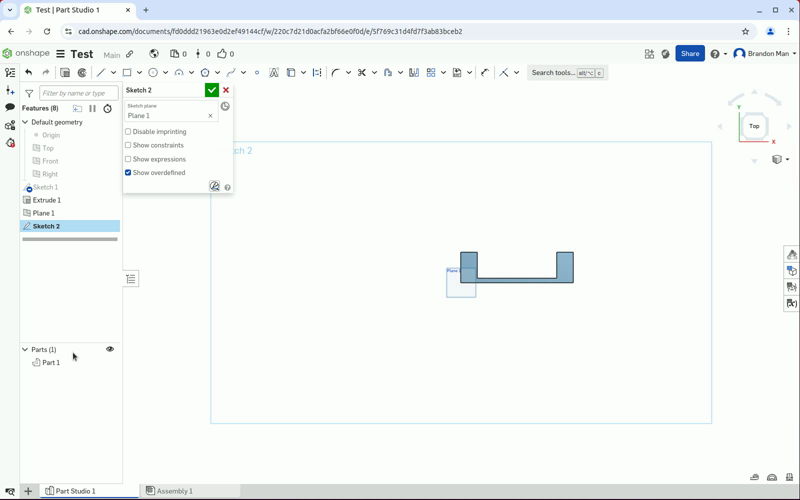
key(y)
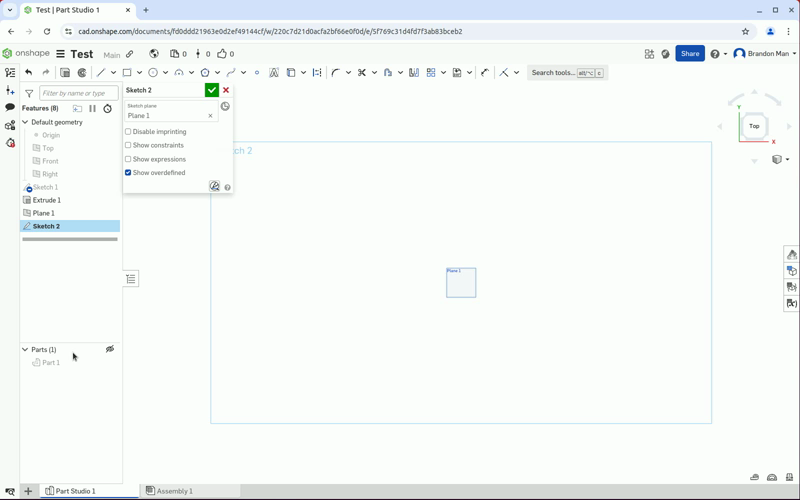
key(l)
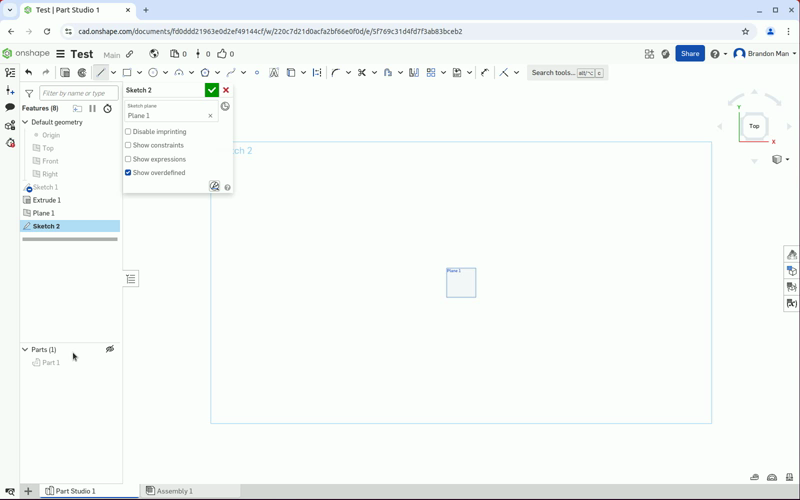
key_down(shift)
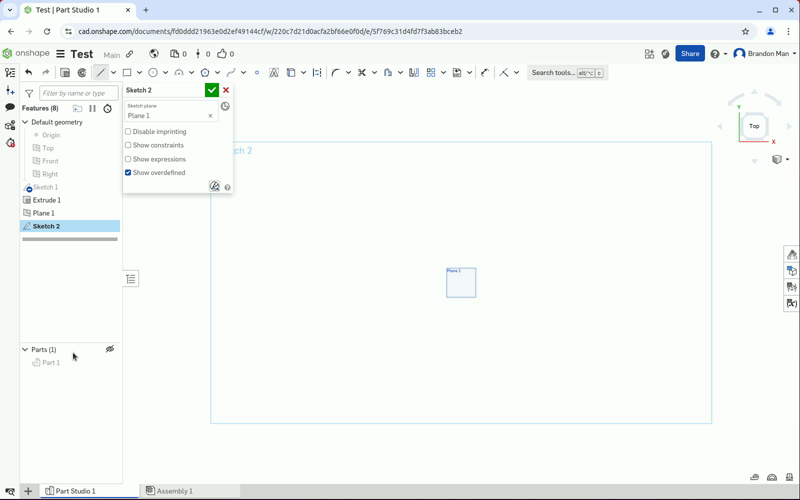
mouse_move(473, 282)
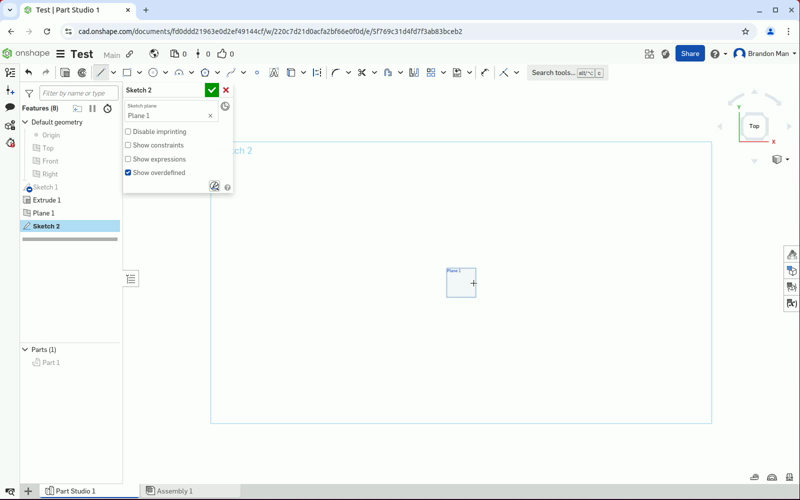
click(473, 282)
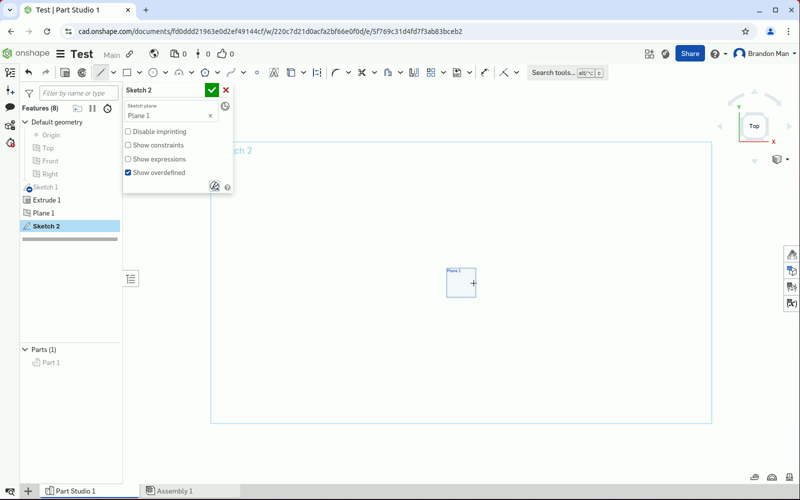
key_up(shift)
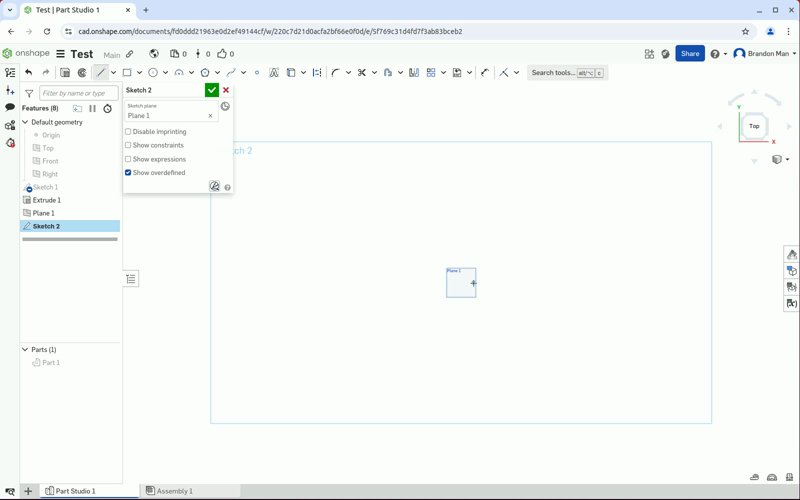
key_down(shift)
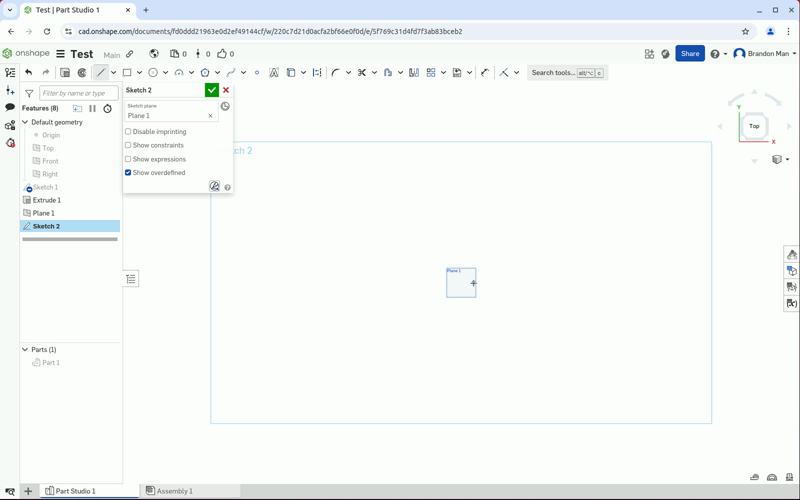
mouse_move(503, 282)
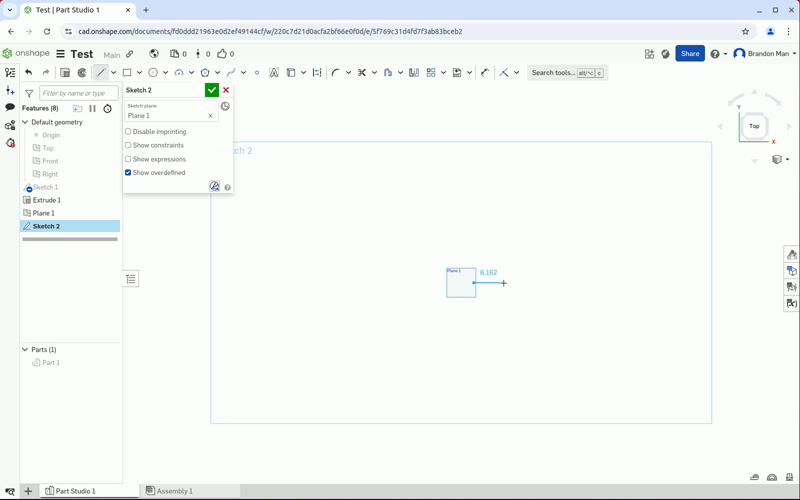
mouse_move(478, 282)
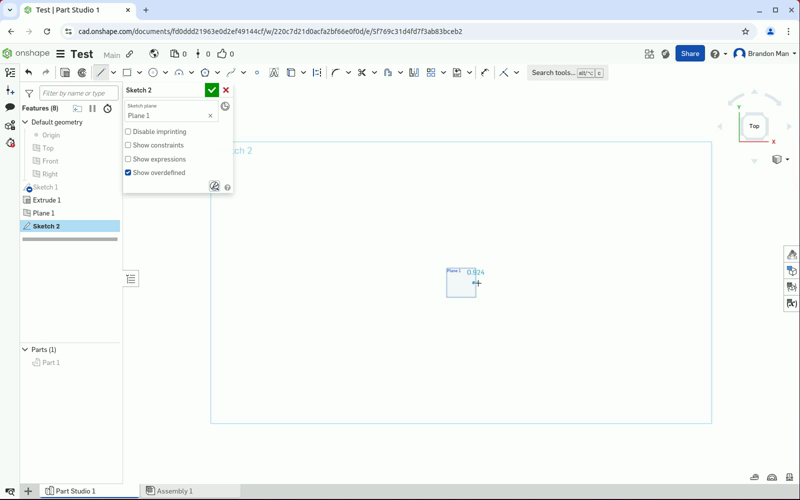
scroll(6)
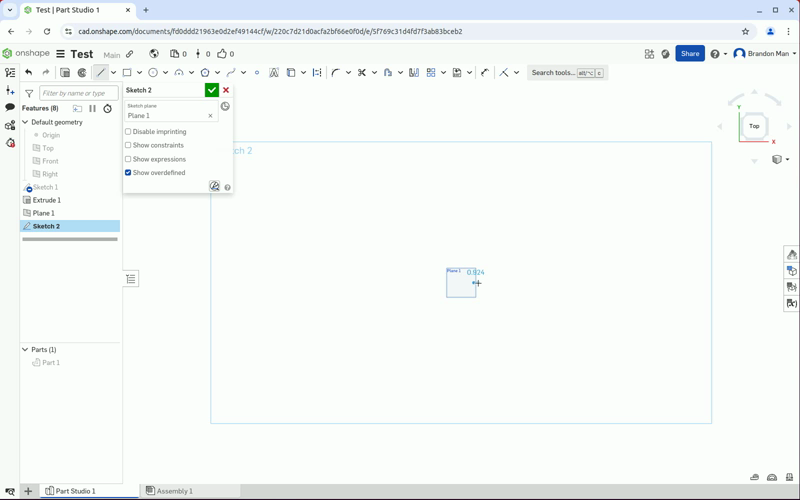
scroll(6)
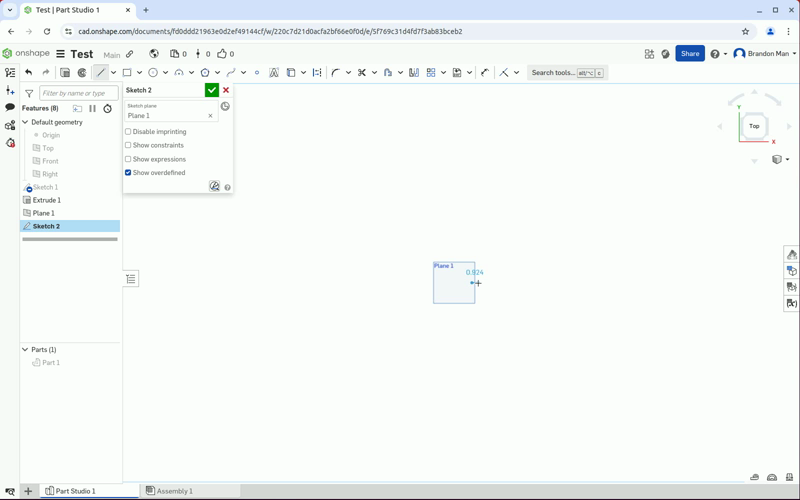
scroll(6)
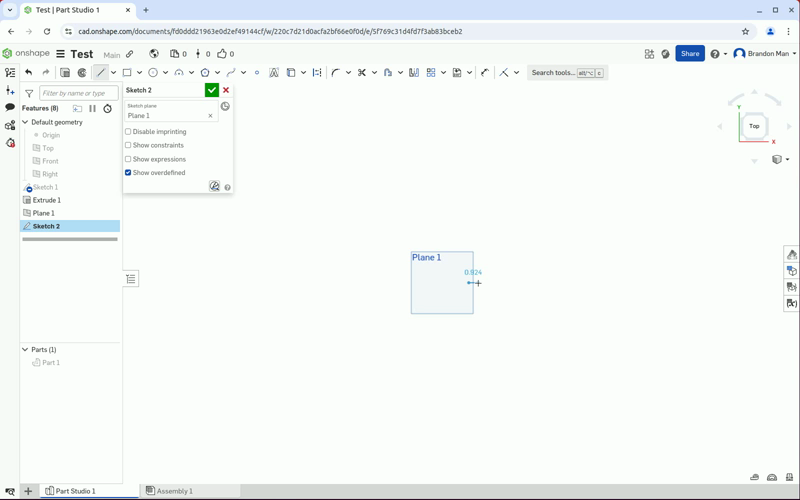
scroll(6)
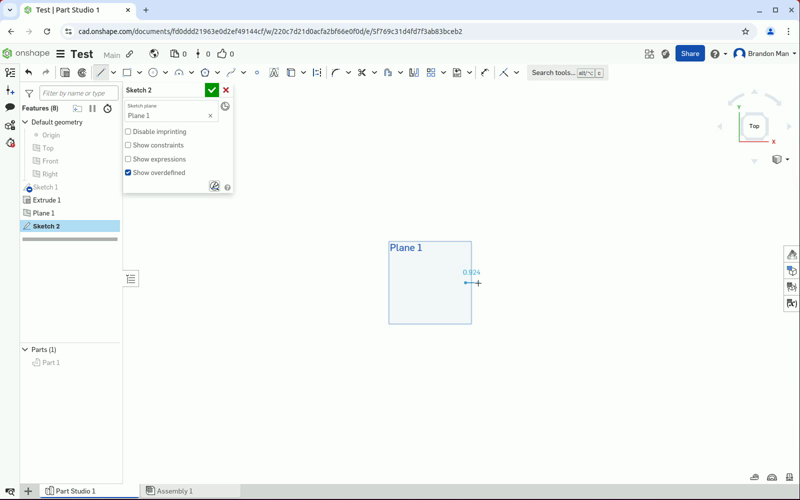
scroll(6)
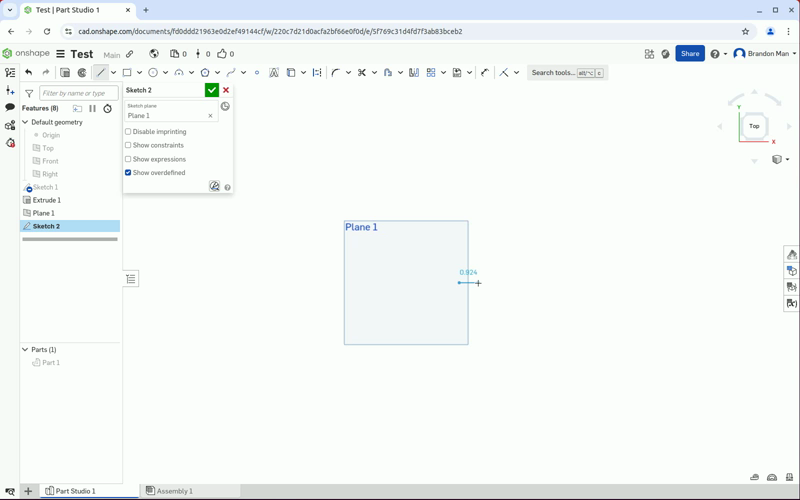
scroll(6)
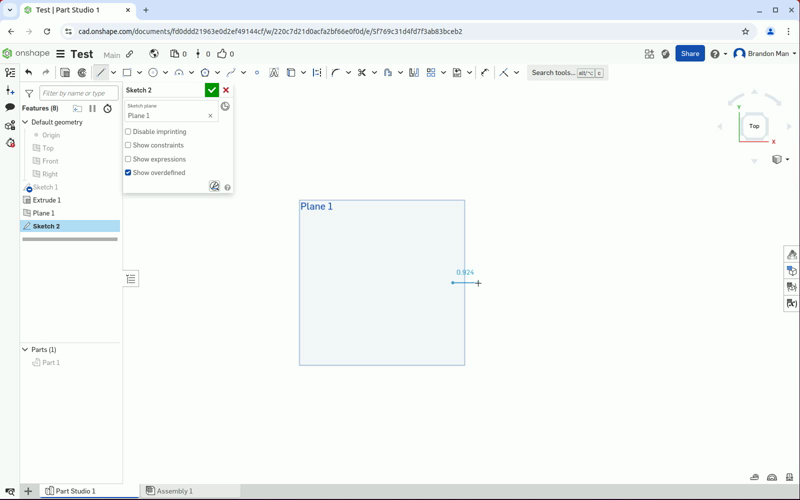
scroll(6)
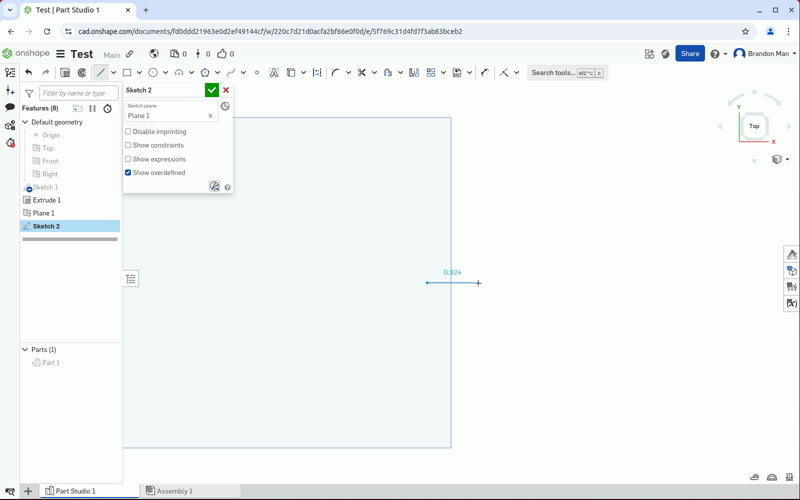
click(478, 282)
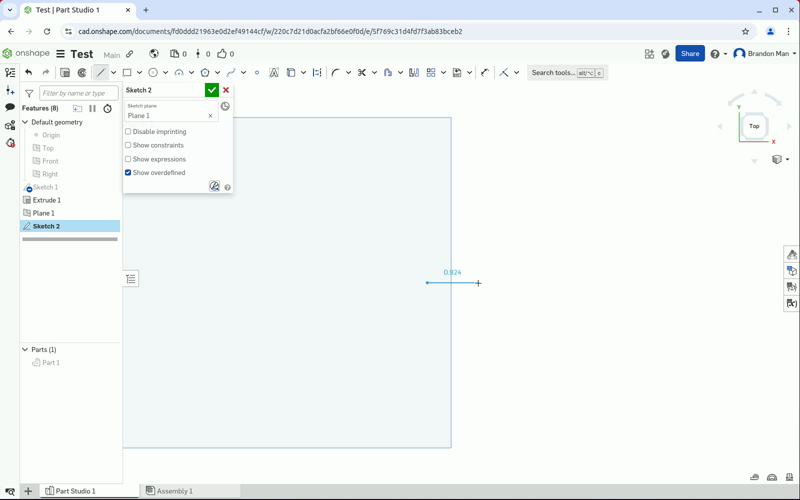
scroll(-6)
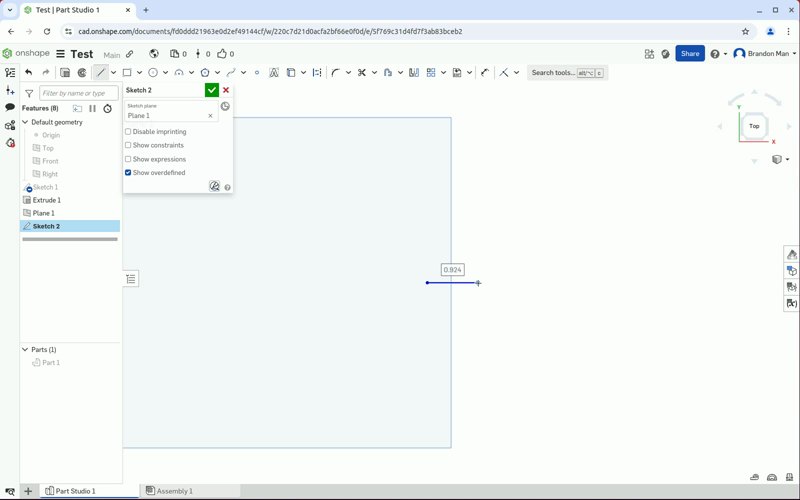
scroll(-6)
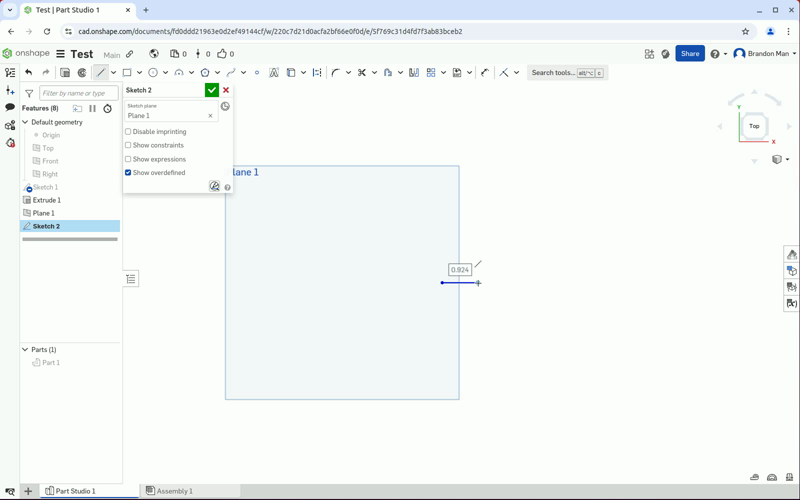
scroll(-6)
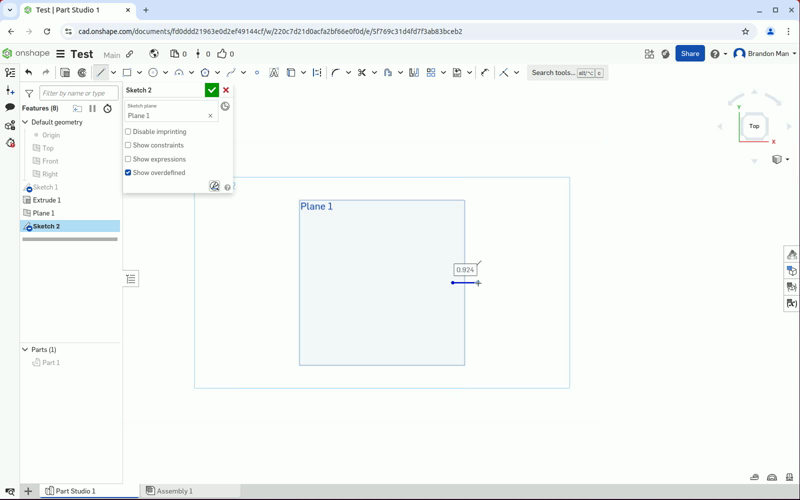
scroll(-6)
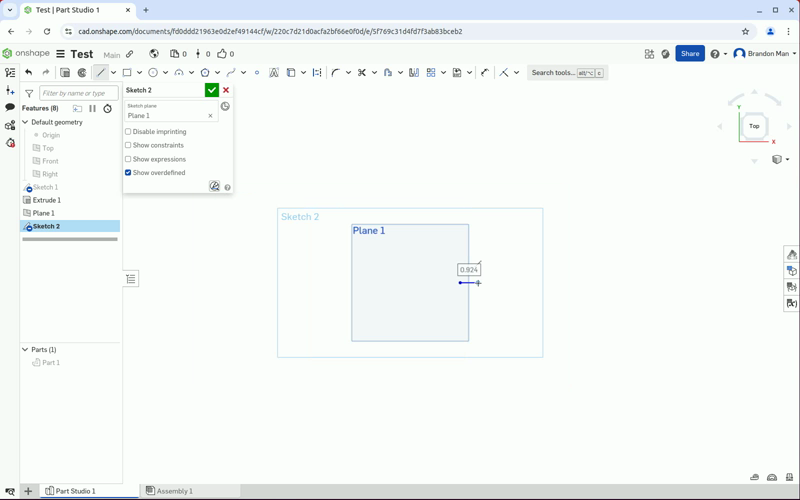
scroll(-6)
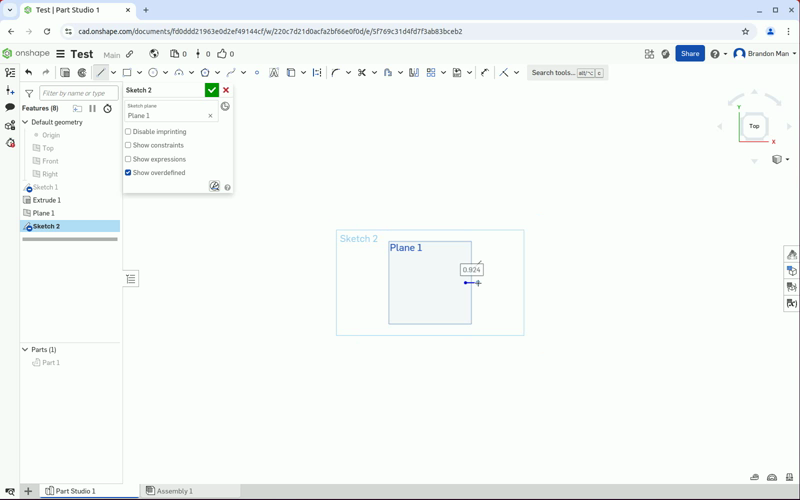
scroll(-6)
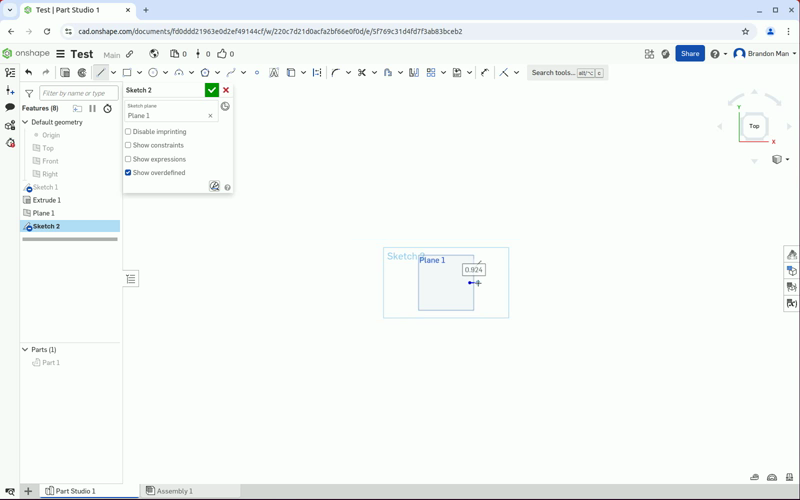
scroll(-6)
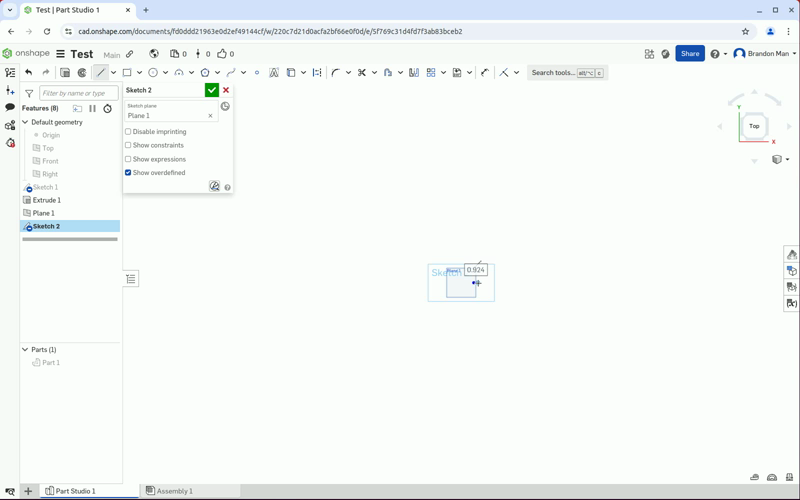
key_up(shift)
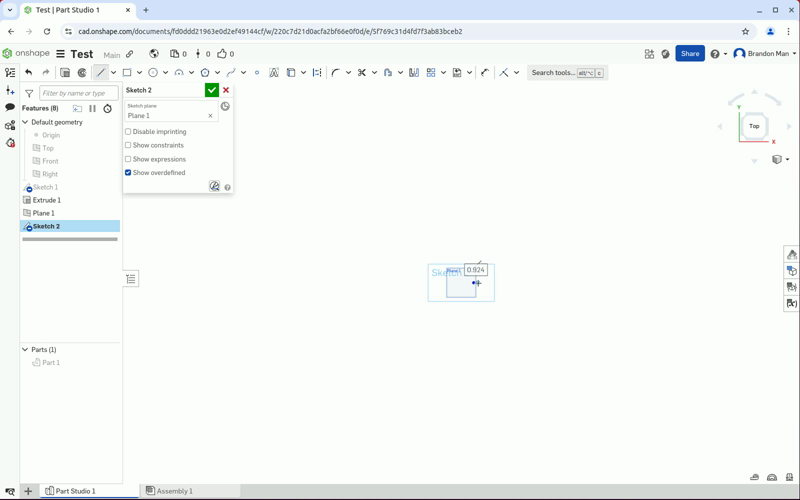
key_down(shift)
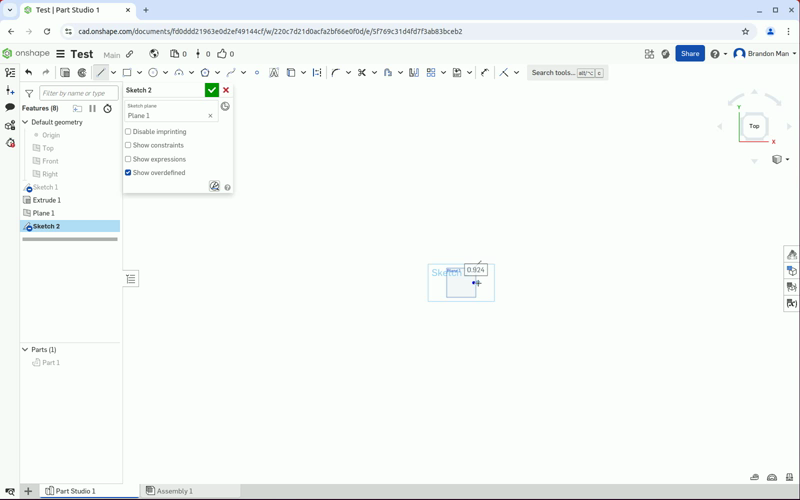
mouse_move(508, 282)
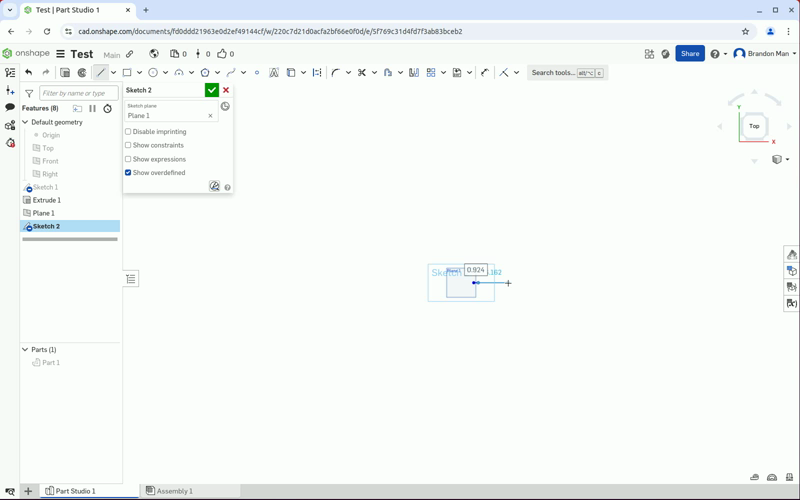
mouse_move(478, 277)
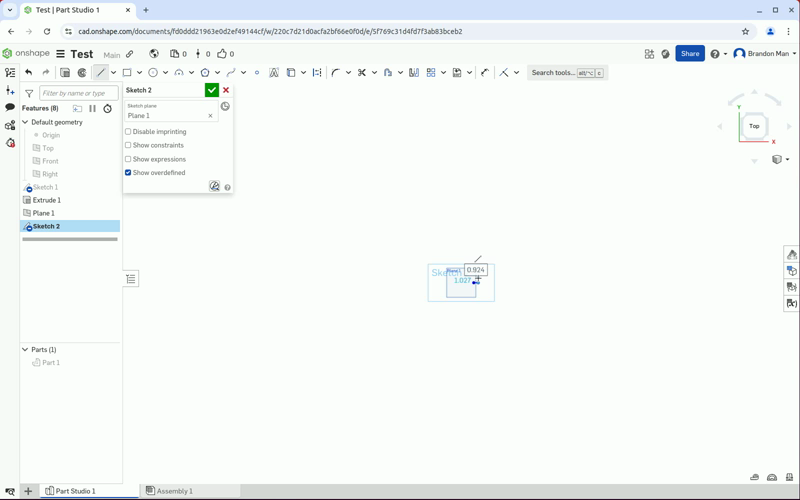
scroll(6)
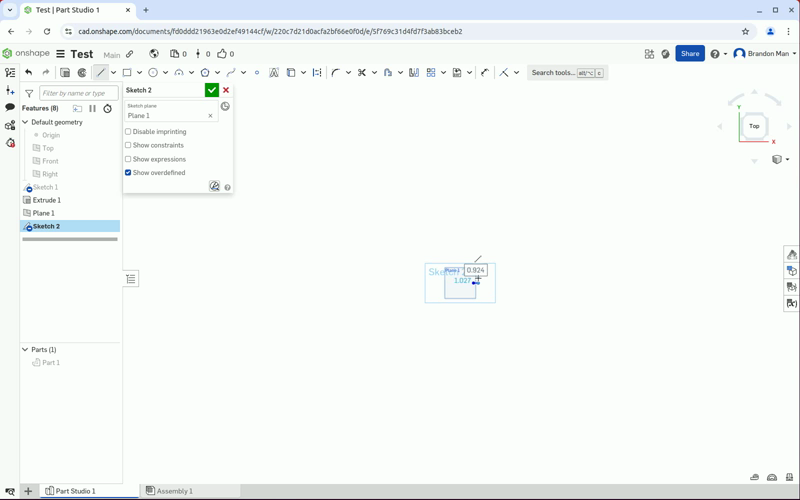
scroll(6)
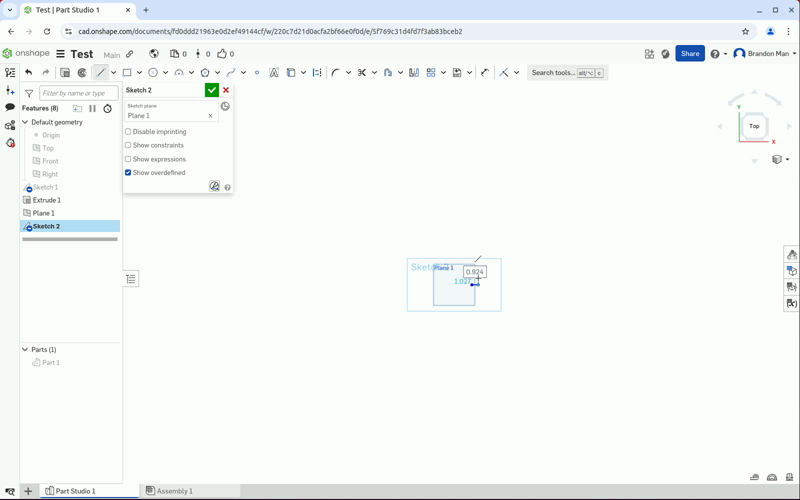
scroll(6)
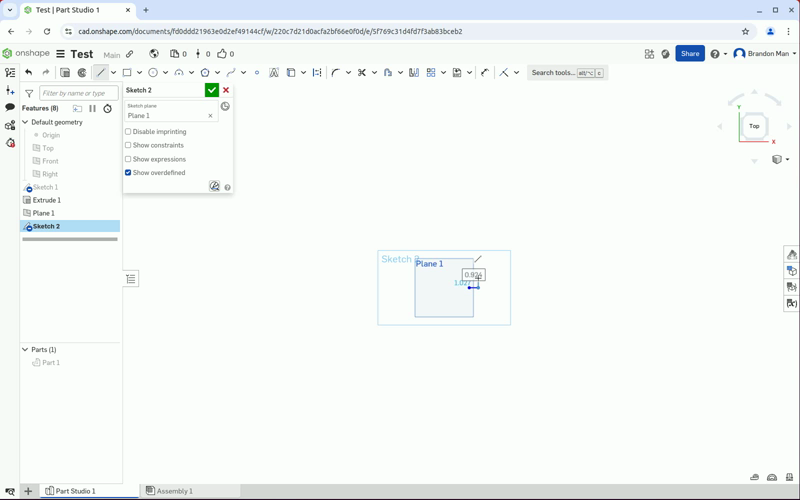
scroll(6)
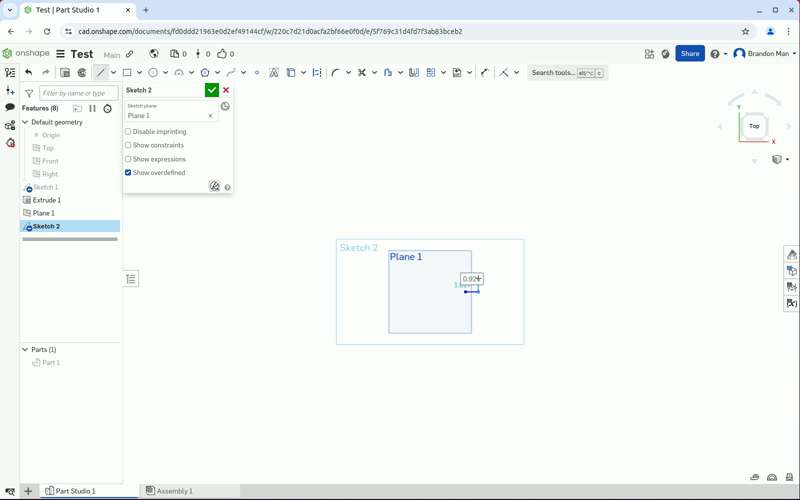
scroll(6)
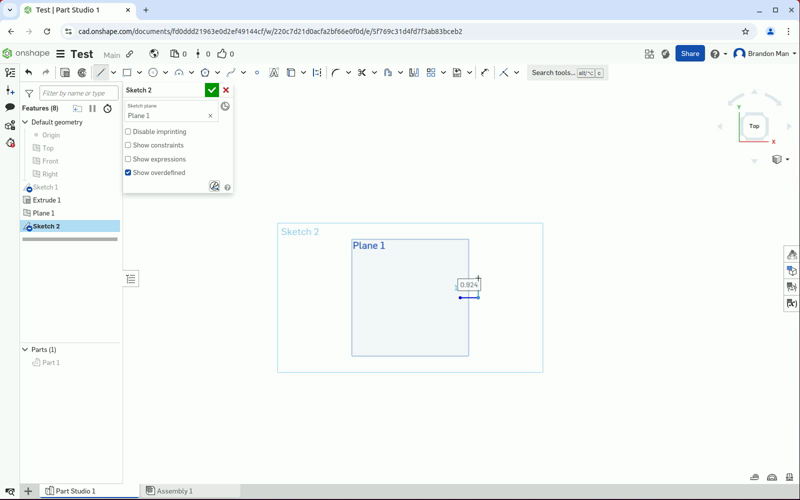
scroll(6)
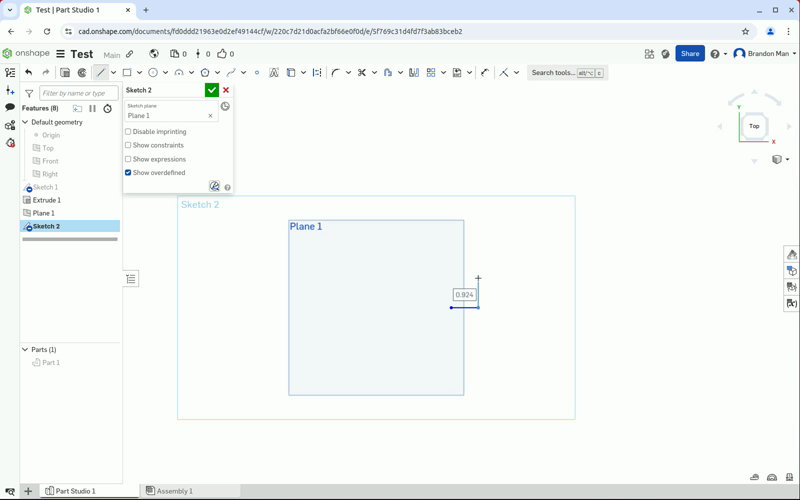
scroll(6)
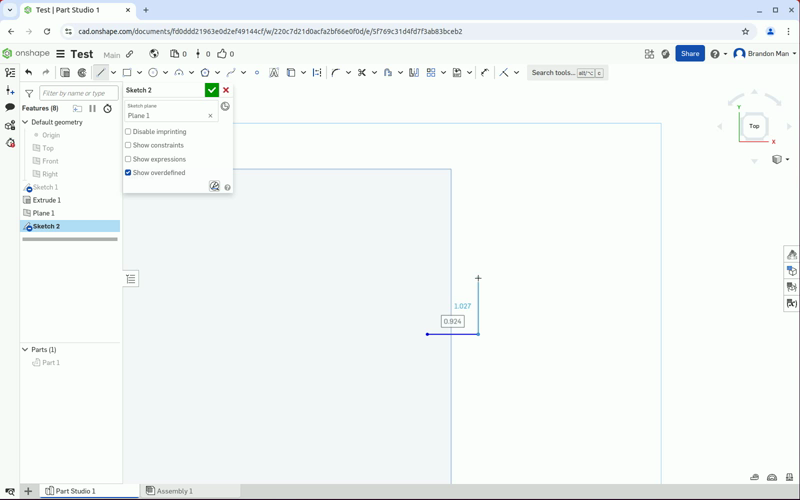
click(478, 277)
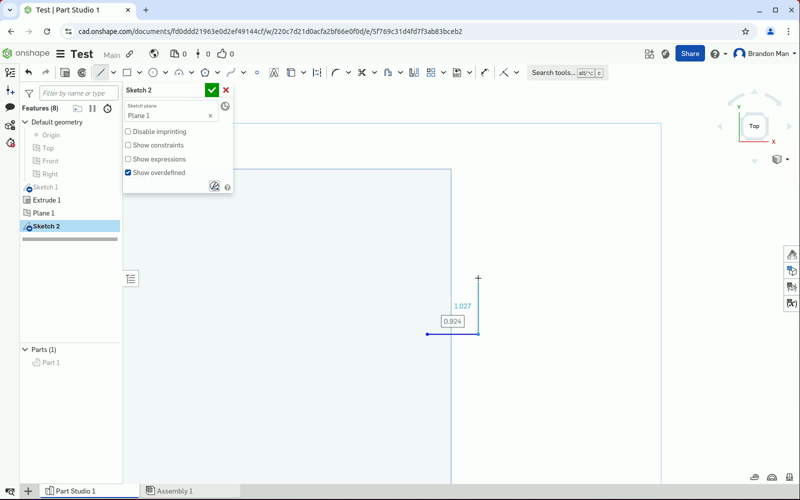
scroll(-6)
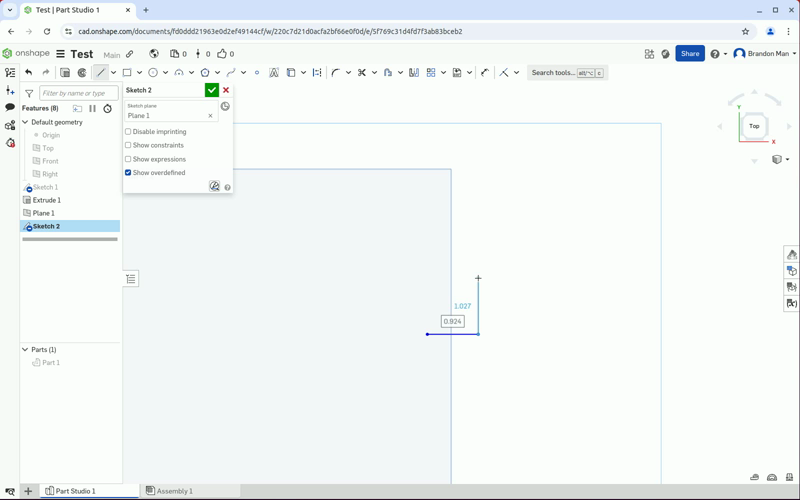
scroll(-6)
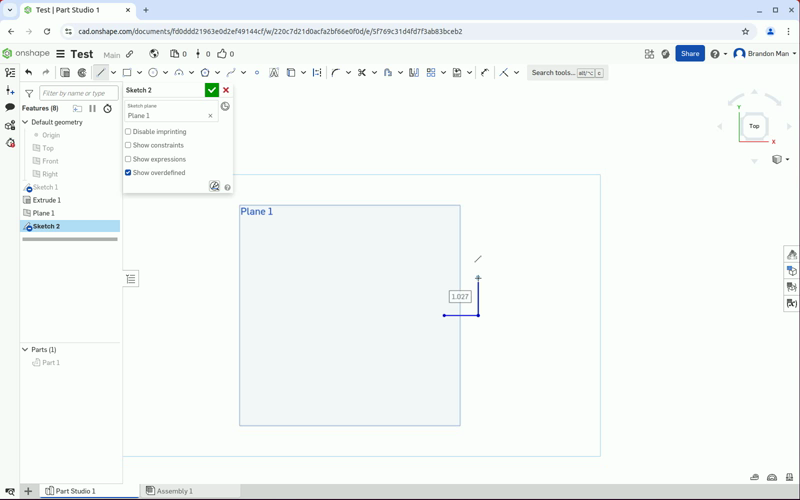
scroll(-6)
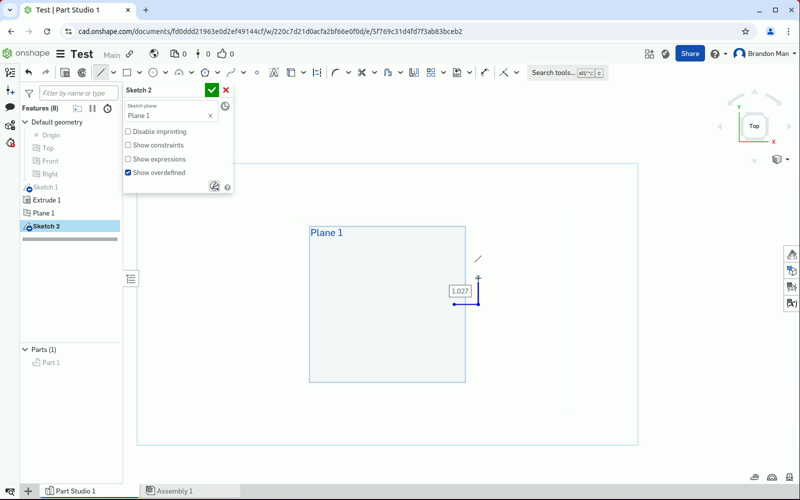
scroll(-6)
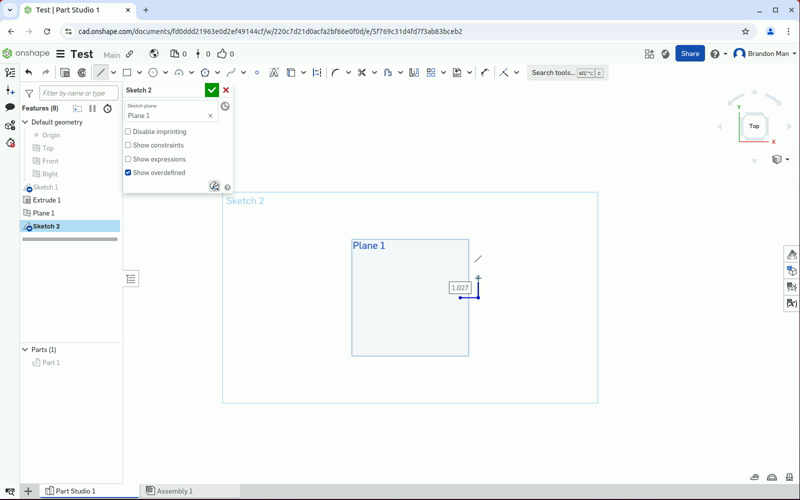
scroll(-6)
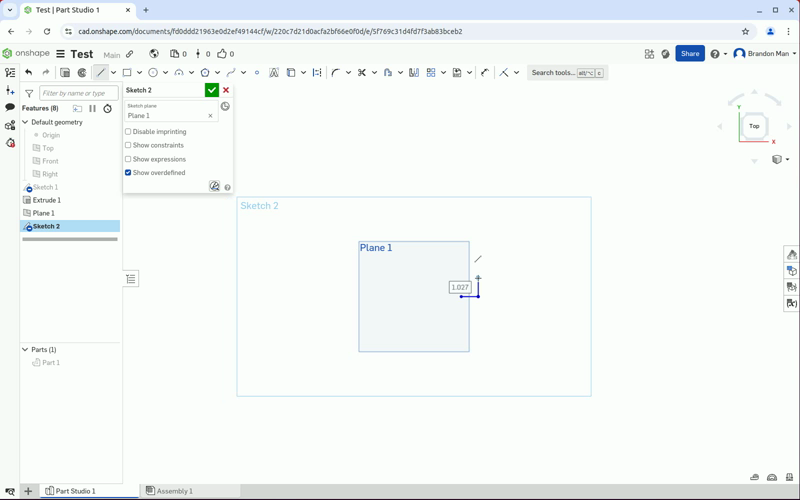
scroll(-6)
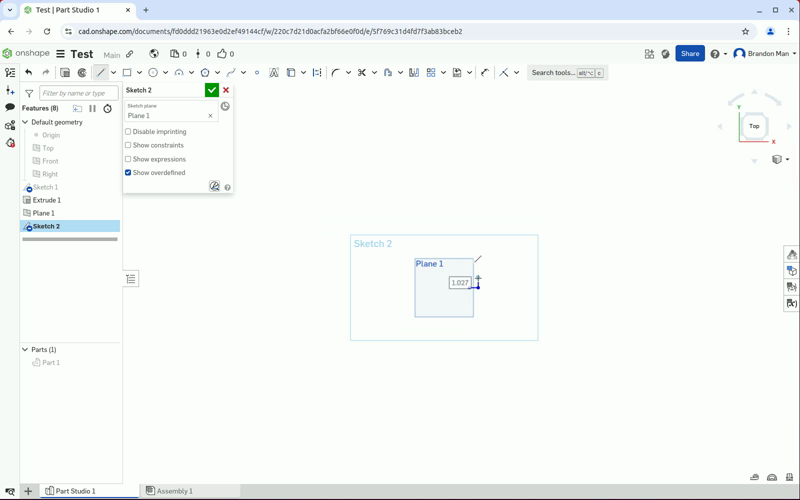
scroll(-6)
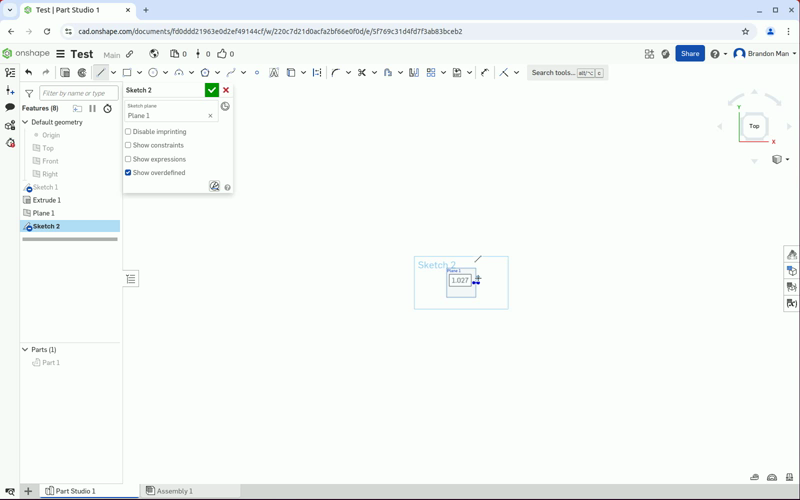
key_up(shift)
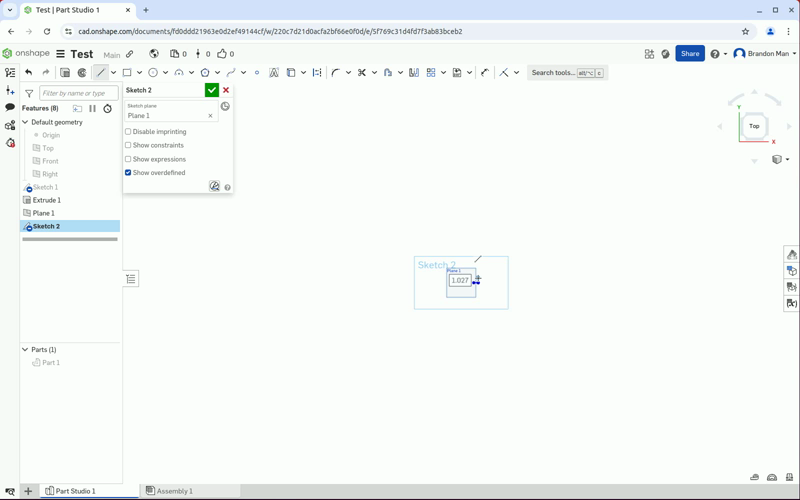
key_down(shift)
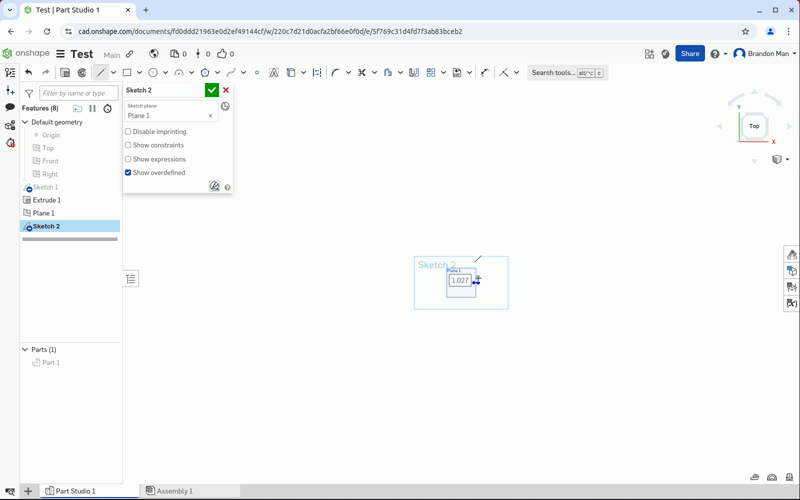
mouse_move(508, 277)
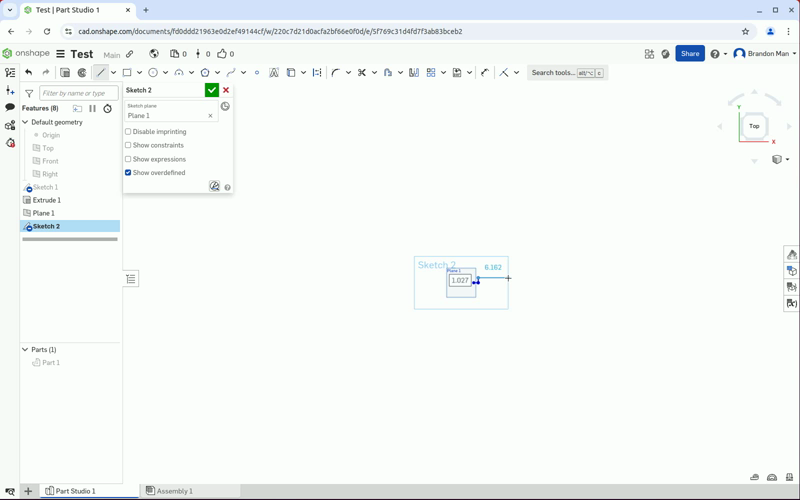
mouse_move(478, 250)
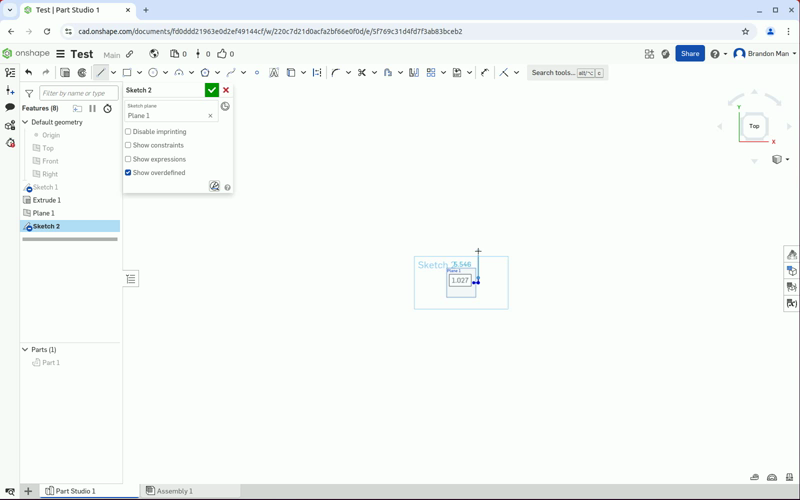
click(478, 250)
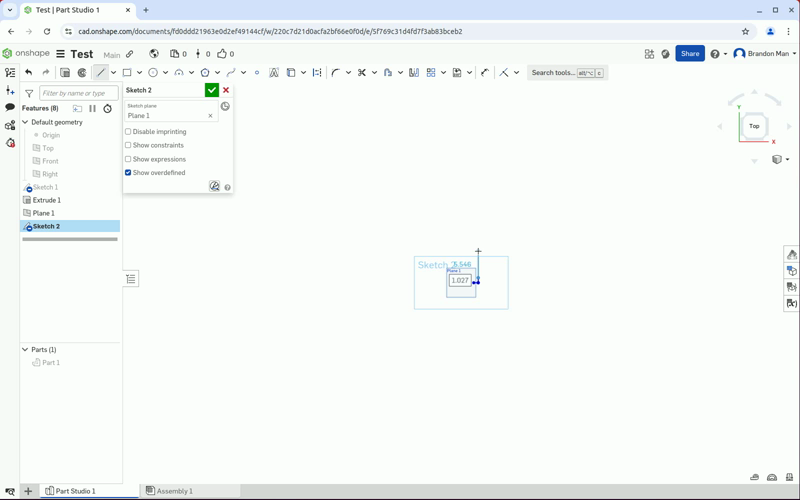
key_up(shift)
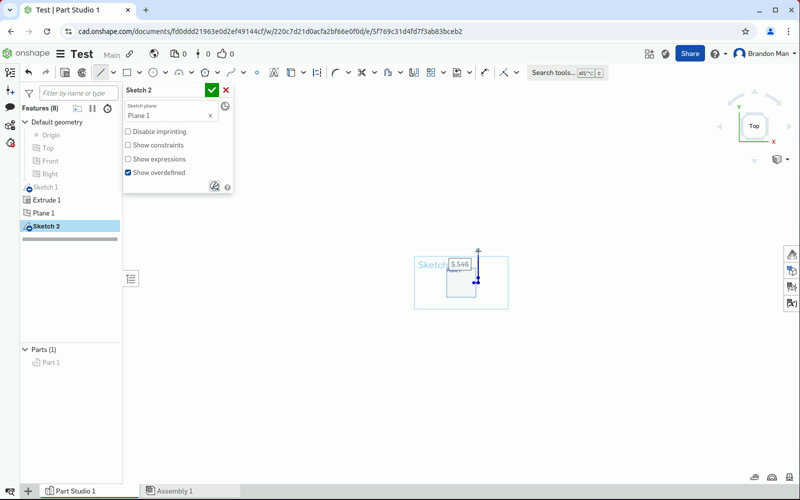
key_down(shift)
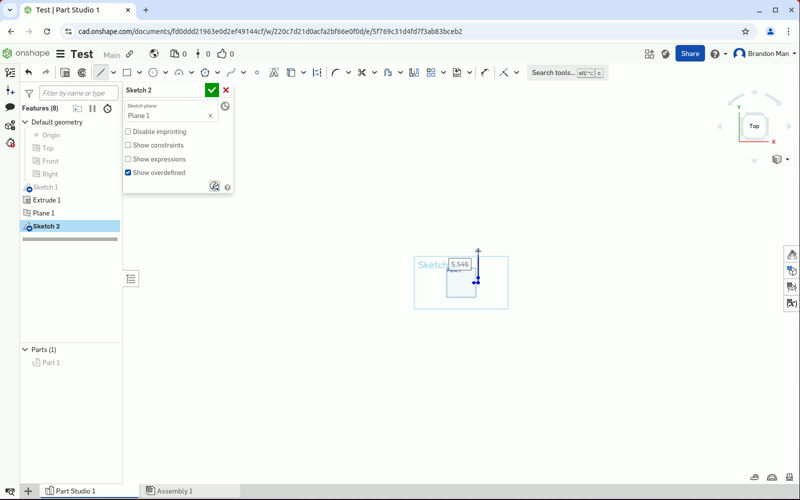
mouse_move(508, 250)
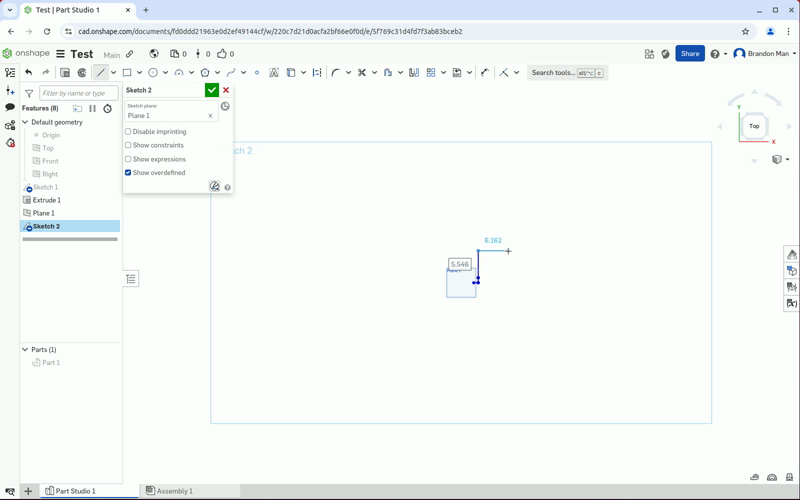
mouse_move(473, 250)
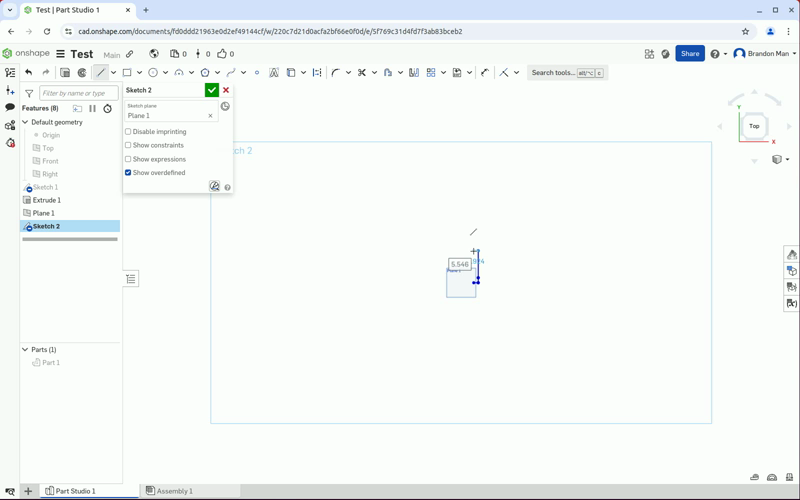
scroll(6)
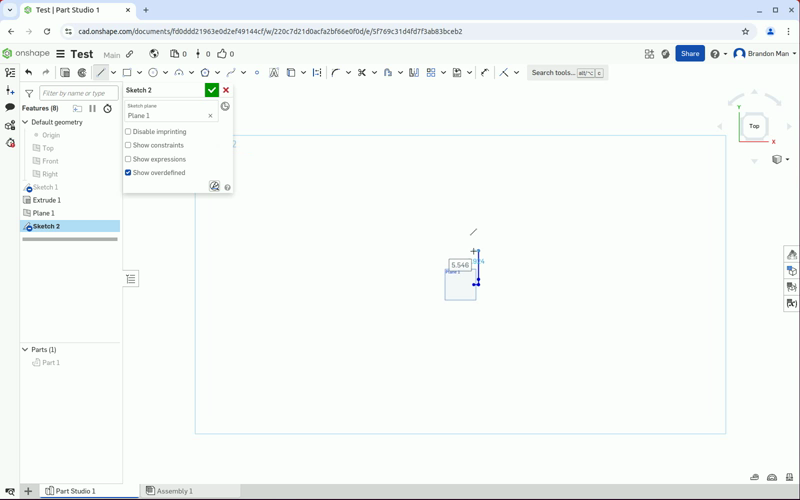
scroll(6)
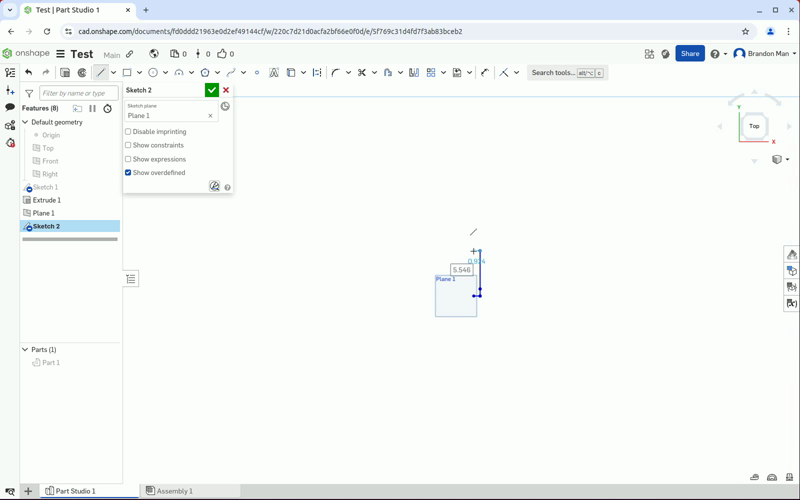
scroll(6)
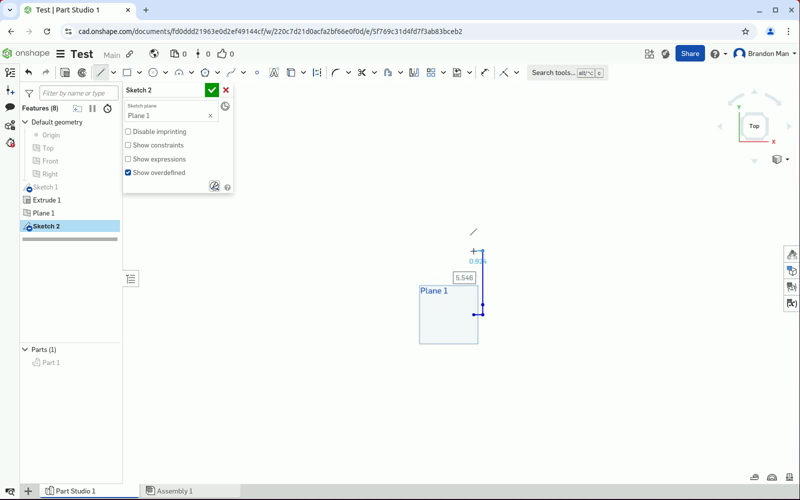
scroll(6)
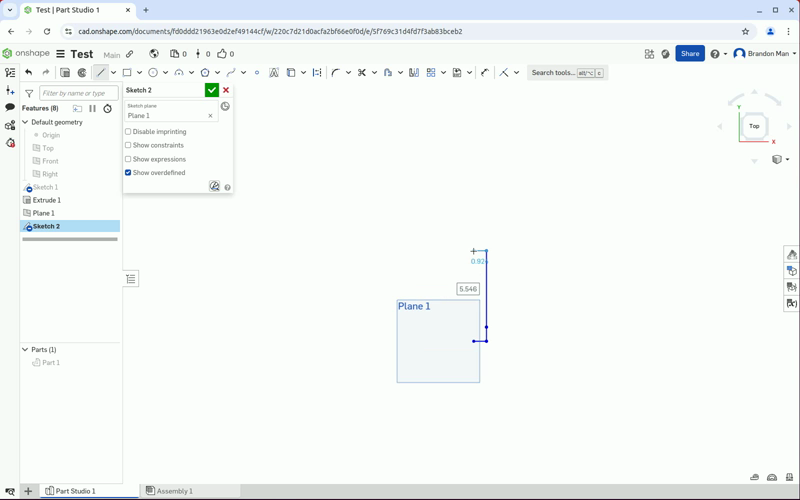
scroll(6)
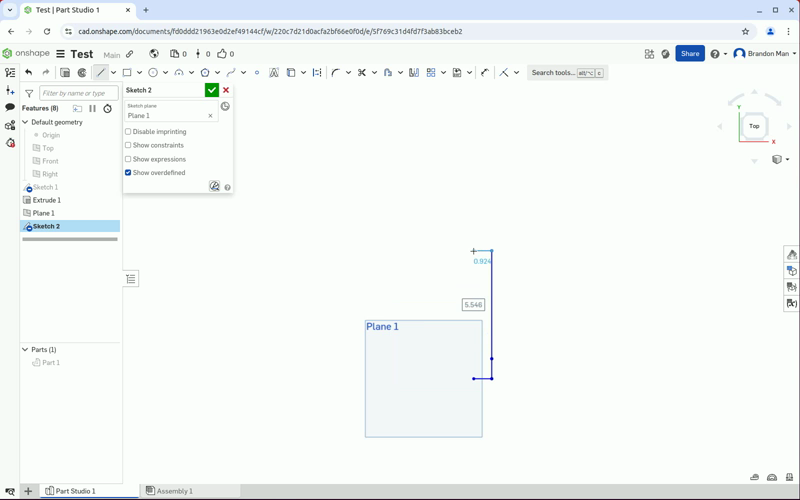
scroll(6)
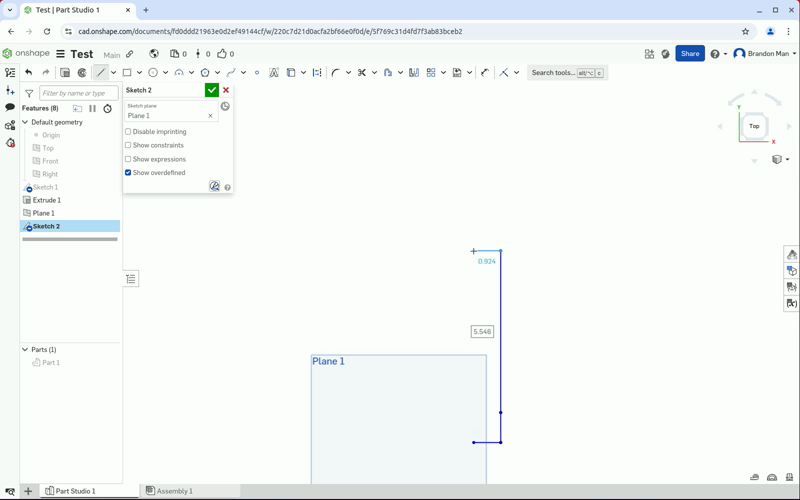
scroll(6)
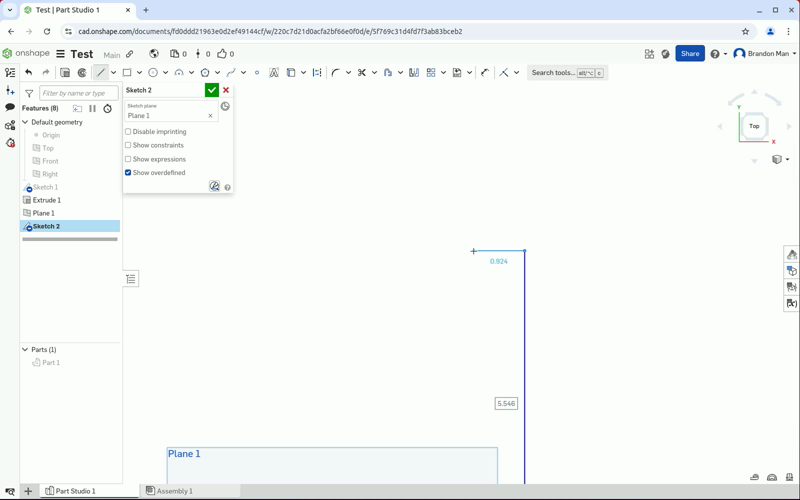
click(473, 250)
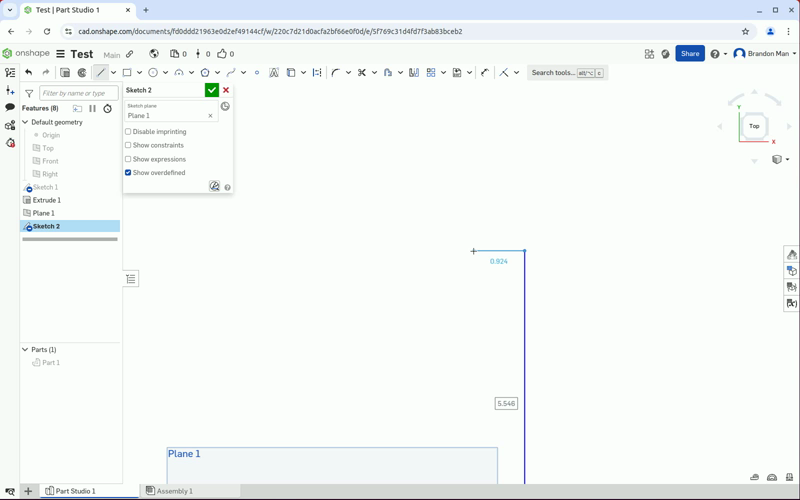
scroll(-6)
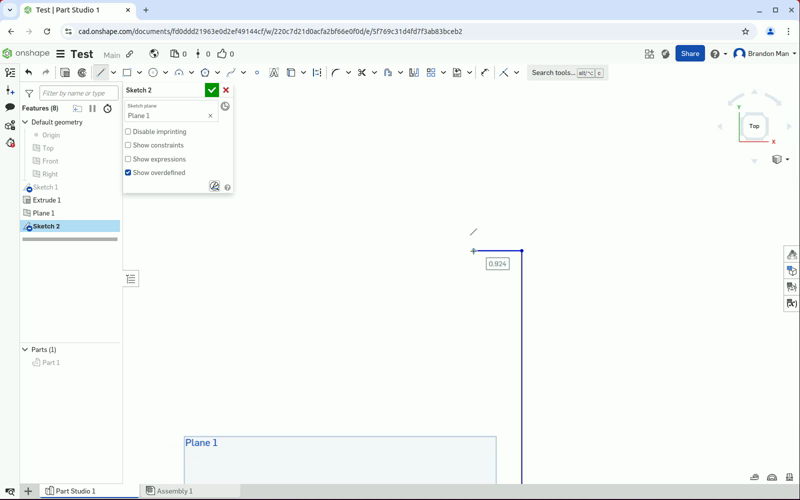
scroll(-6)
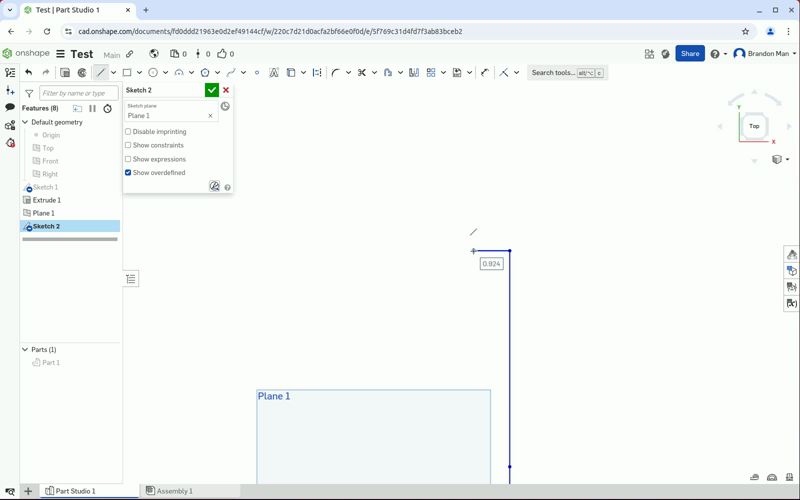
scroll(-6)
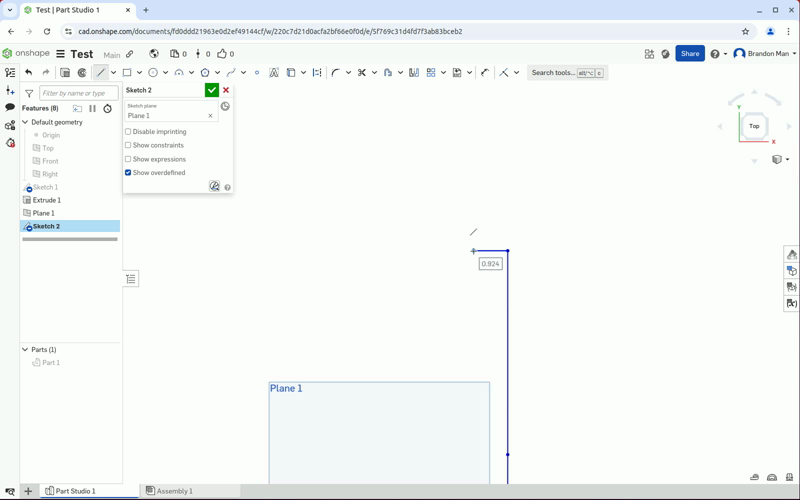
scroll(-6)
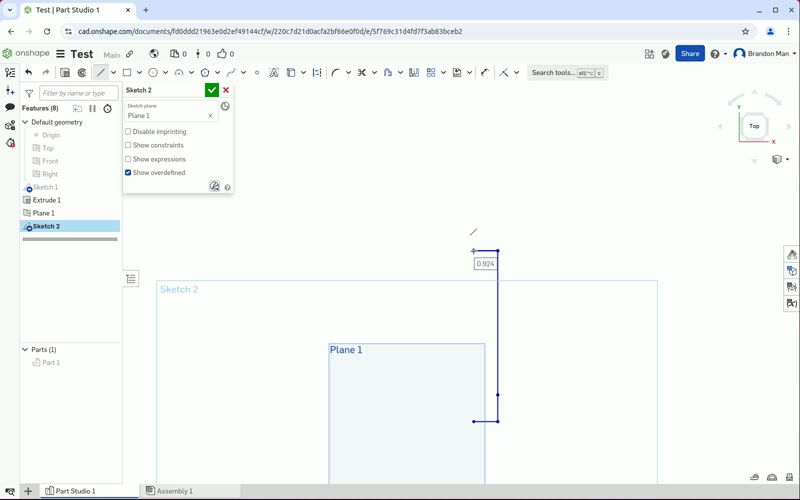
scroll(-6)
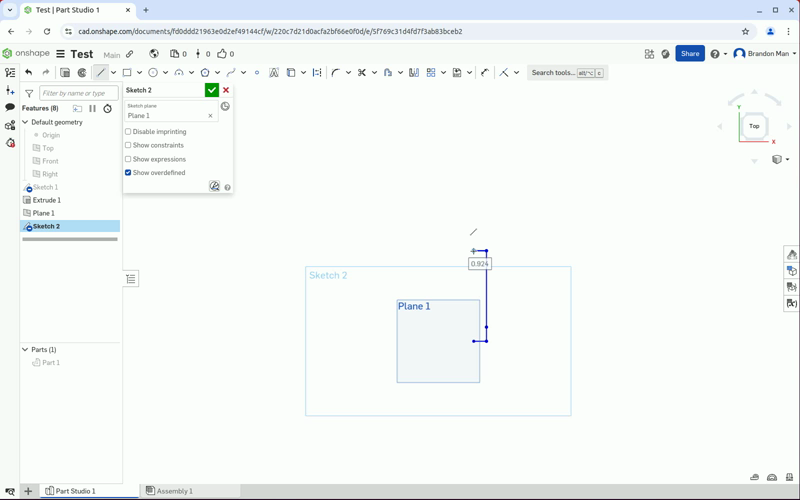
scroll(-6)
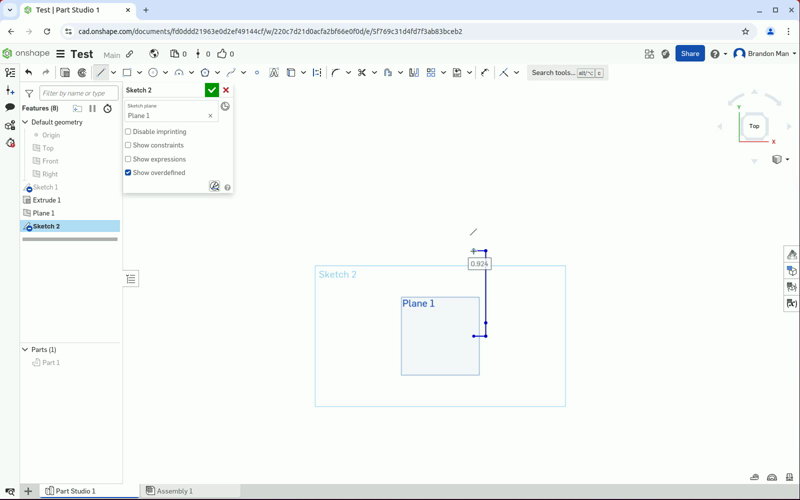
scroll(-6)
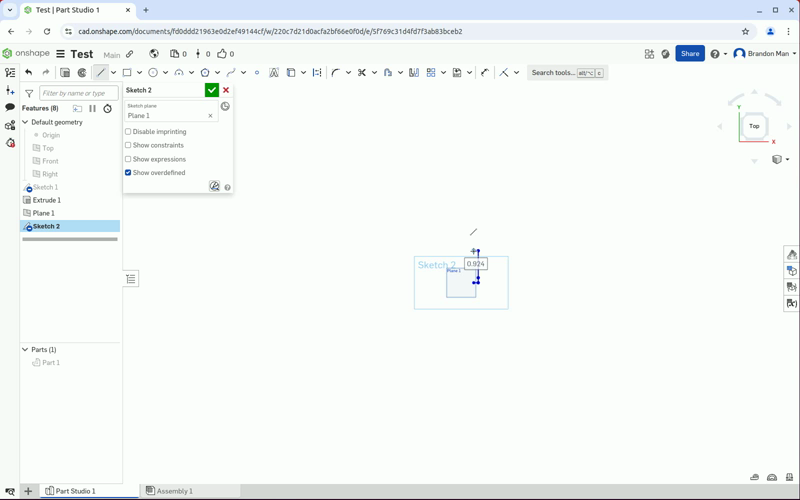
key_up(shift)
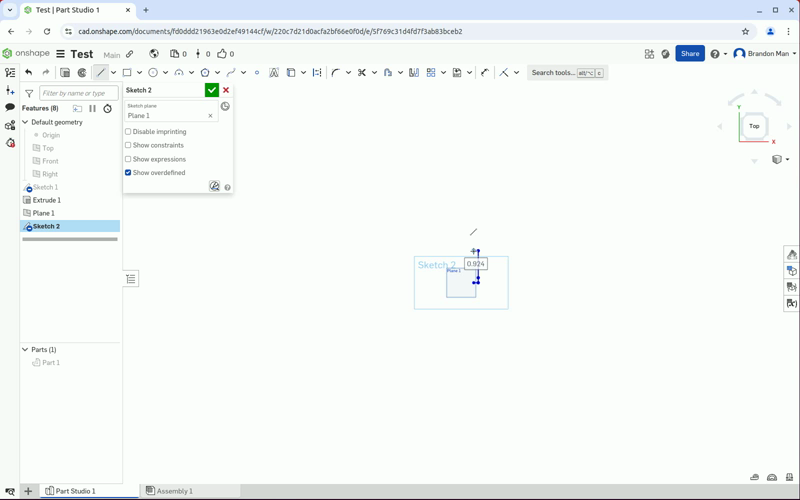
mouse_move(503, 250)
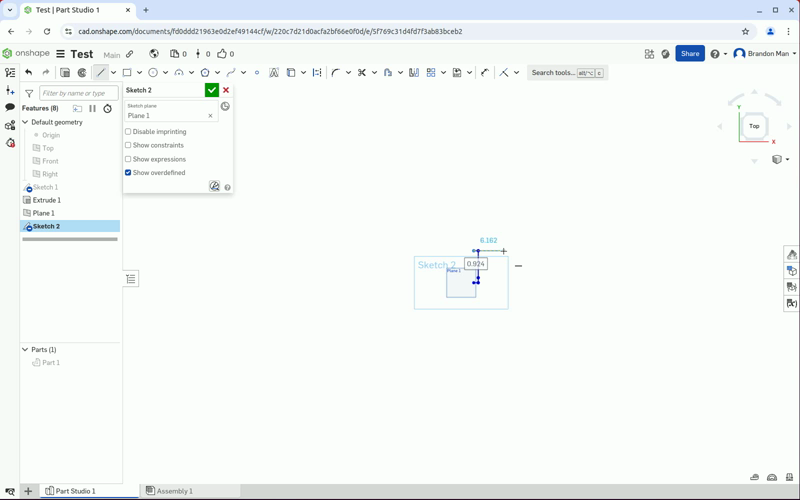
key_down(shift)
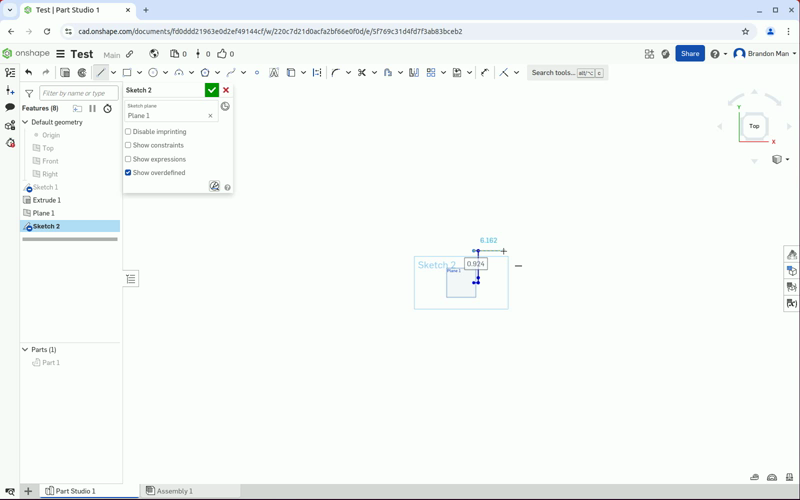
mouse_move(473, 282)
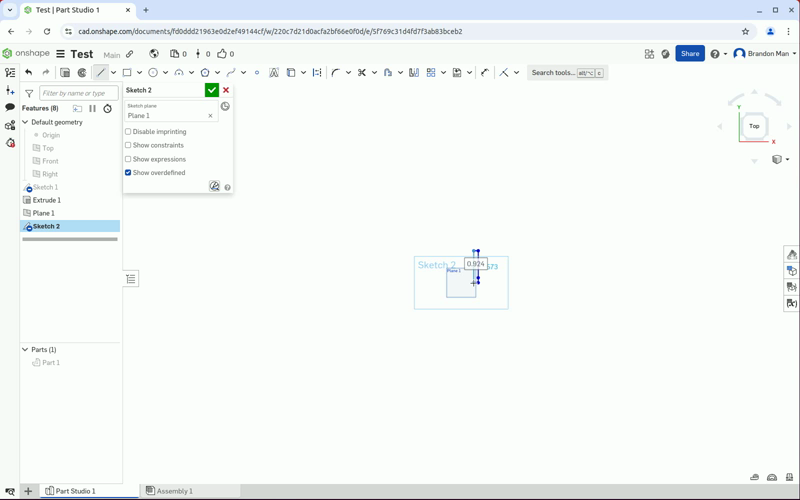
key_up(shift)
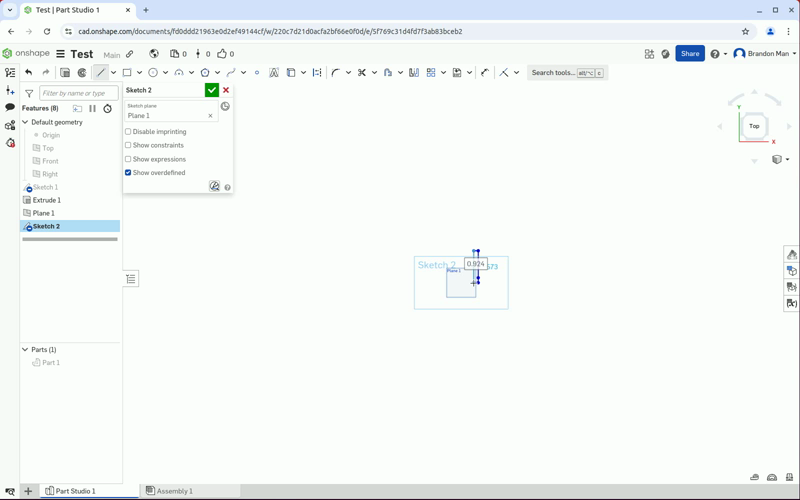
click(473, 282)
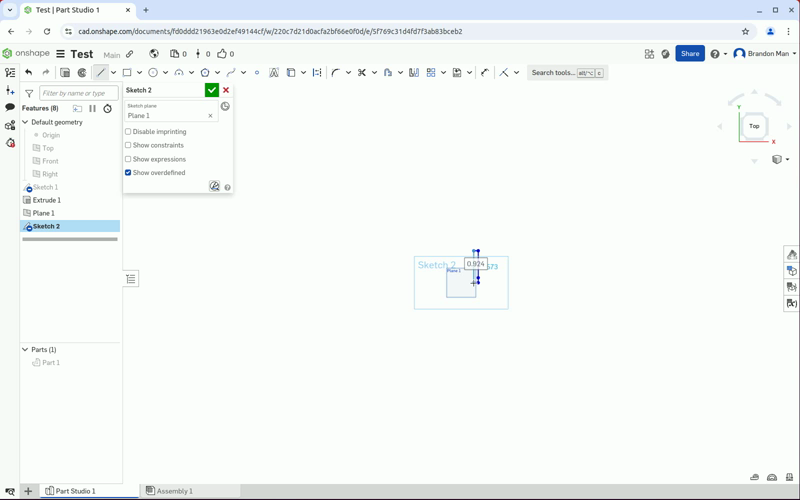
key(esc)
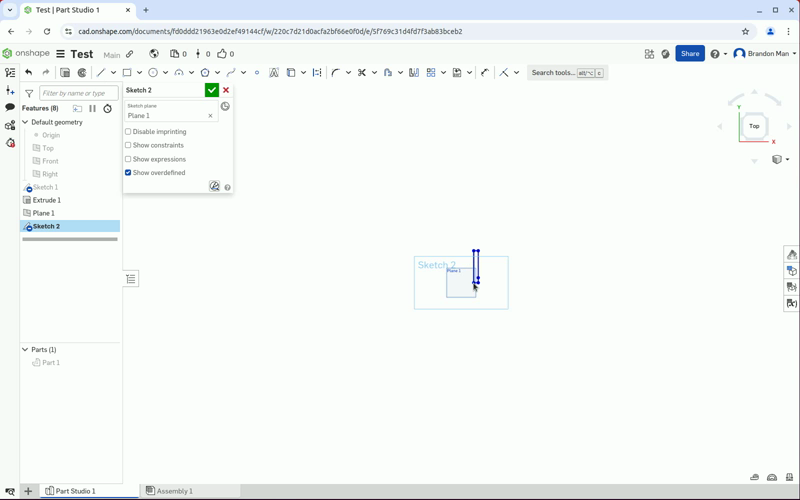
mouse_move(474, 279)
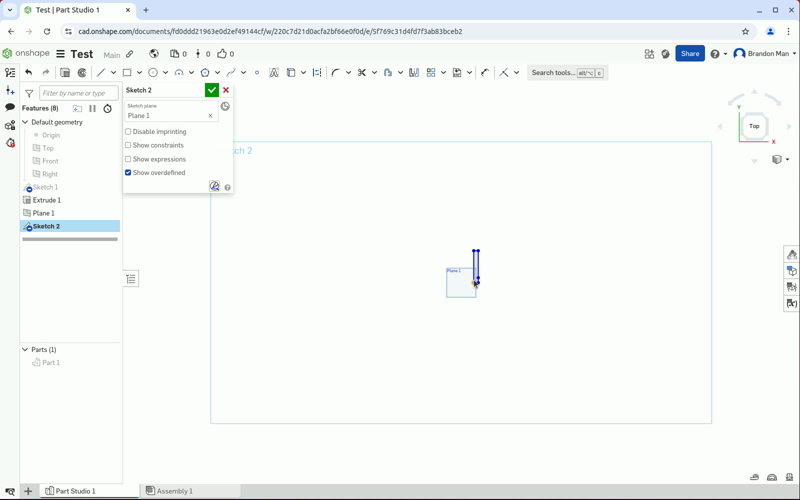
scroll(6)
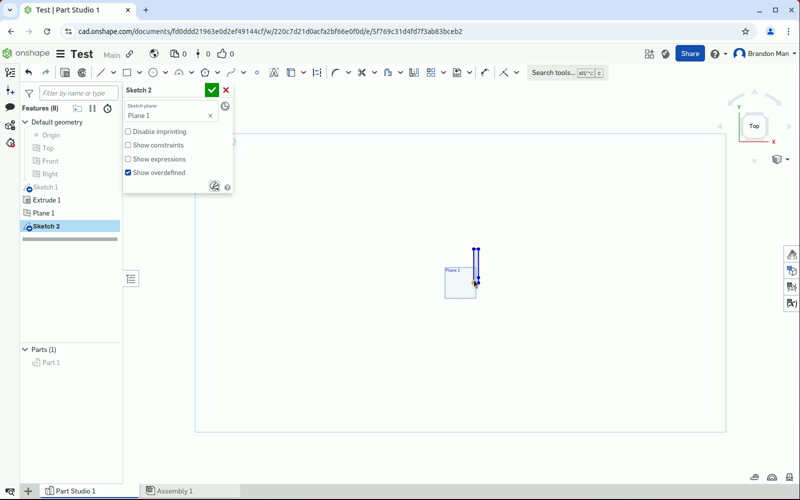
scroll(6)
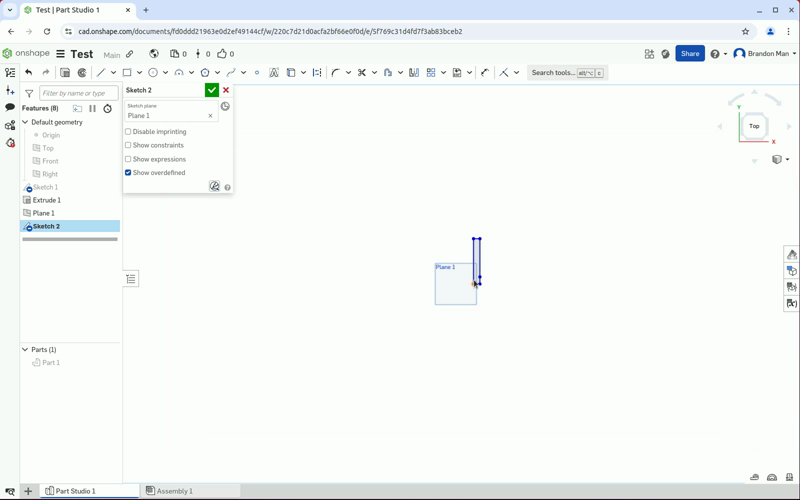
scroll(6)
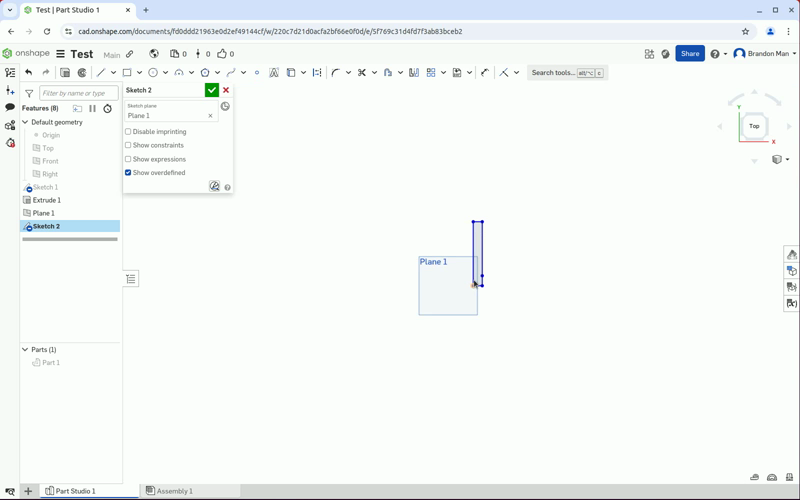
scroll(6)
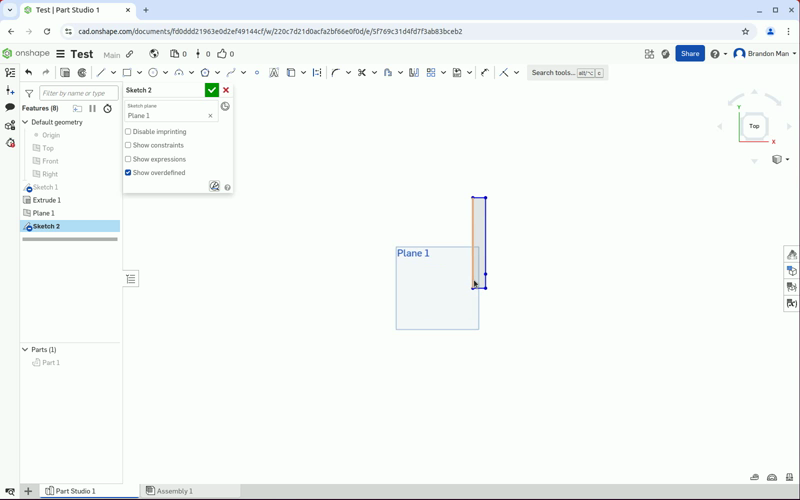
scroll(6)
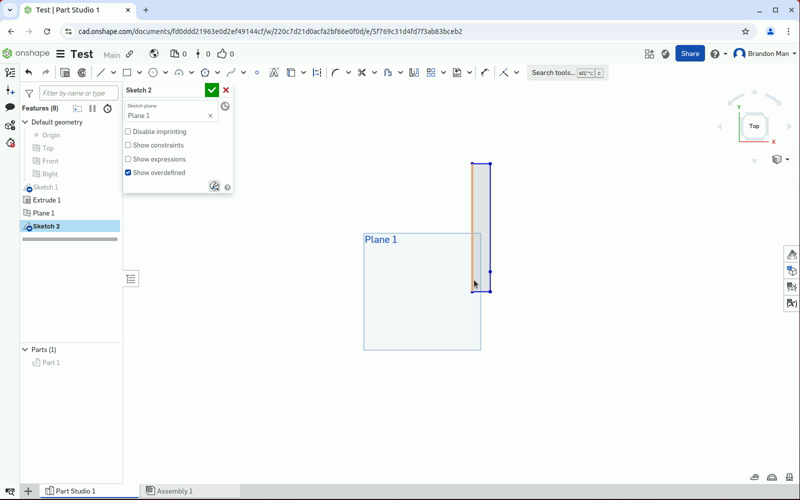
scroll(6)
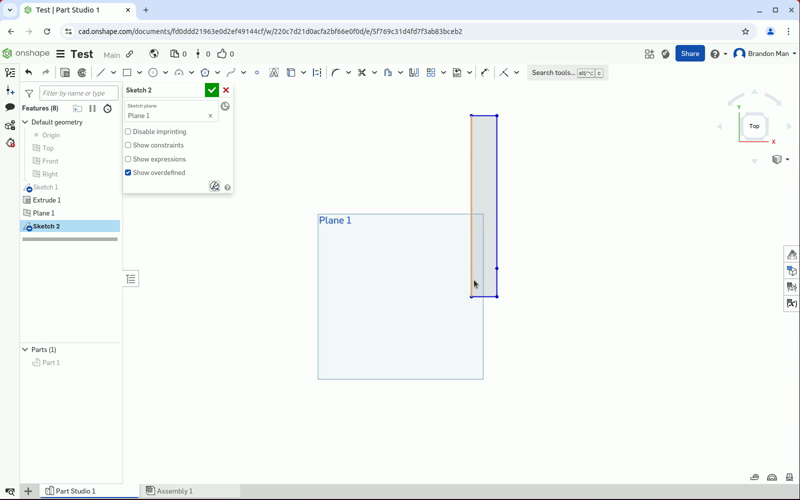
scroll(6)
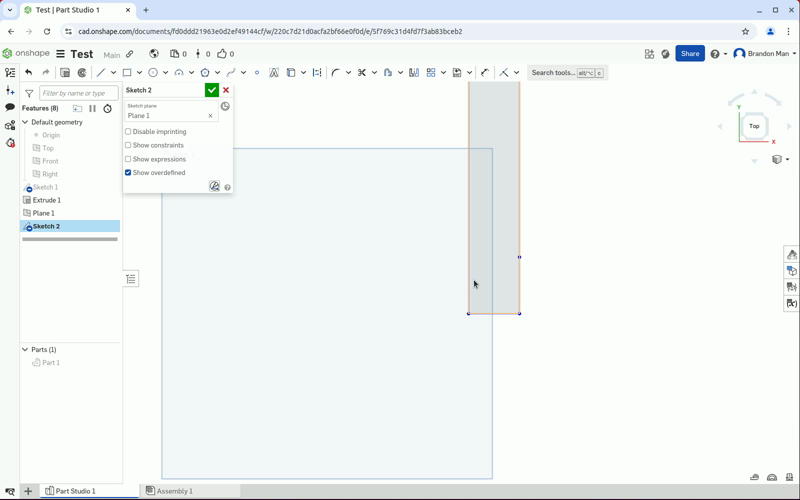
click(474, 279)
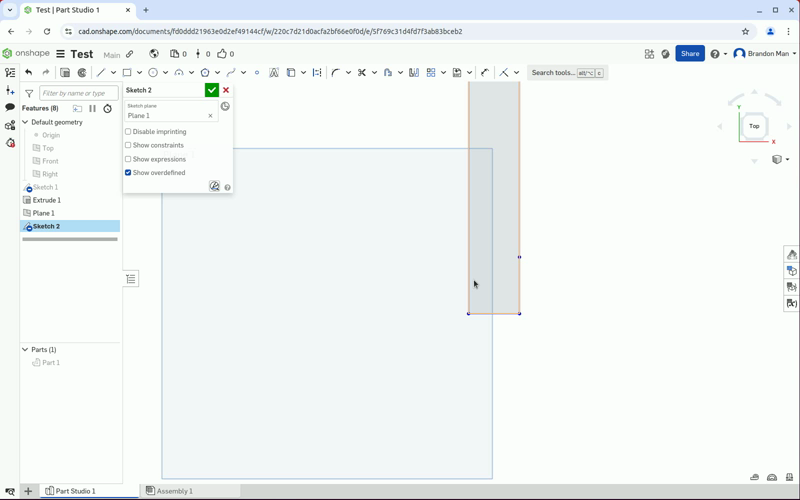
scroll(-6)
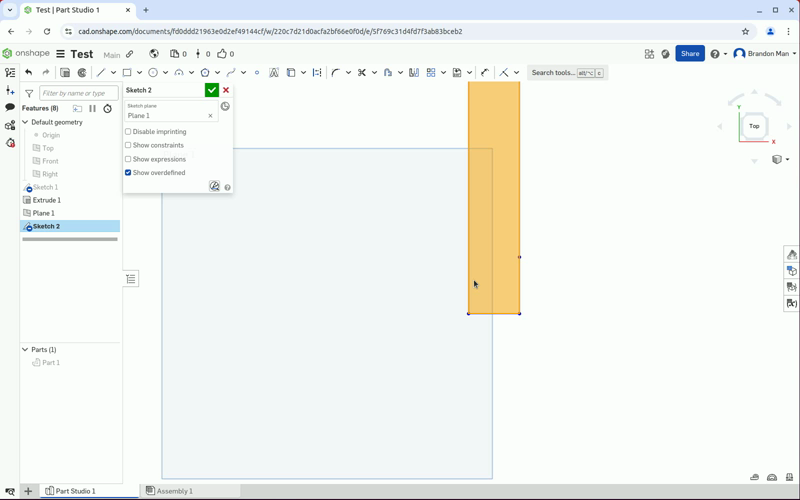
scroll(-6)
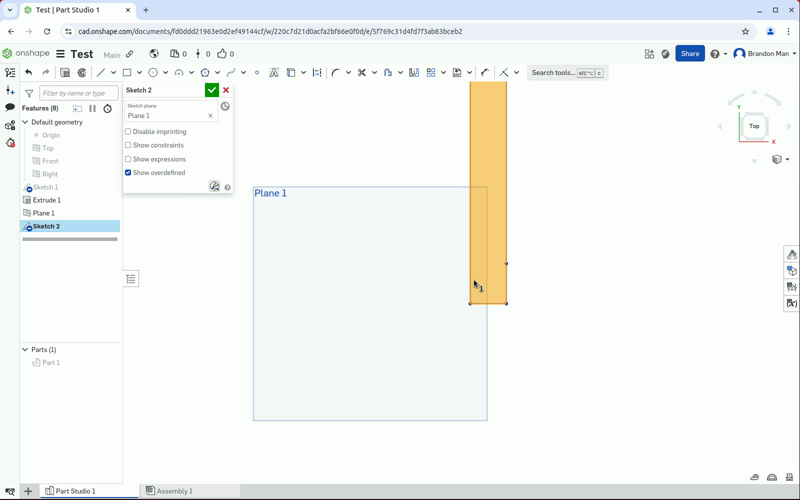
scroll(-6)
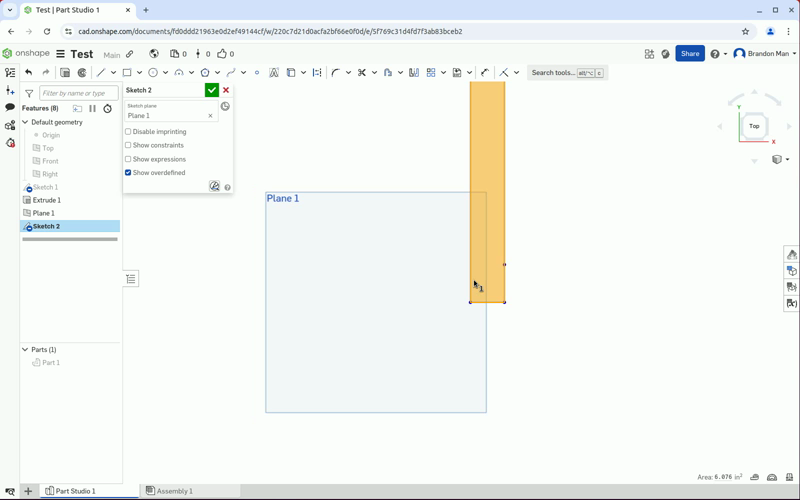
scroll(-6)
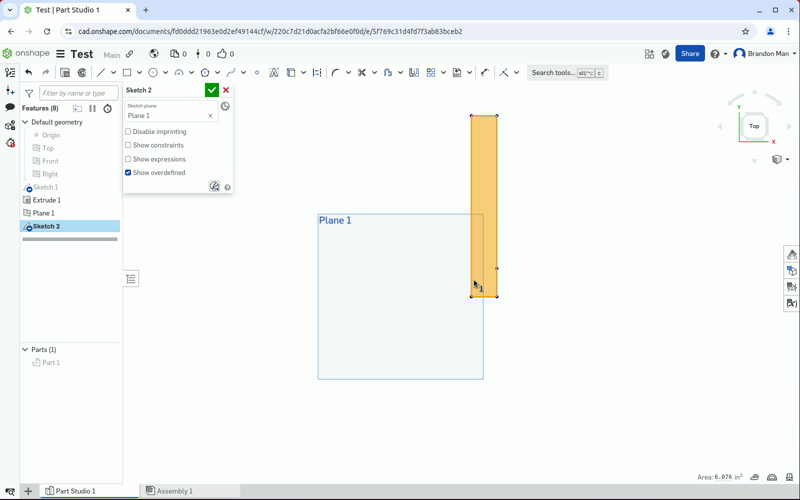
scroll(-6)
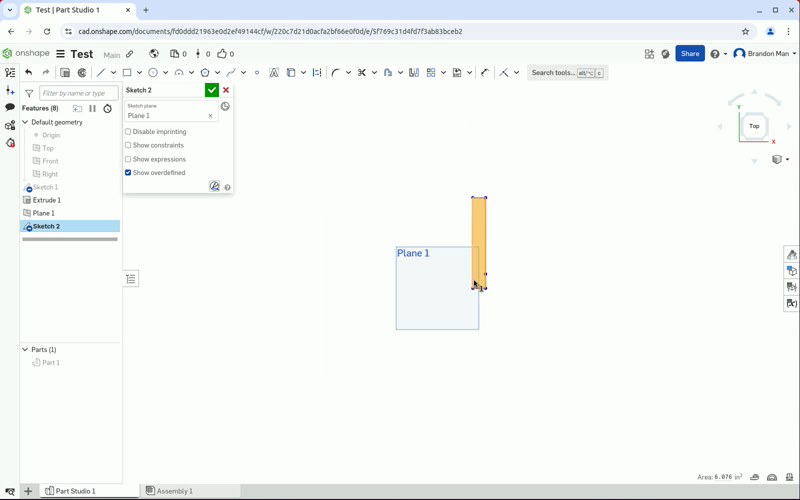
scroll(-6)
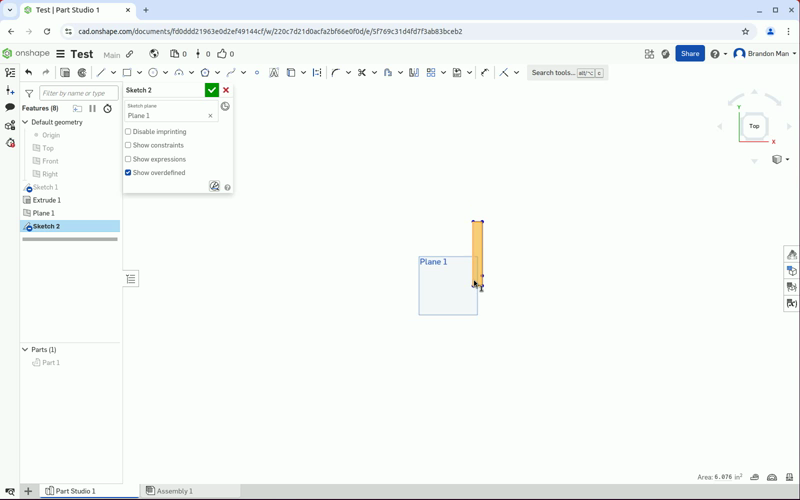
scroll(-6)
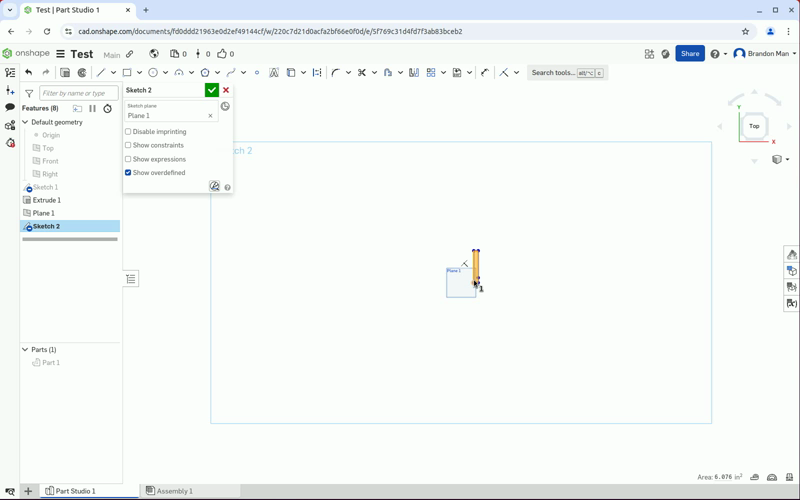
mouse_move(73, 352)
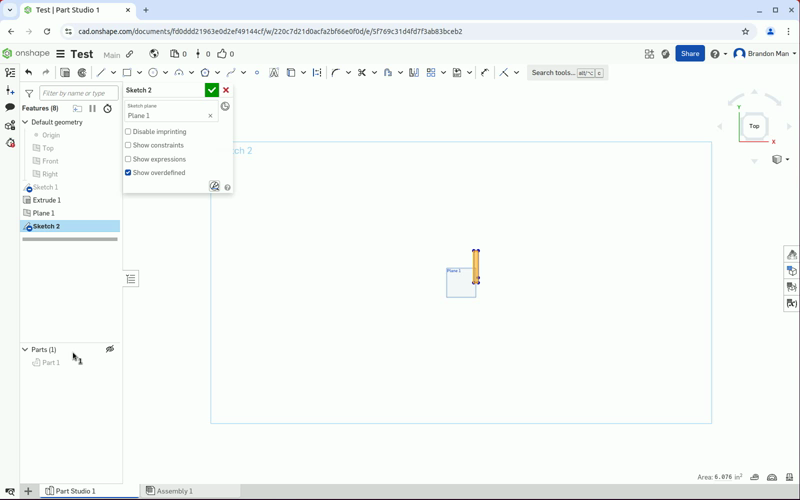
key(shift+y)
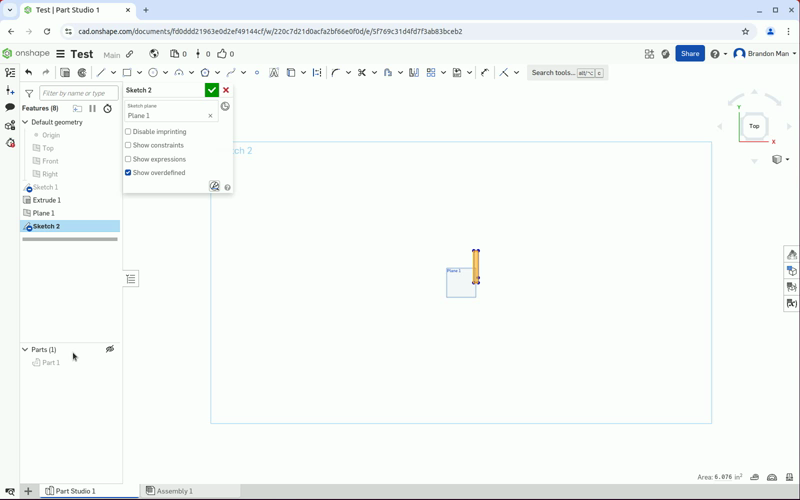
key(shift+e)
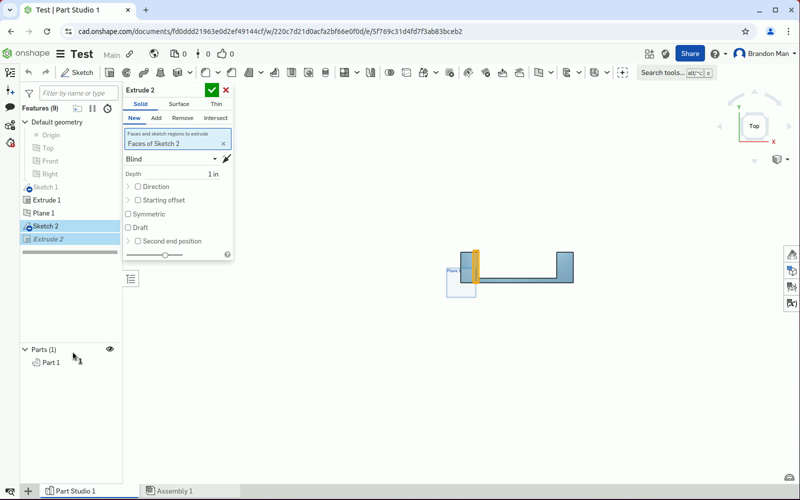
mouse_move(143, 106)
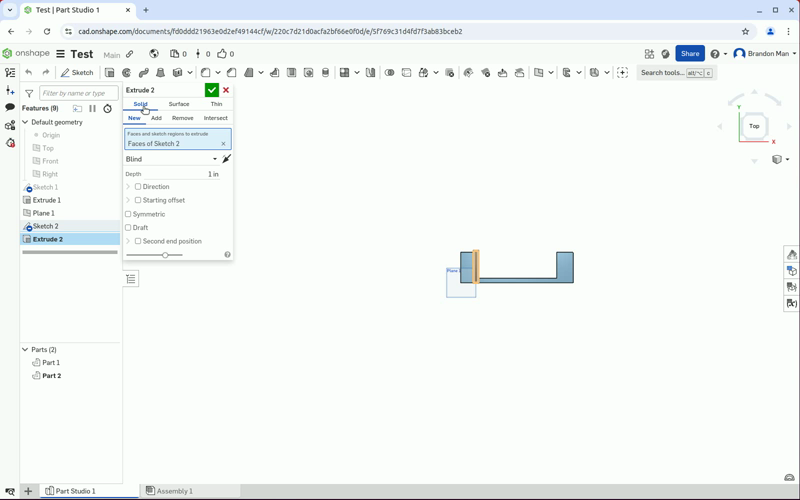
click(143, 106)
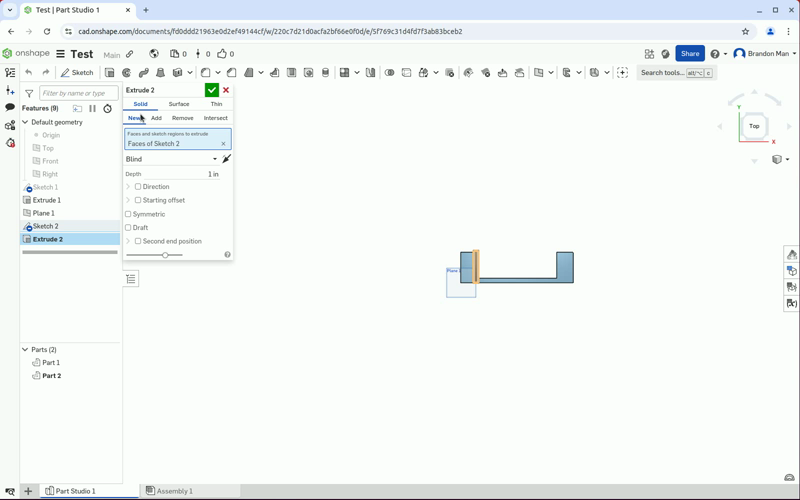
mouse_move(137, 120)
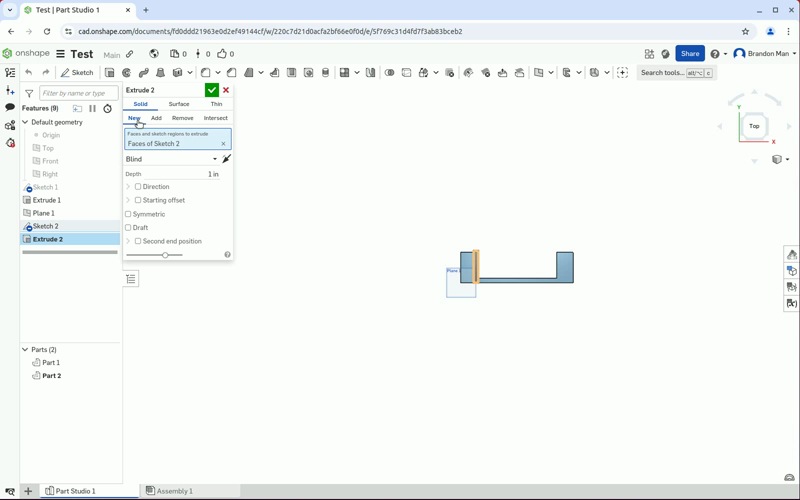
click(137, 120)
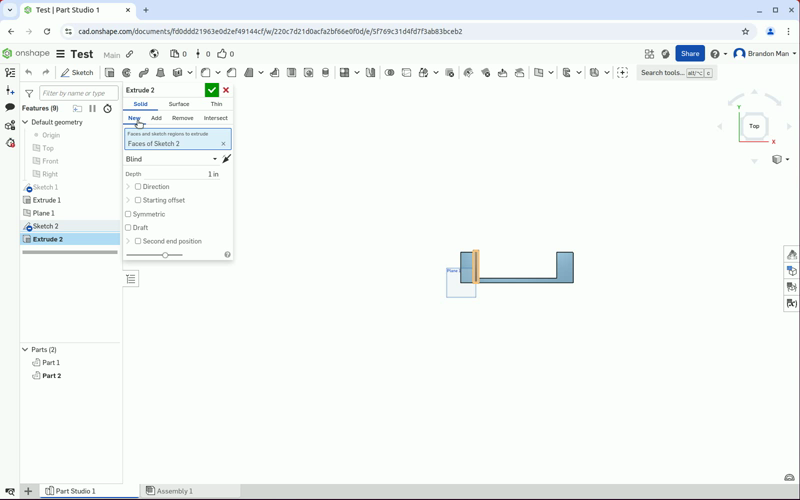
key(tab, 4)
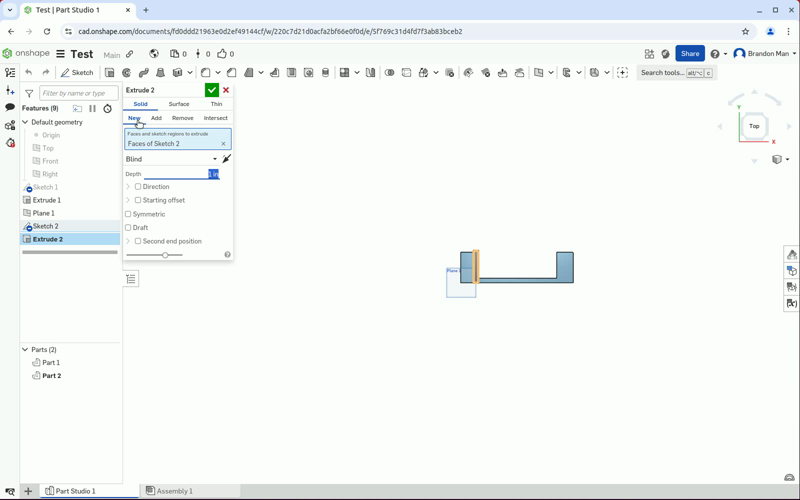
text(0.481)
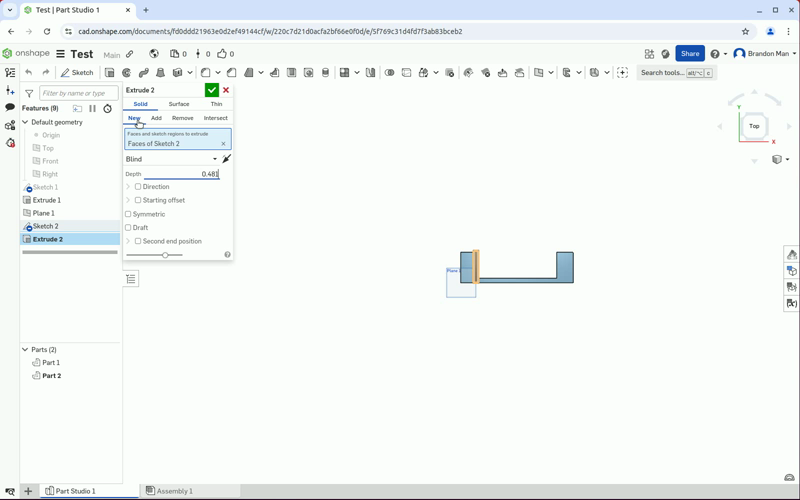
key(enter)
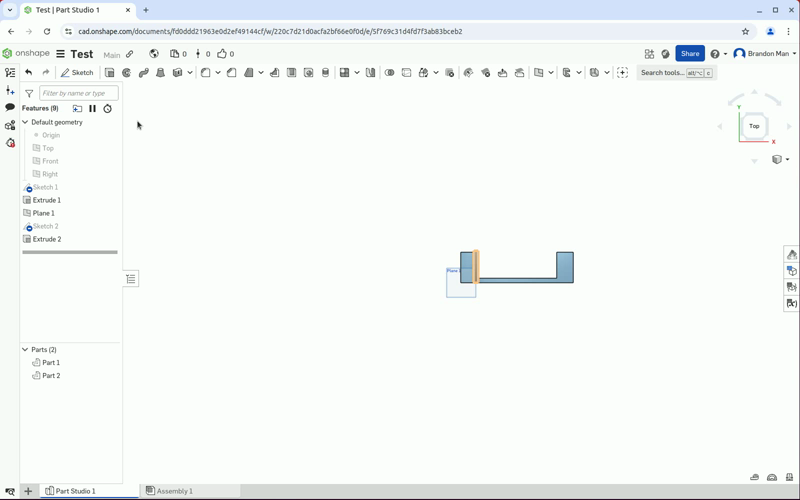
key(shift+h)
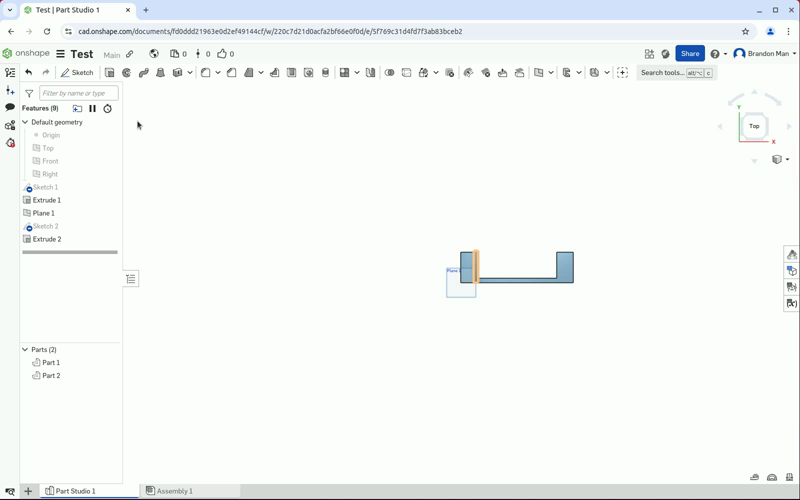
key(shift+h)
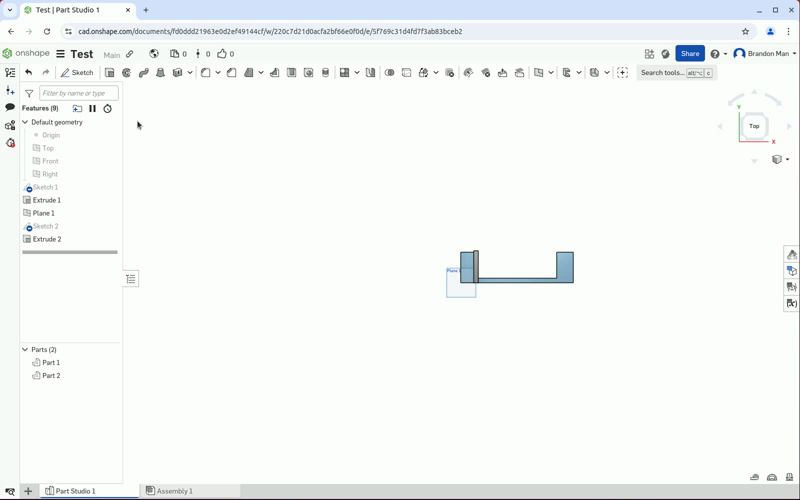
mouse_move(73, 189)
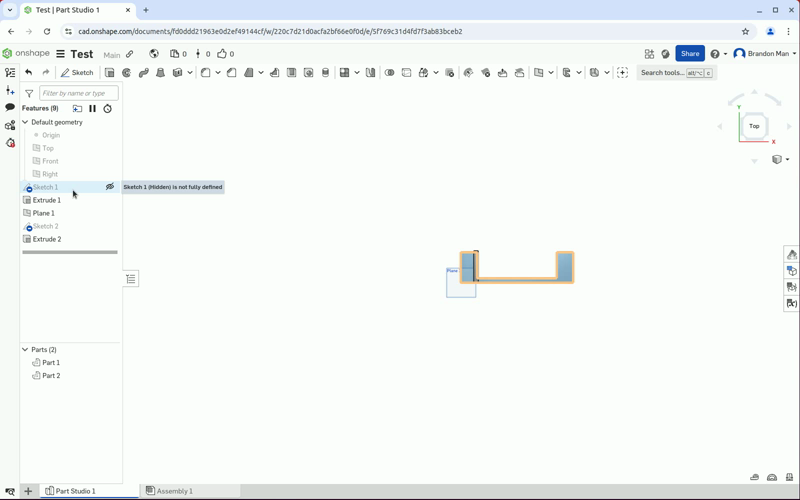
click(73, 189)
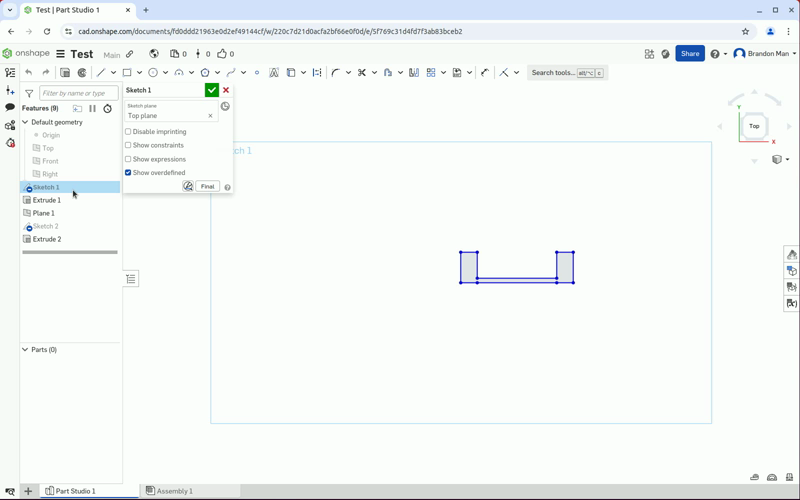
mouse_move(229, 92)
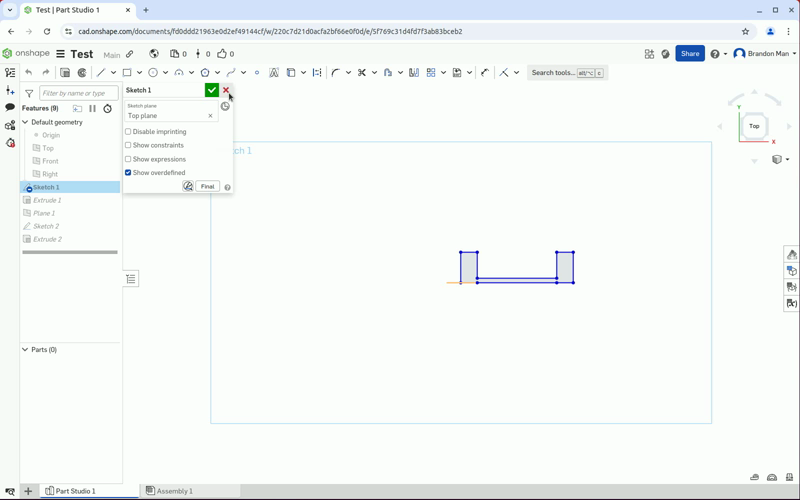
click(229, 92)
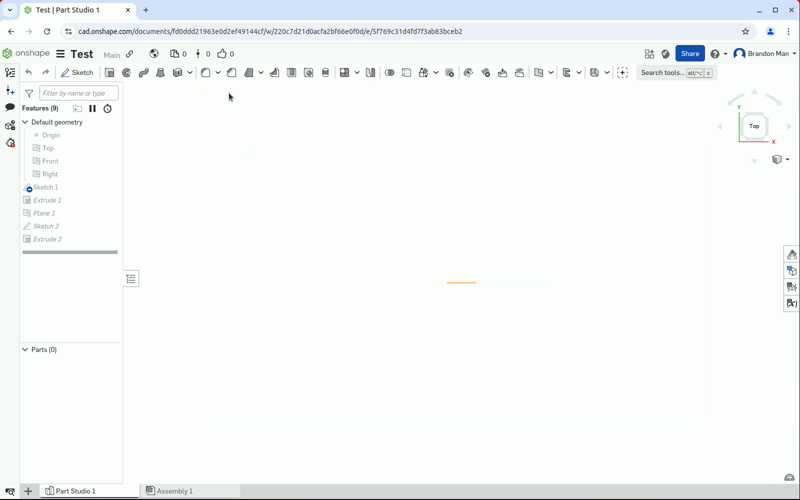
key(shift+s)
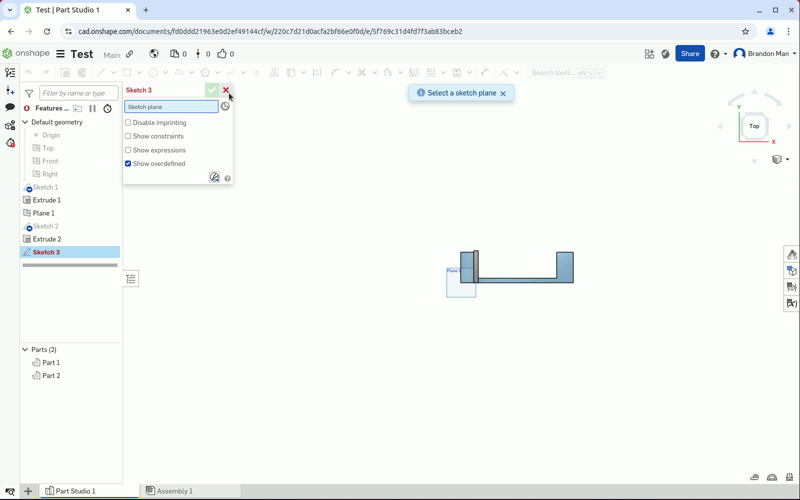
mouse_move(73, 215)
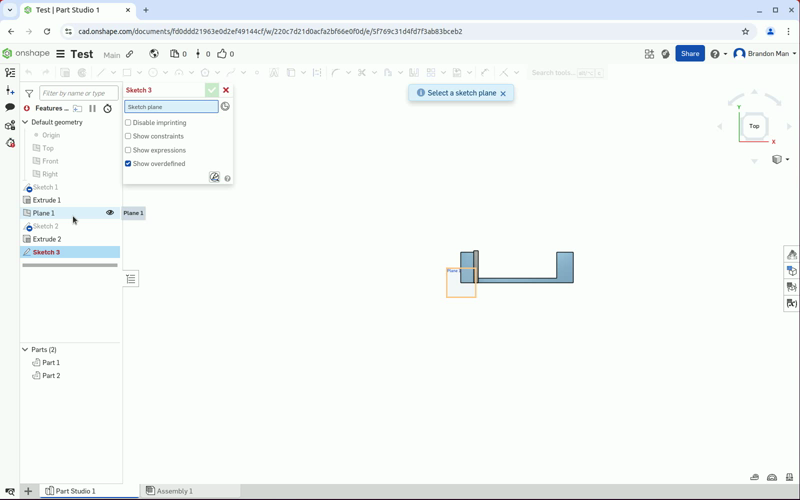
click(73, 215)
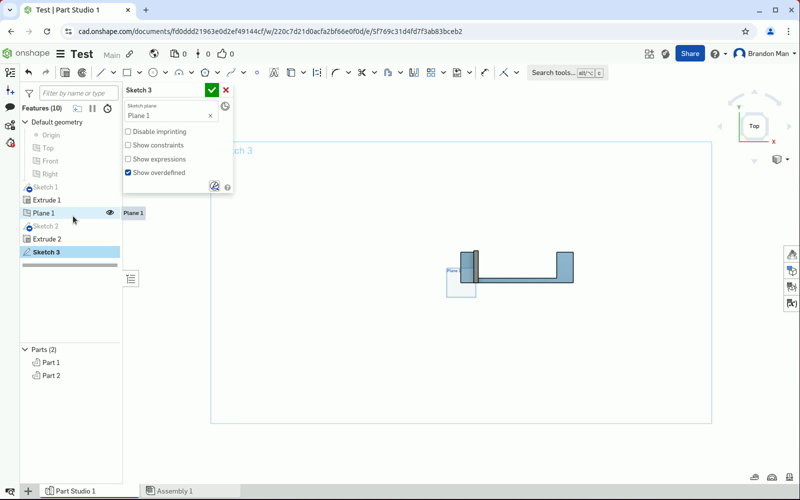
mouse_move(73, 352)
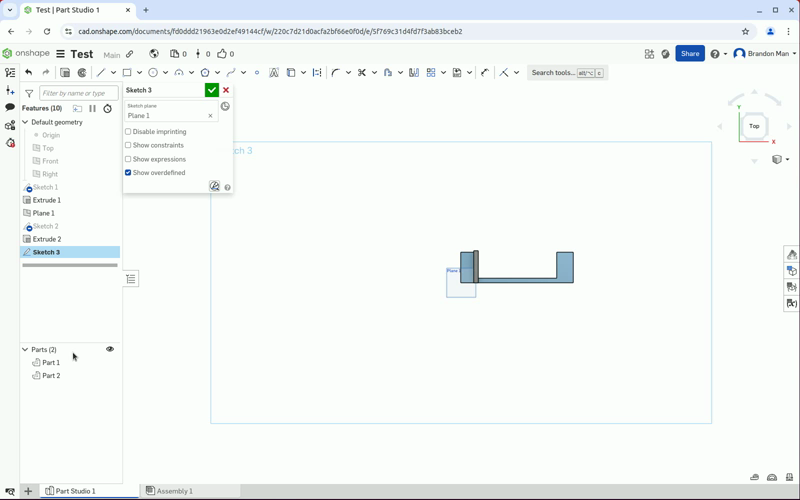
key(y)
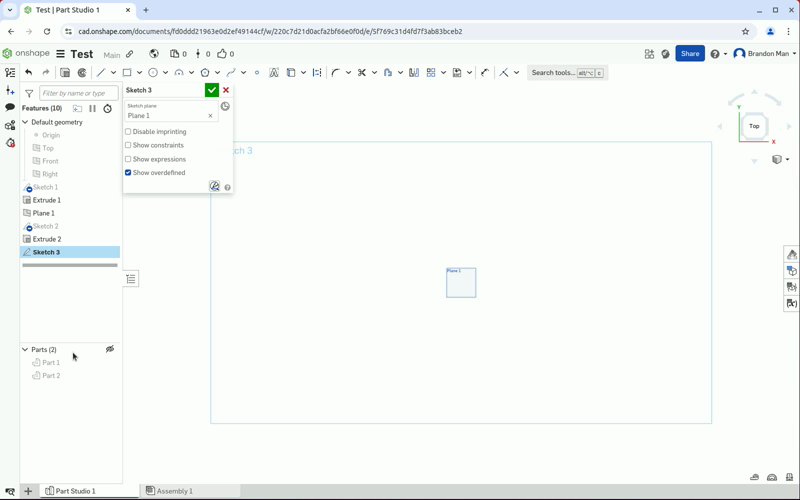
key(l)
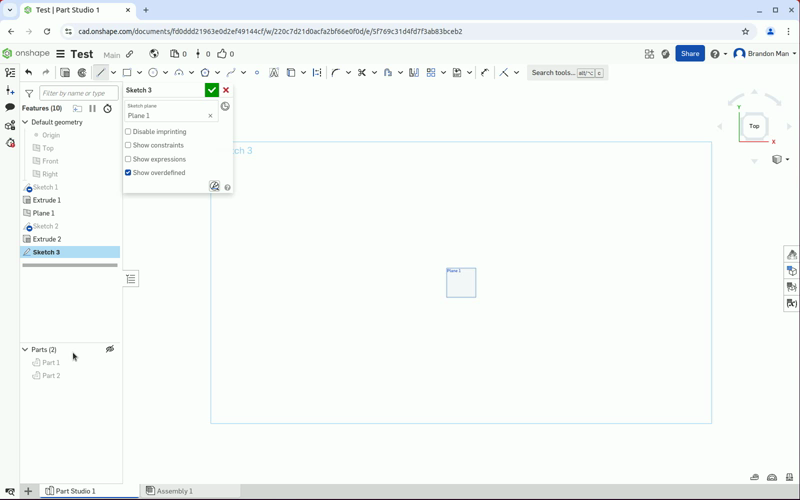
key_down(shift)
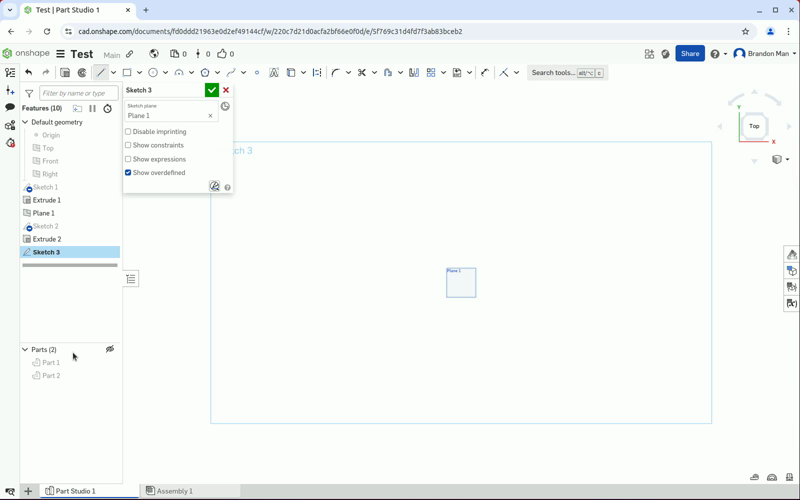
mouse_move(556, 282)
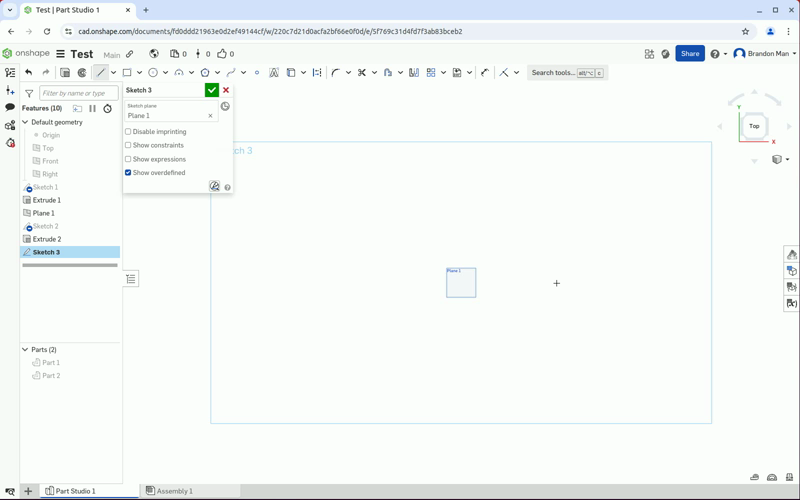
click(556, 282)
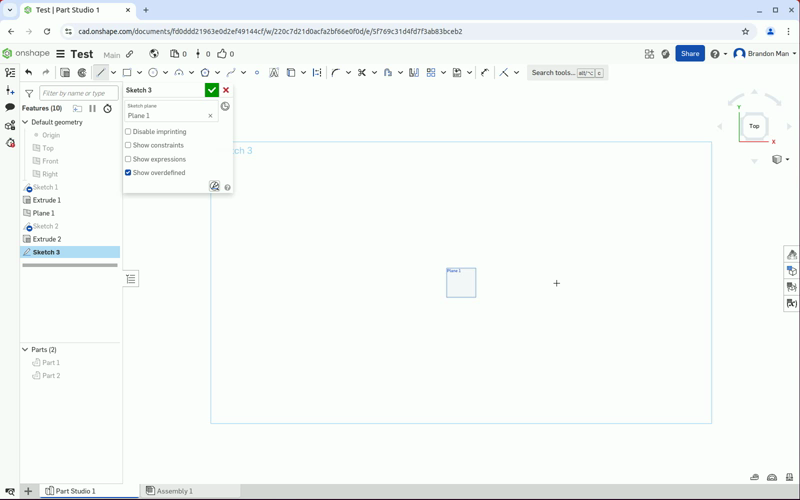
key_up(shift)
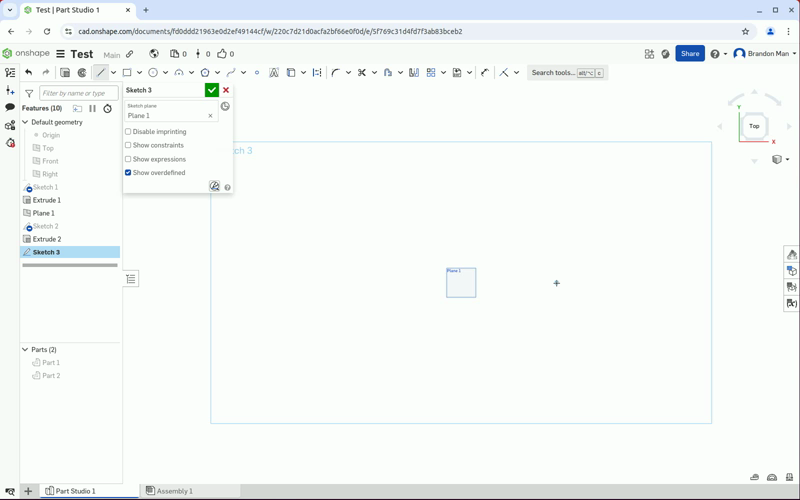
key_down(shift)
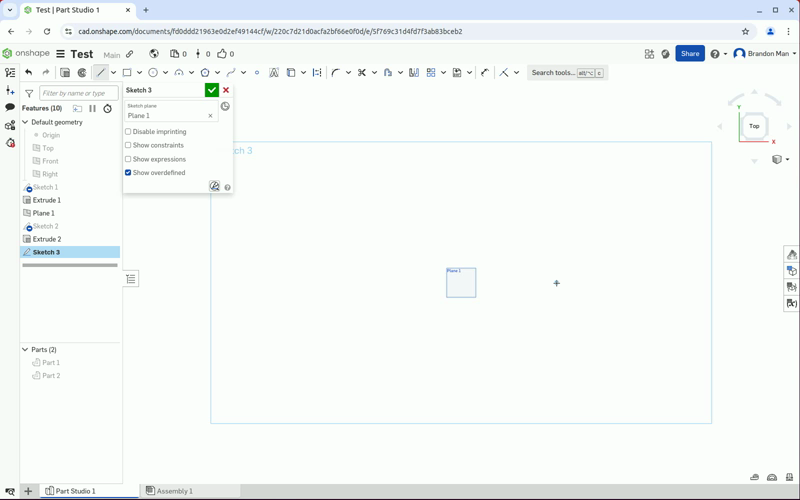
mouse_move(586, 282)
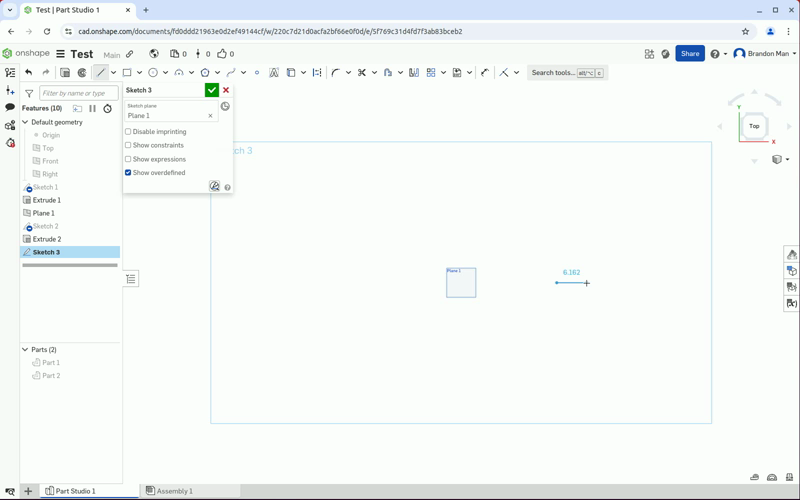
mouse_move(561, 282)
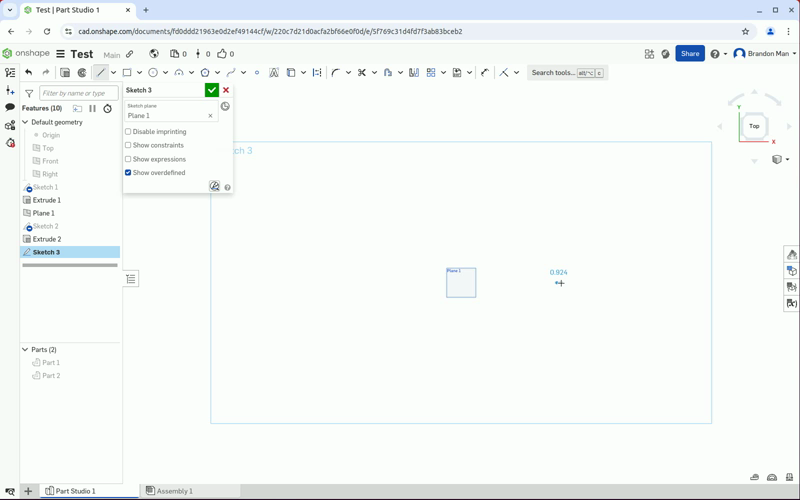
scroll(6)
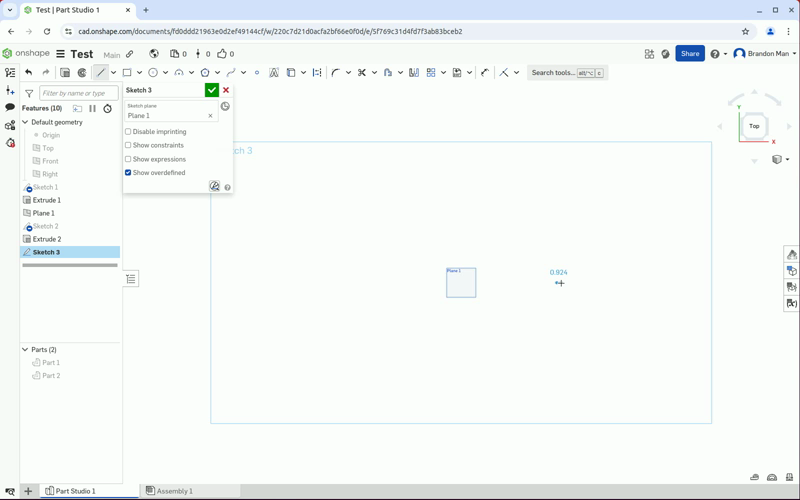
scroll(6)
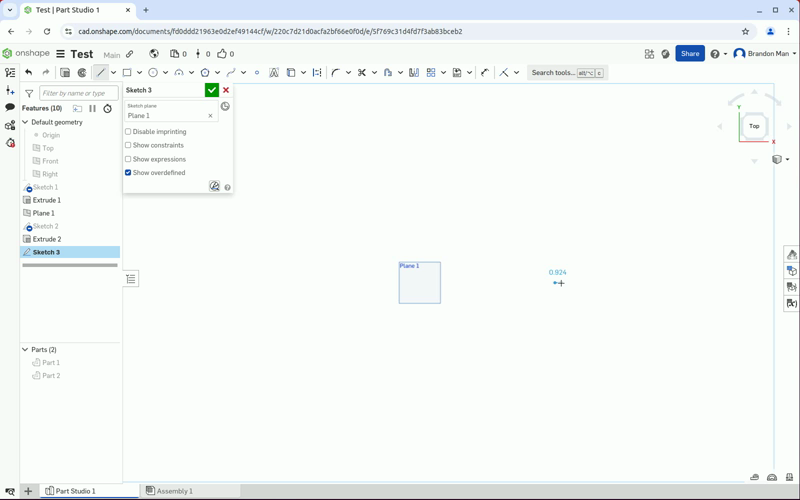
scroll(6)
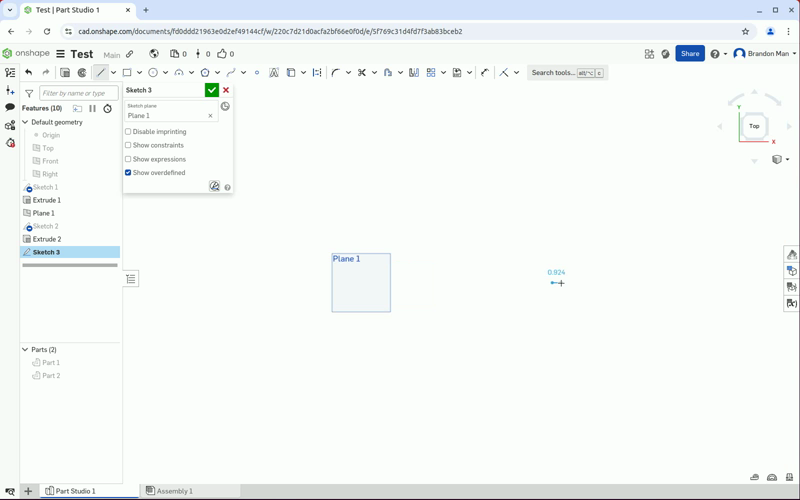
scroll(6)
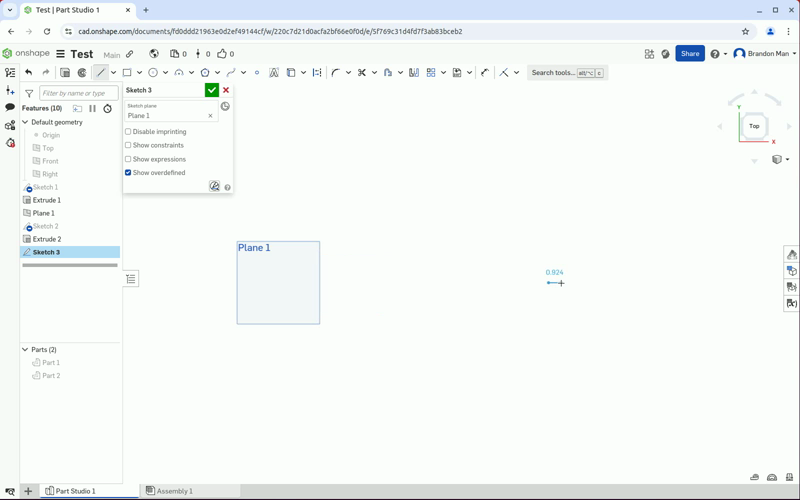
scroll(6)
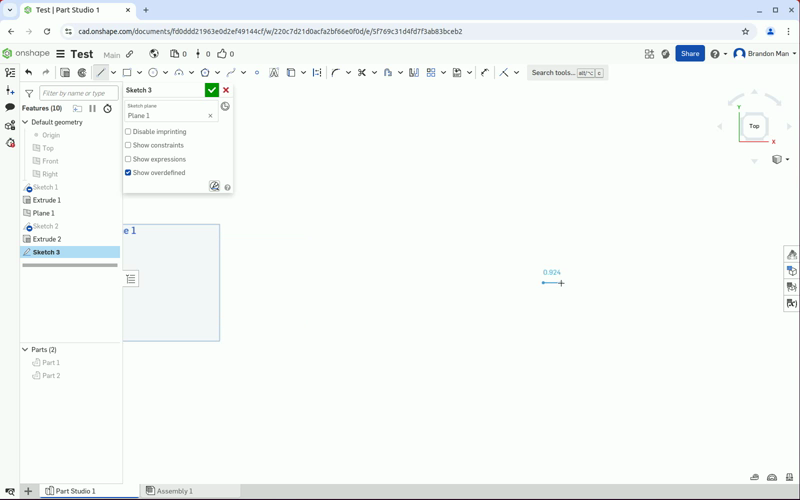
scroll(6)
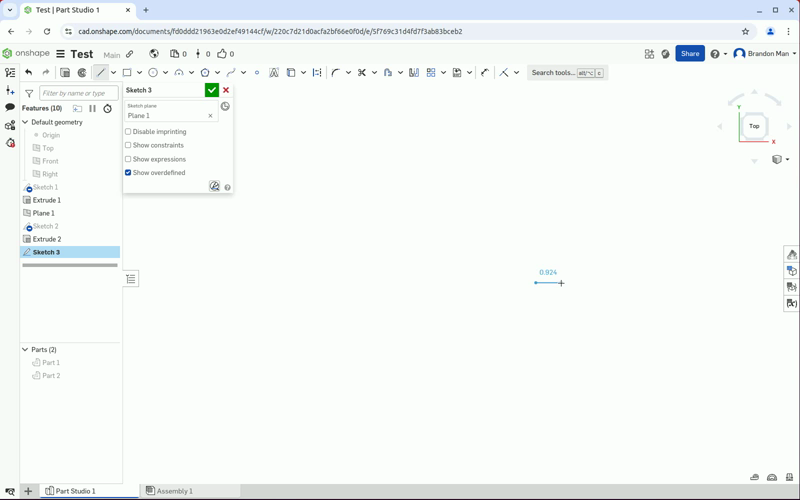
scroll(6)
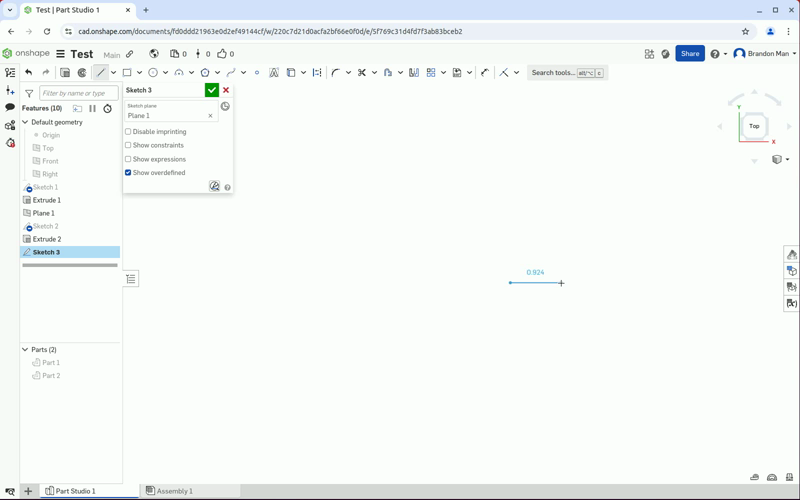
click(561, 282)
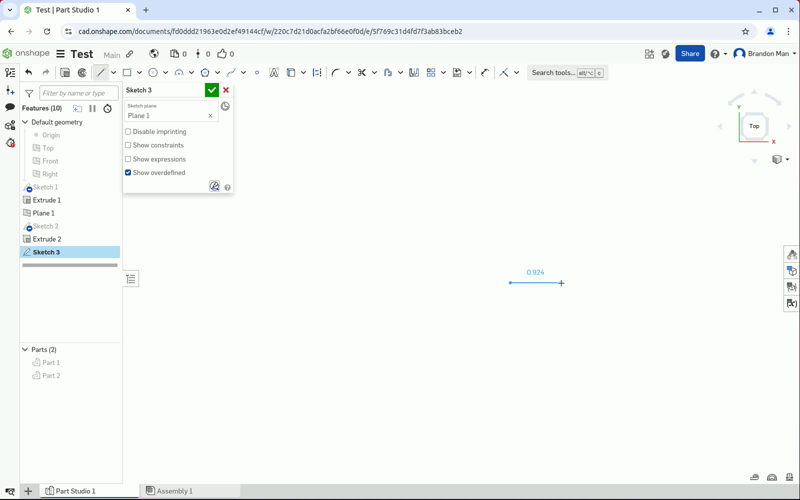
scroll(-6)
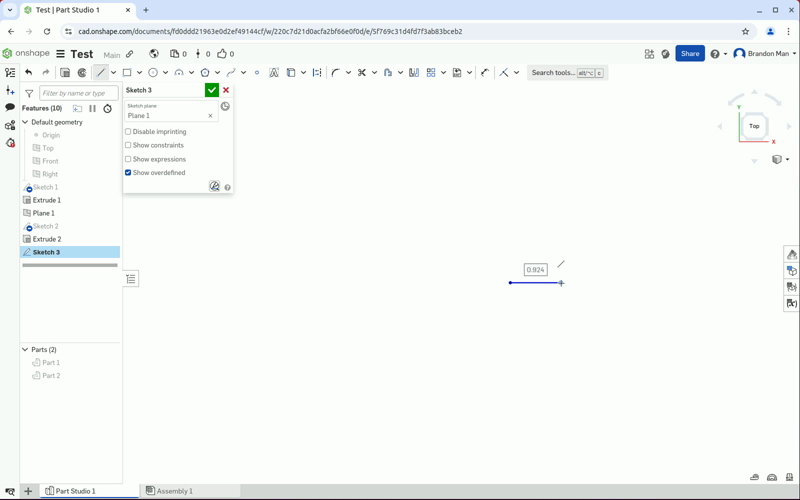
scroll(-6)
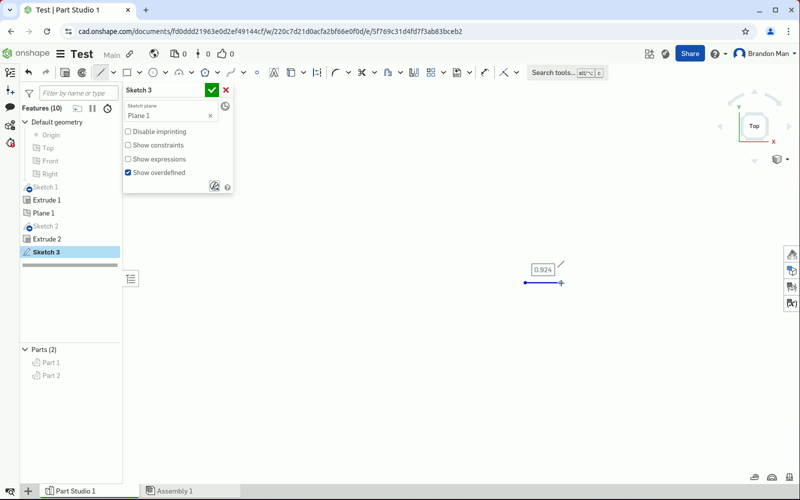
scroll(-6)
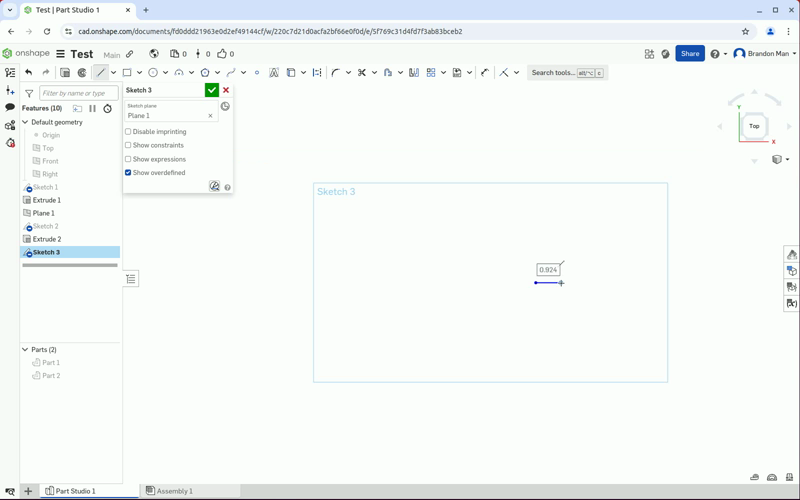
scroll(-6)
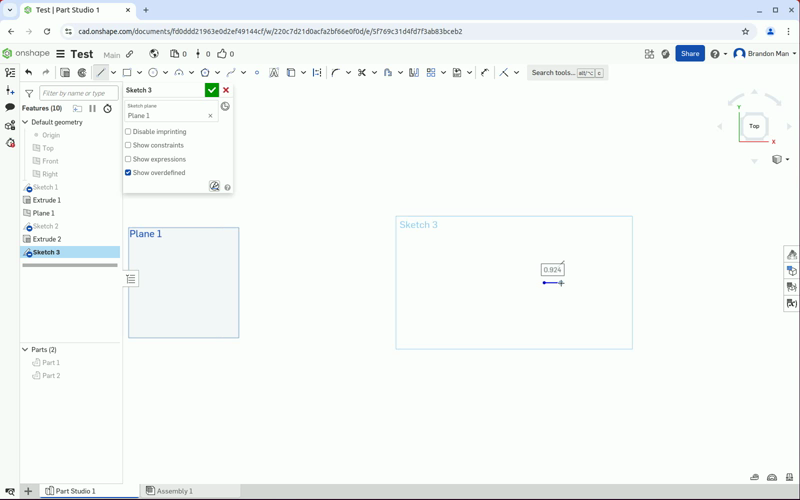
scroll(-6)
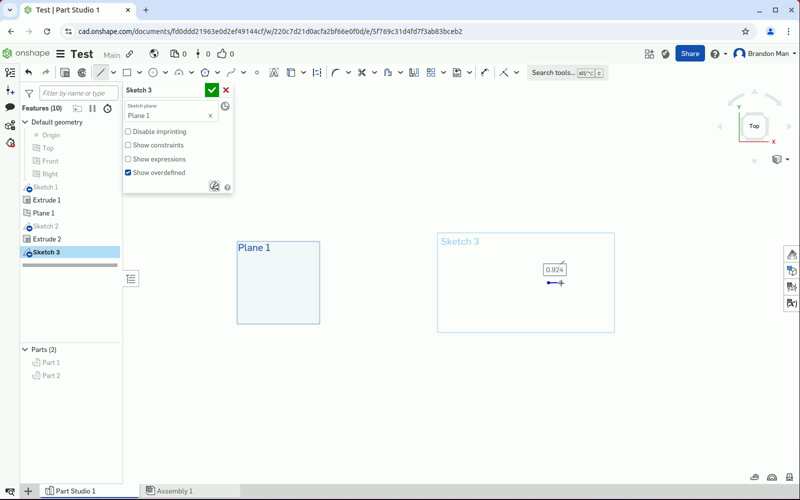
scroll(-6)
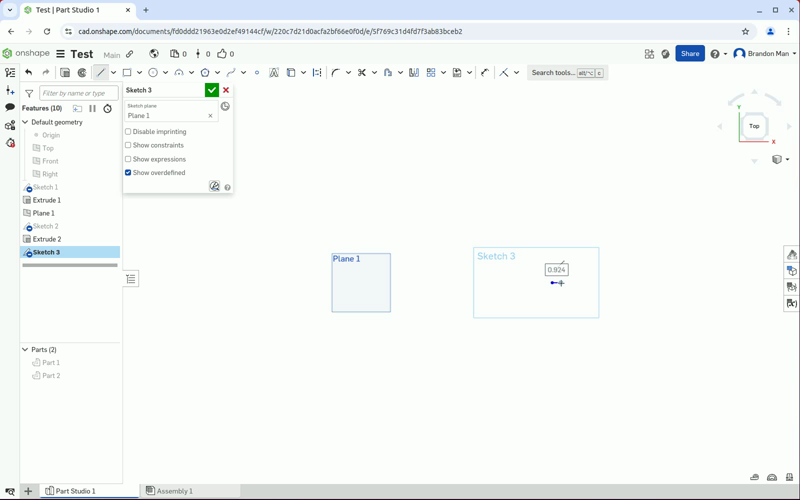
scroll(-6)
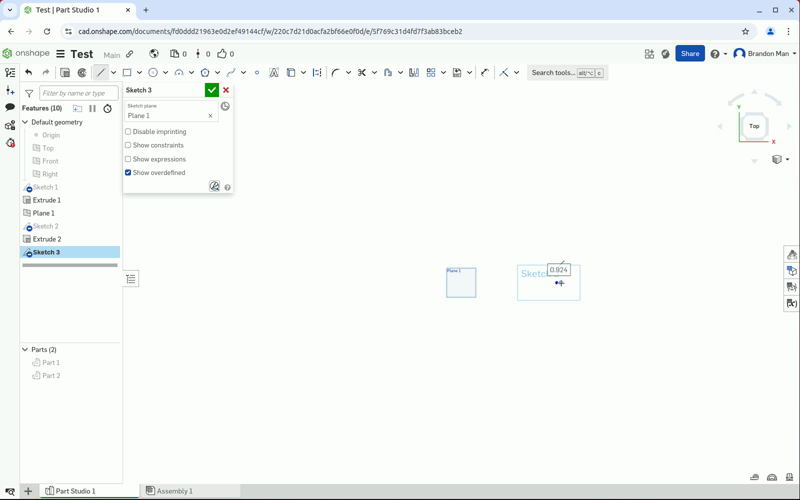
key_up(shift)
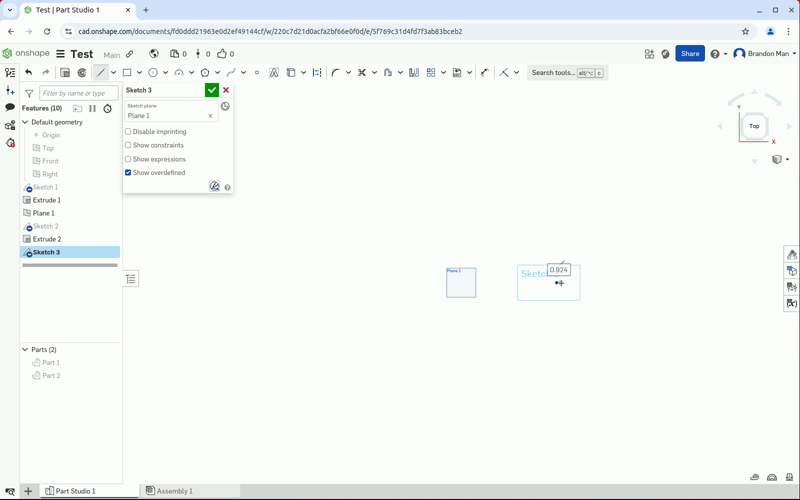
key_down(shift)
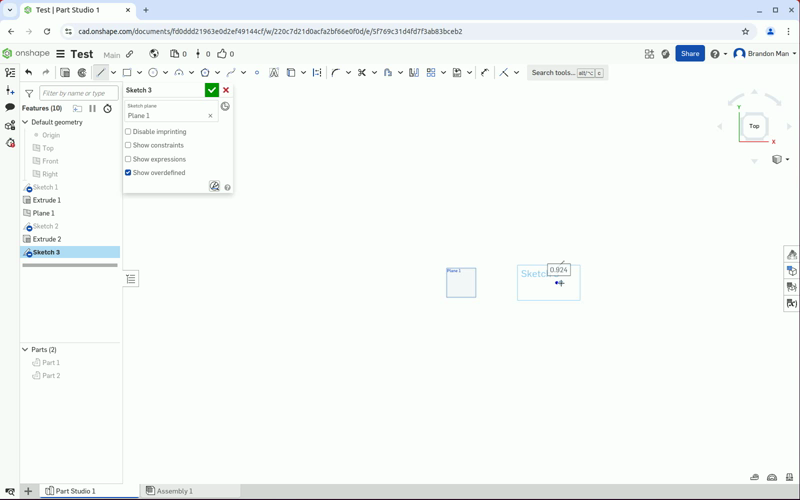
mouse_move(589, 282)
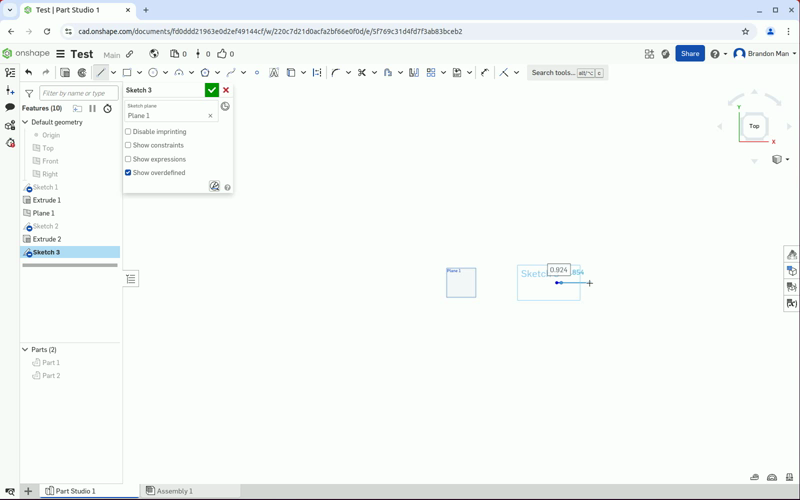
mouse_move(561, 250)
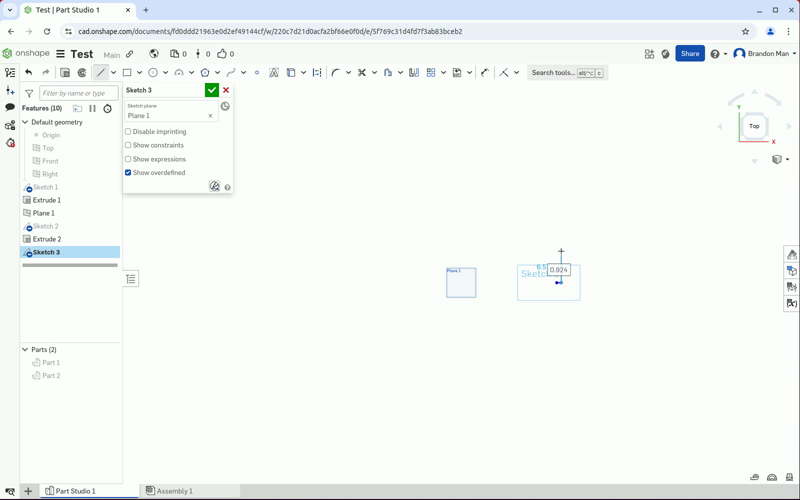
click(561, 250)
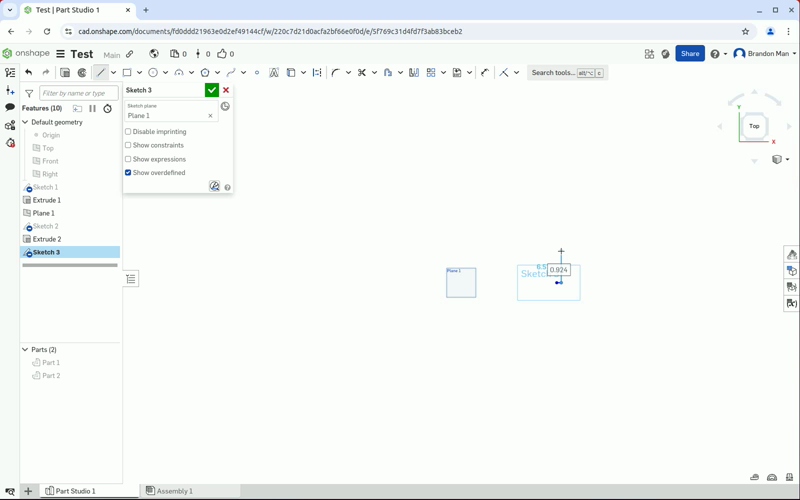
key_up(shift)
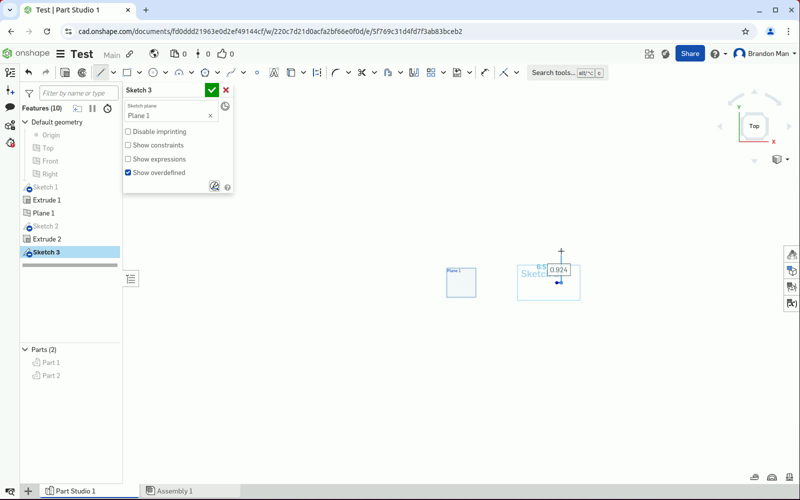
key_down(shift)
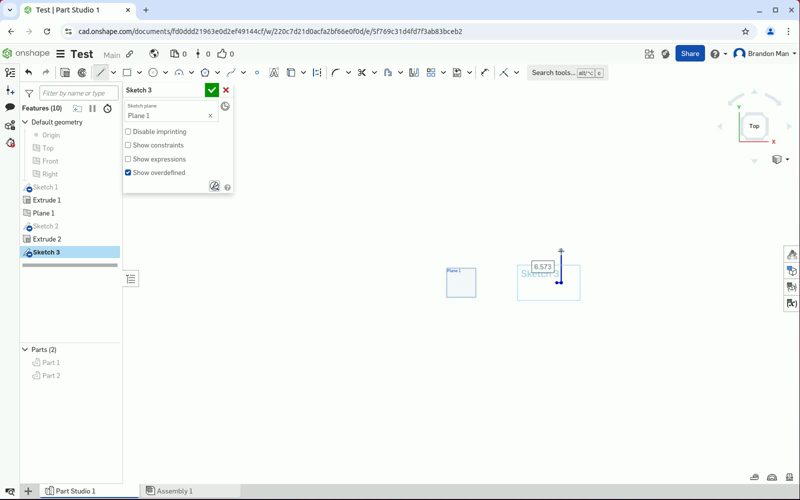
mouse_move(589, 250)
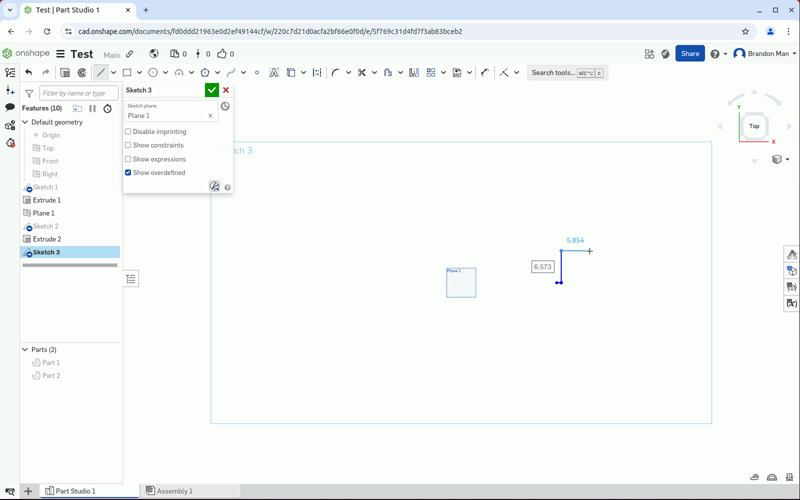
mouse_move(556, 250)
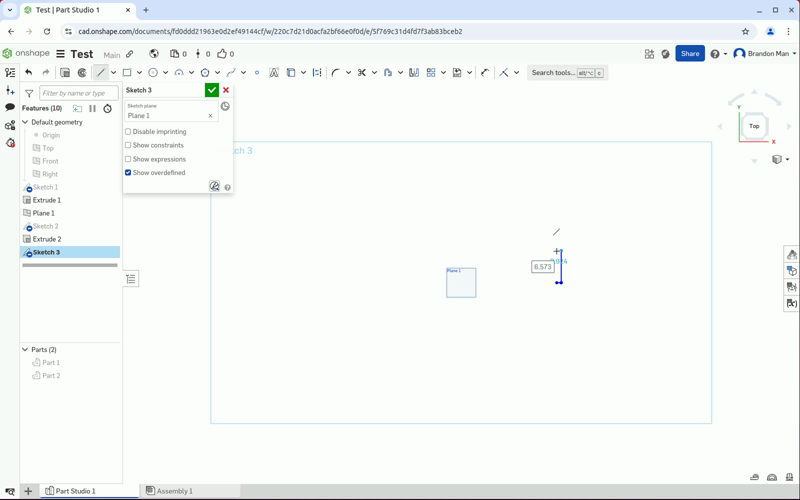
scroll(6)
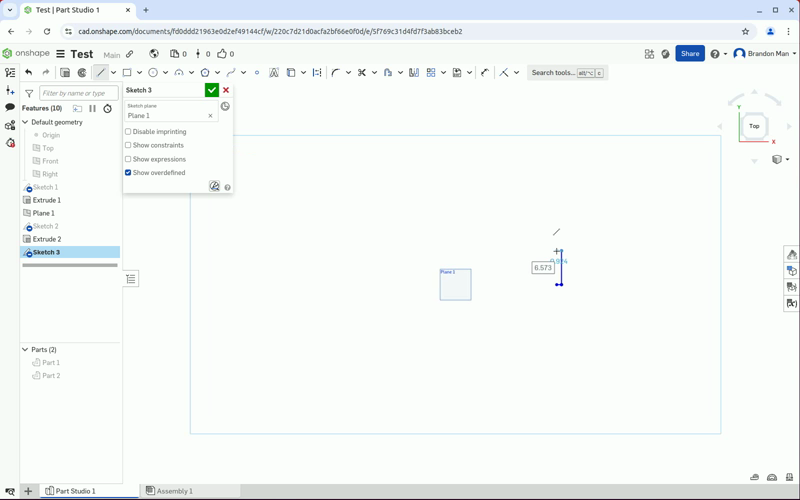
scroll(6)
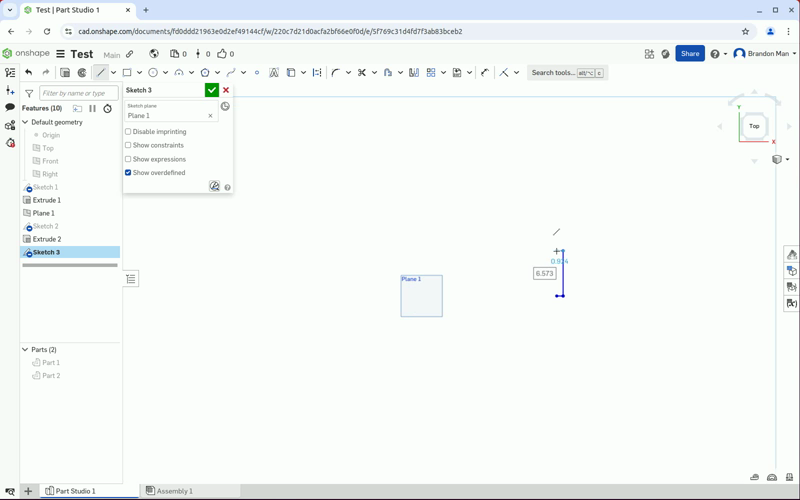
scroll(6)
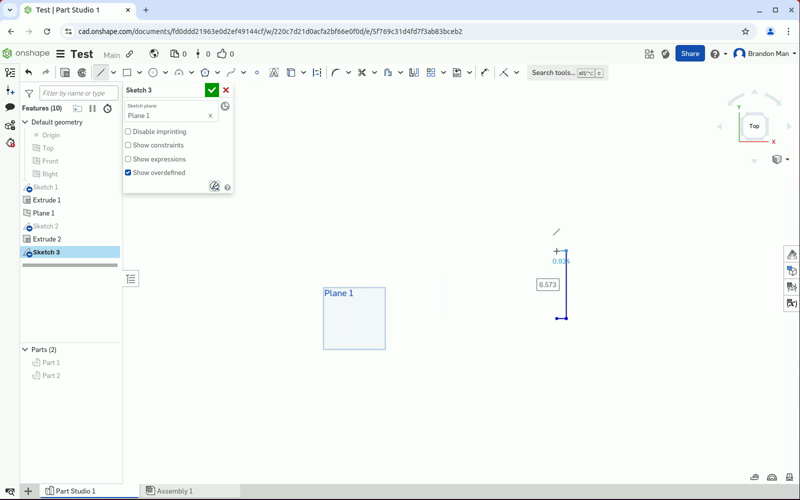
scroll(6)
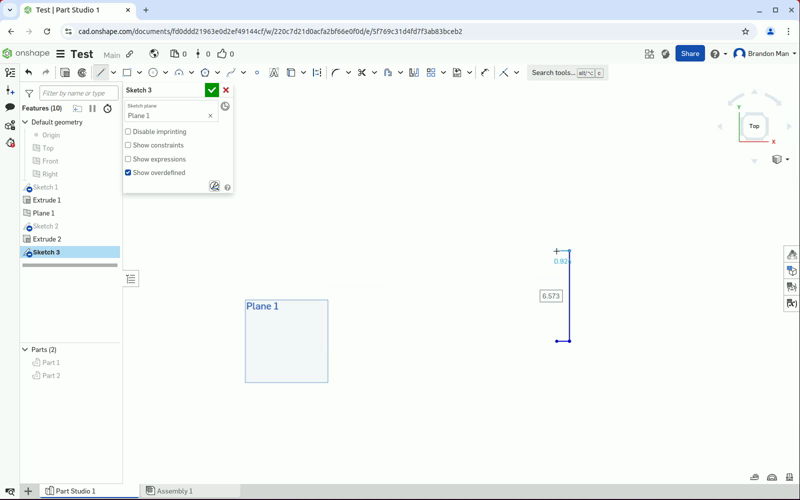
scroll(6)
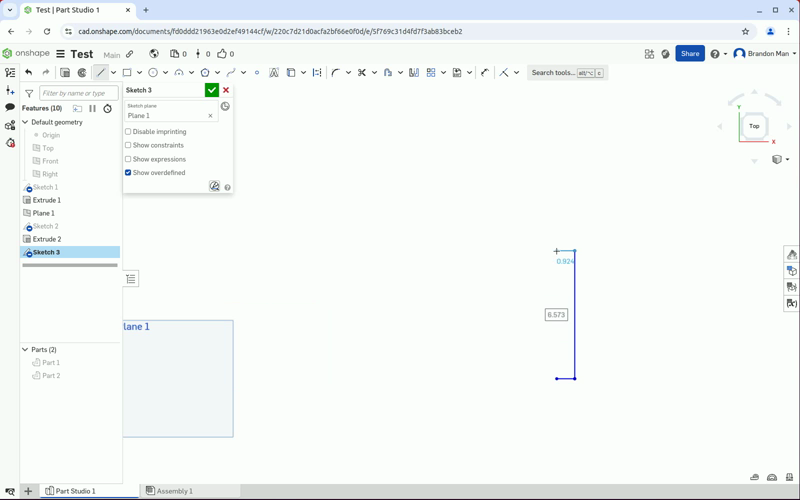
scroll(6)
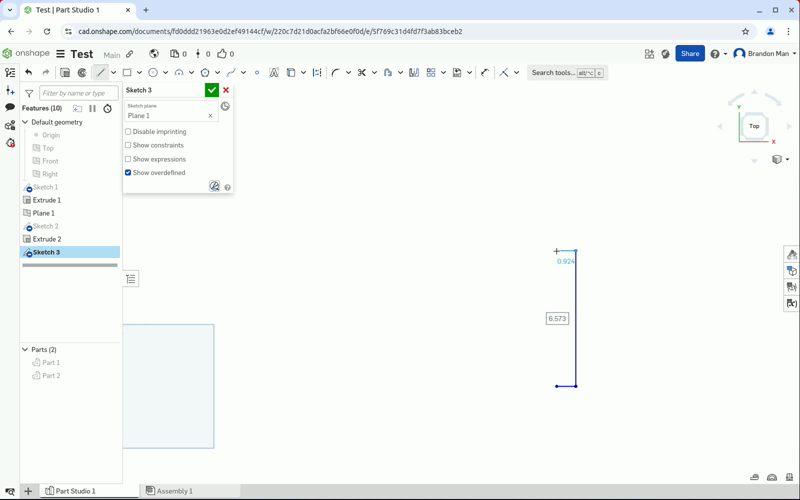
scroll(6)
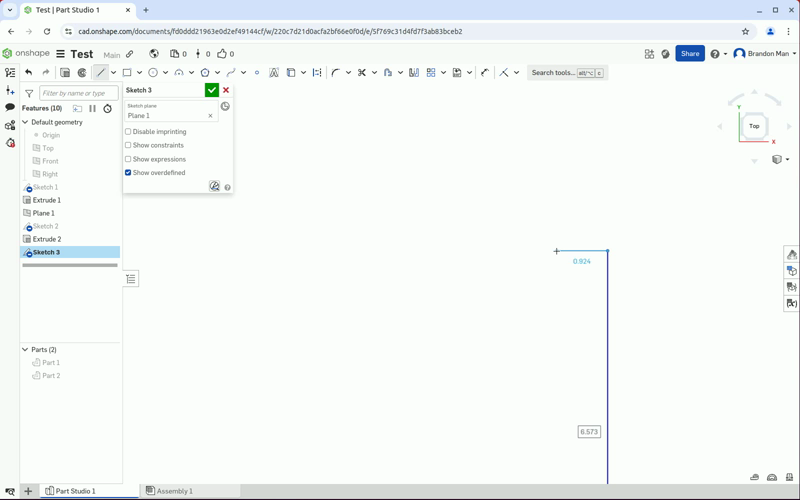
click(556, 250)
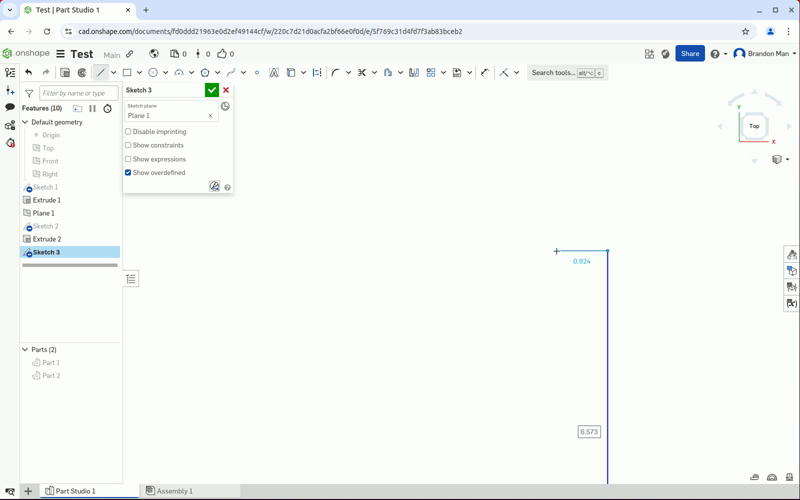
scroll(-6)
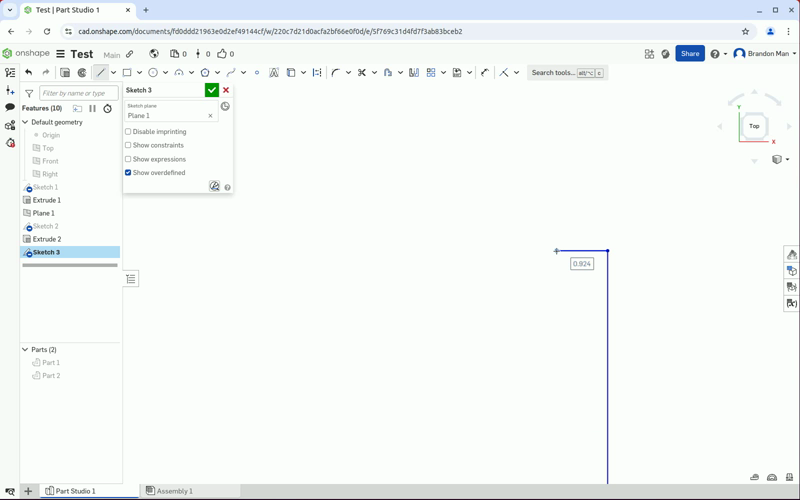
scroll(-6)
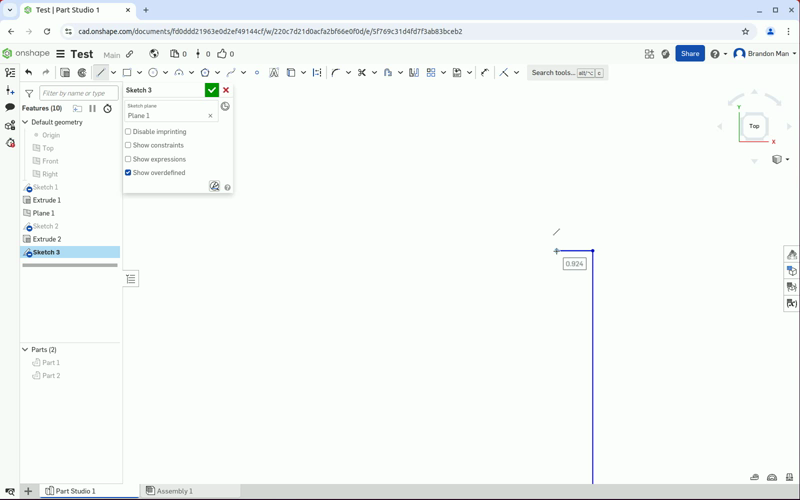
scroll(-6)
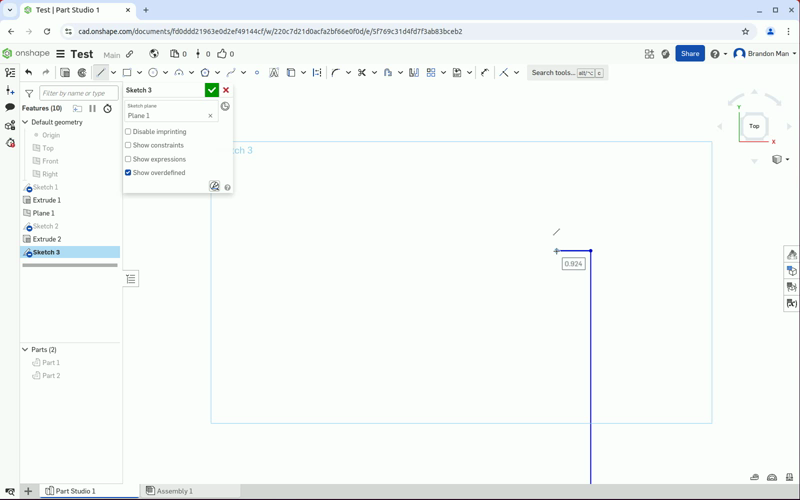
scroll(-6)
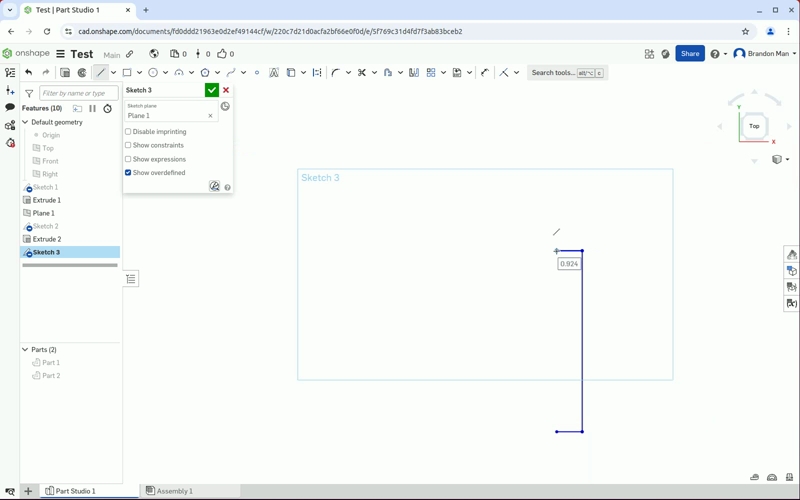
scroll(-6)
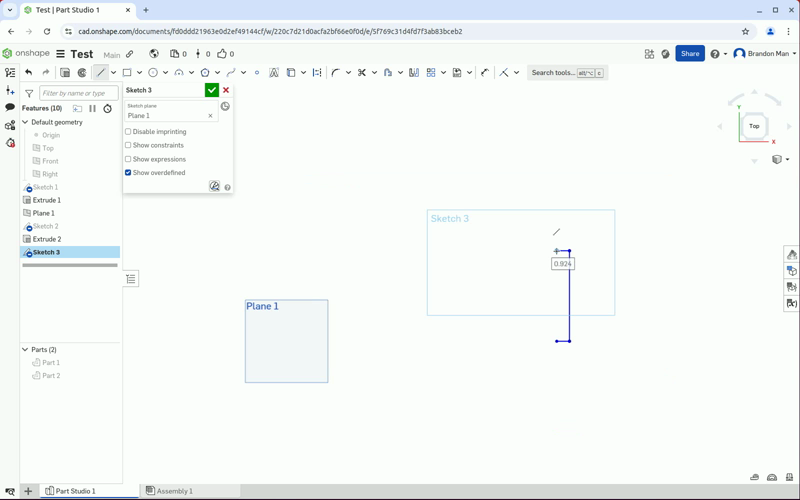
scroll(-6)
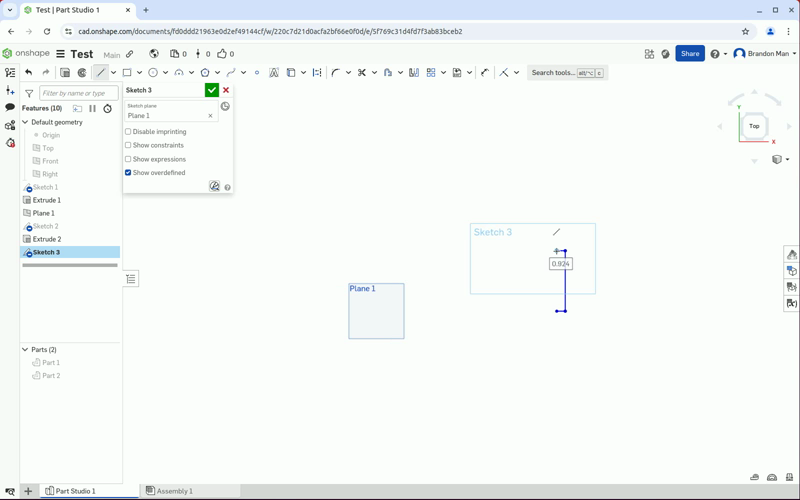
scroll(-6)
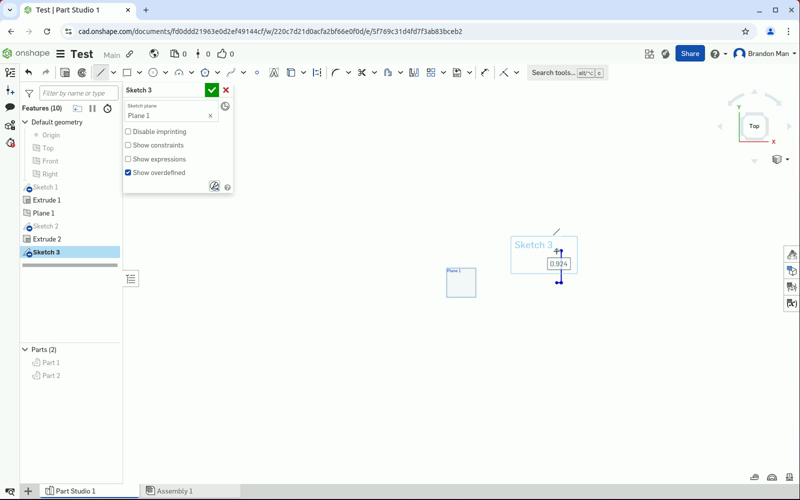
key_up(shift)
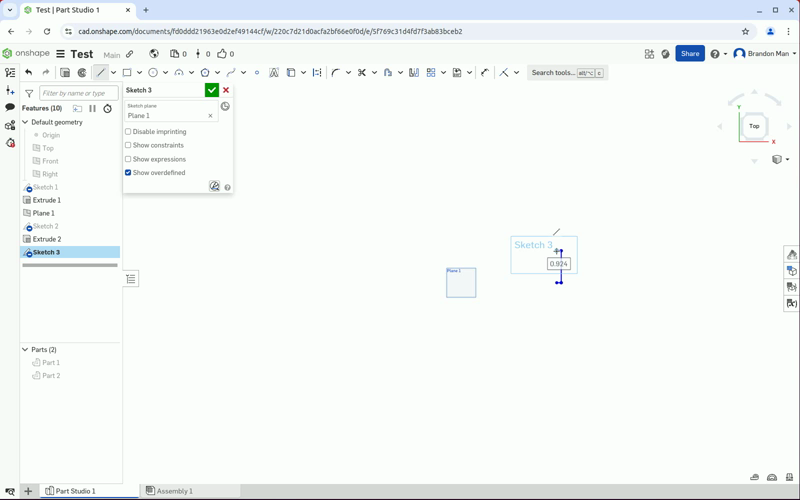
key_down(shift)
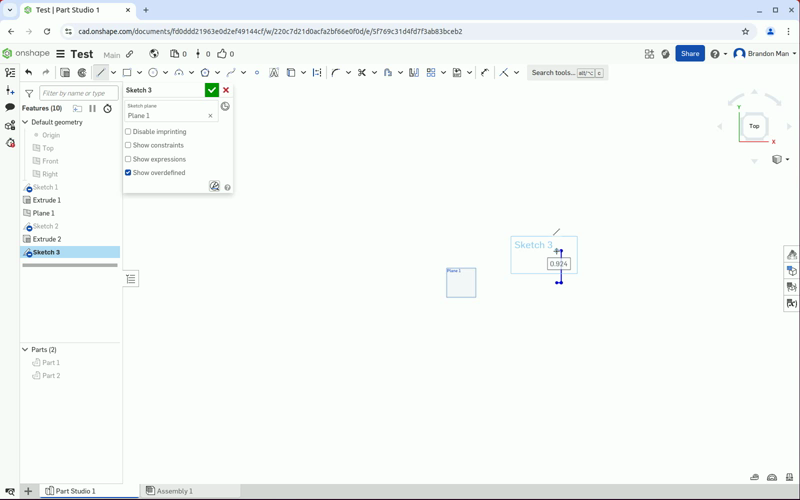
mouse_move(586, 250)
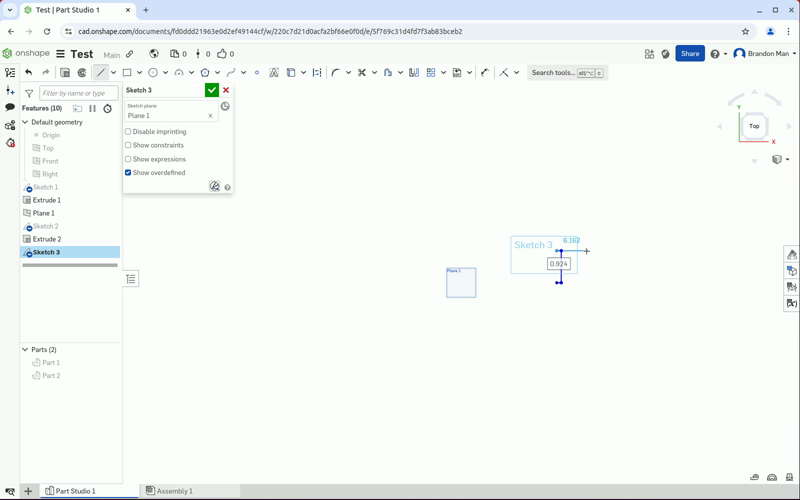
mouse_move(556, 277)
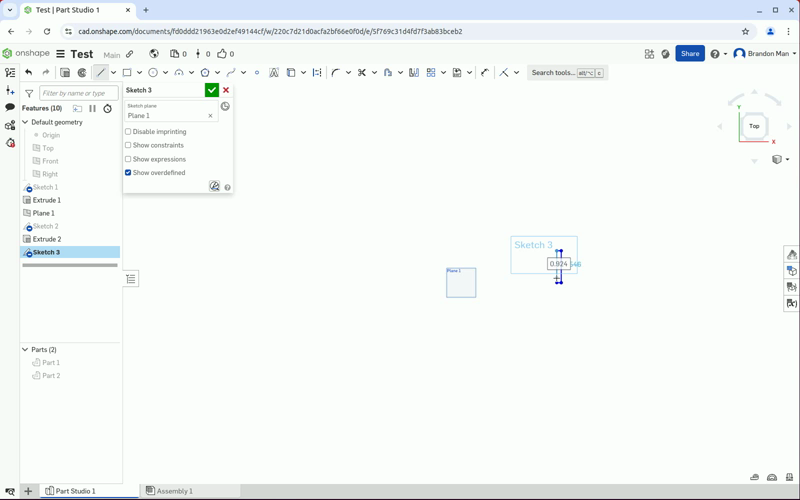
click(556, 277)
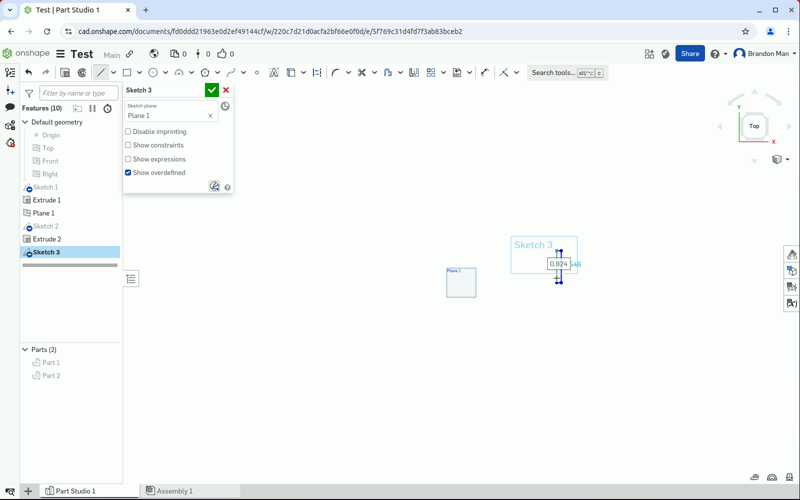
key_up(shift)
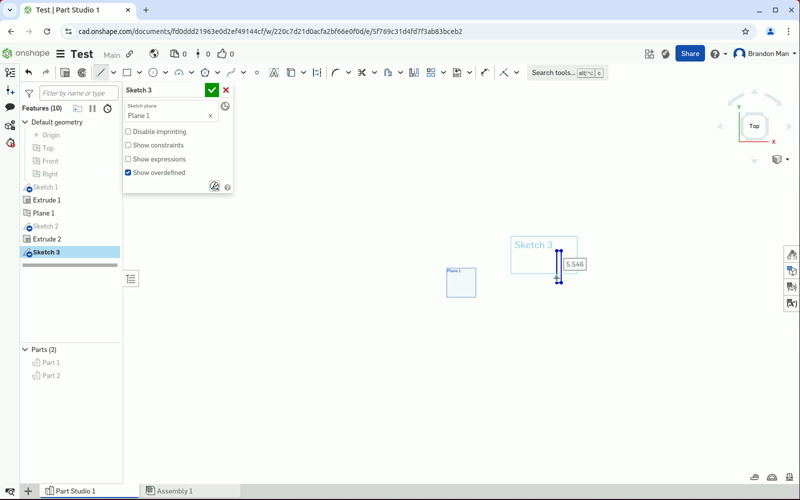
mouse_move(586, 277)
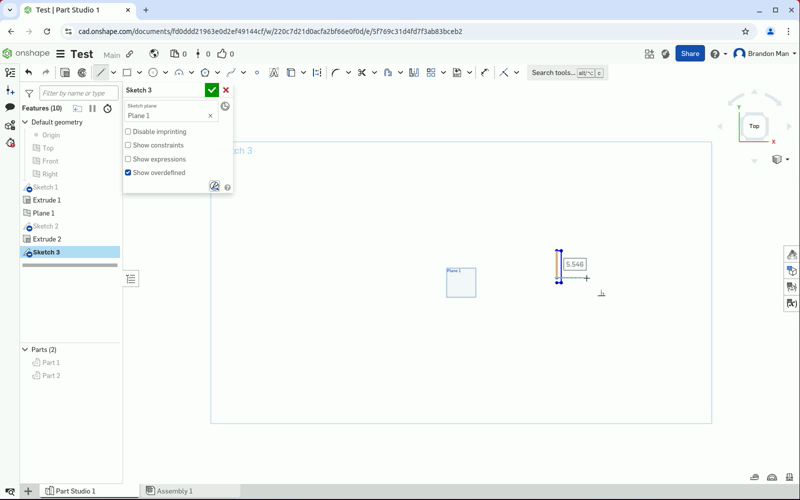
key_down(shift)
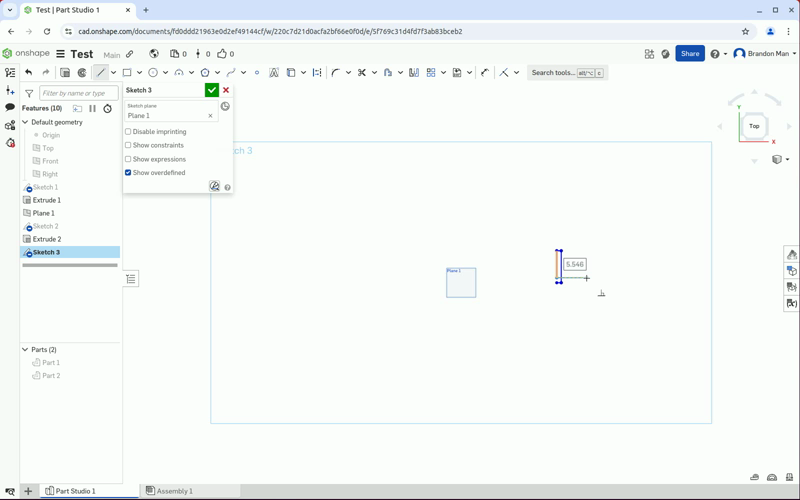
mouse_move(556, 282)
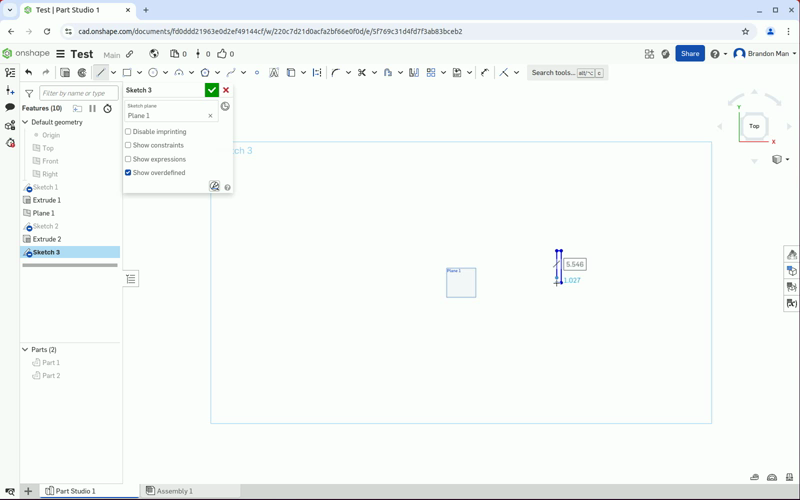
scroll(6)
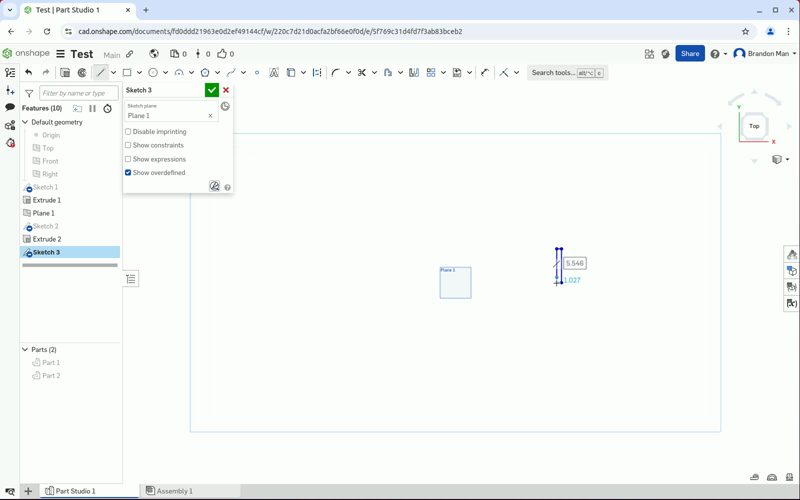
scroll(6)
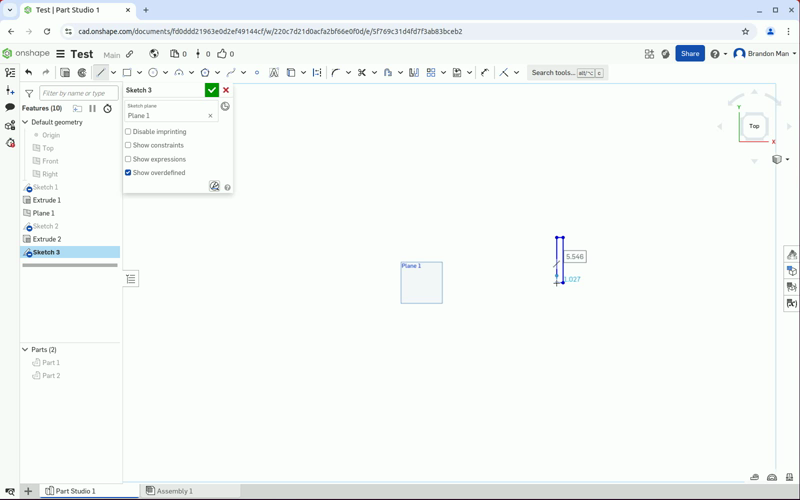
scroll(6)
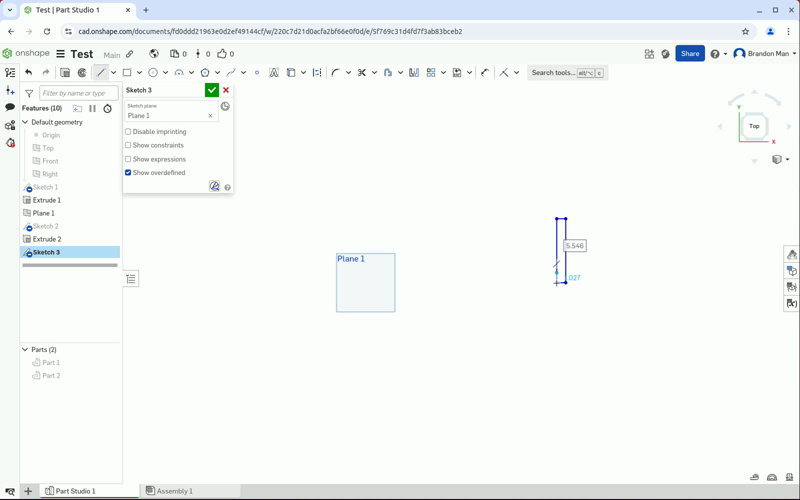
scroll(6)
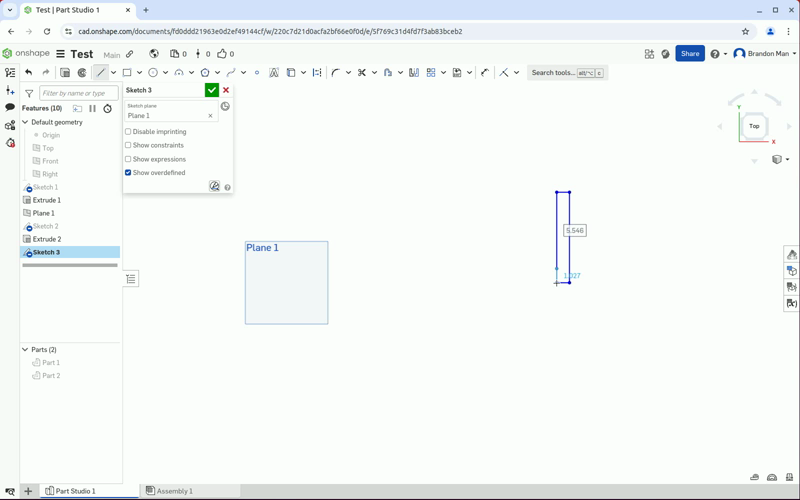
scroll(6)
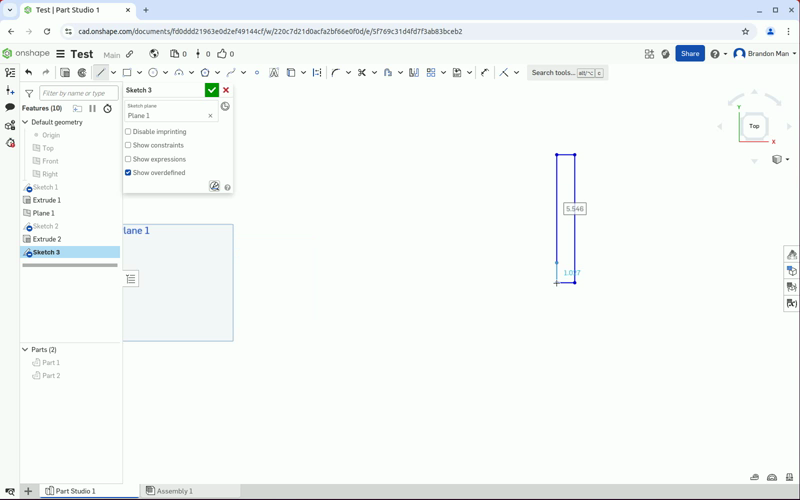
scroll(6)
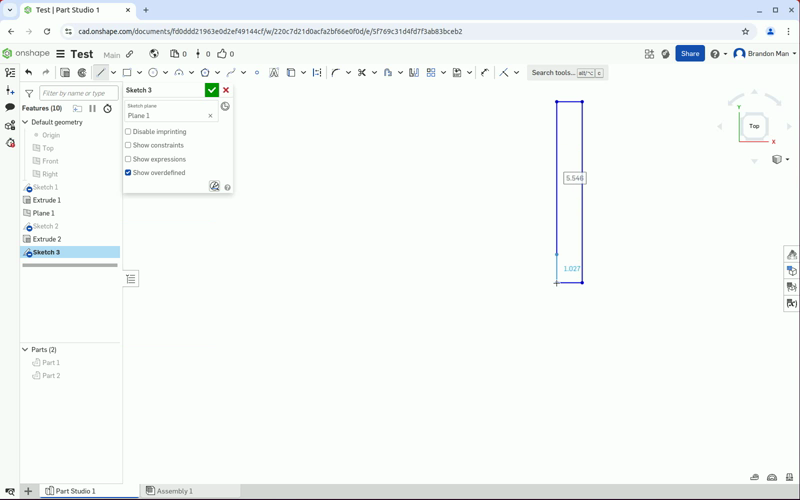
scroll(6)
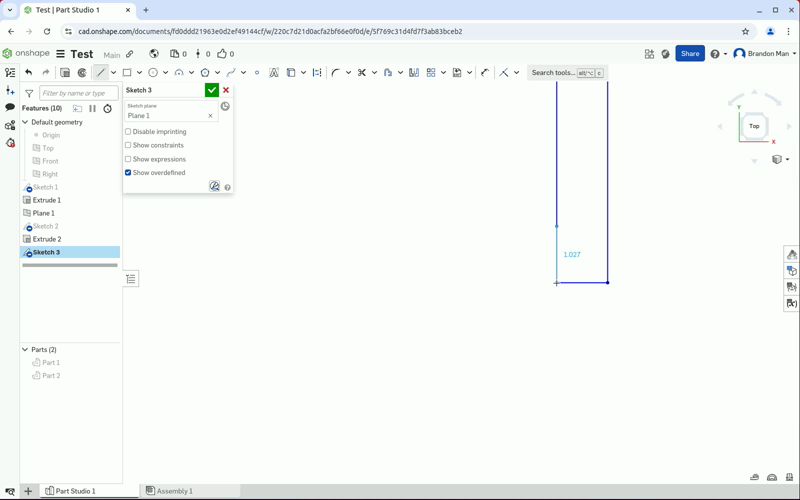
key_up(shift)
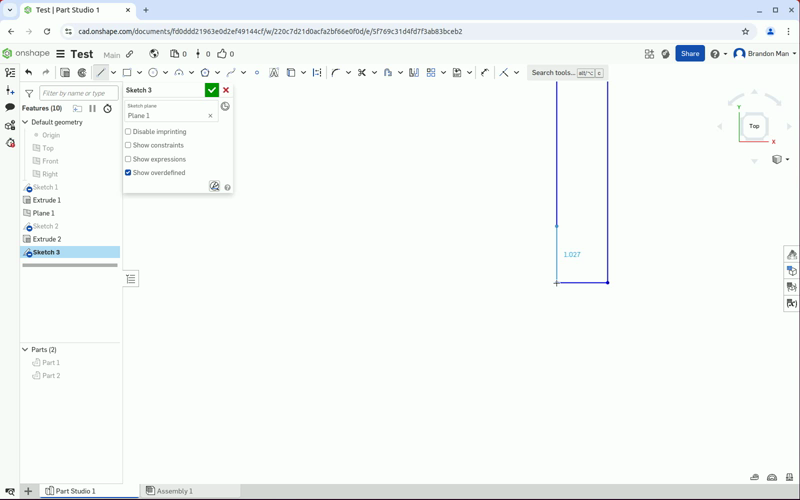
click(556, 282)
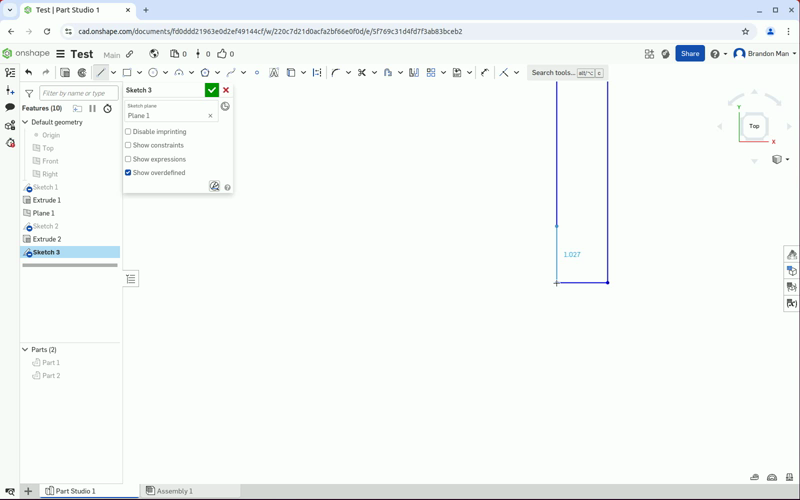
scroll(-6)
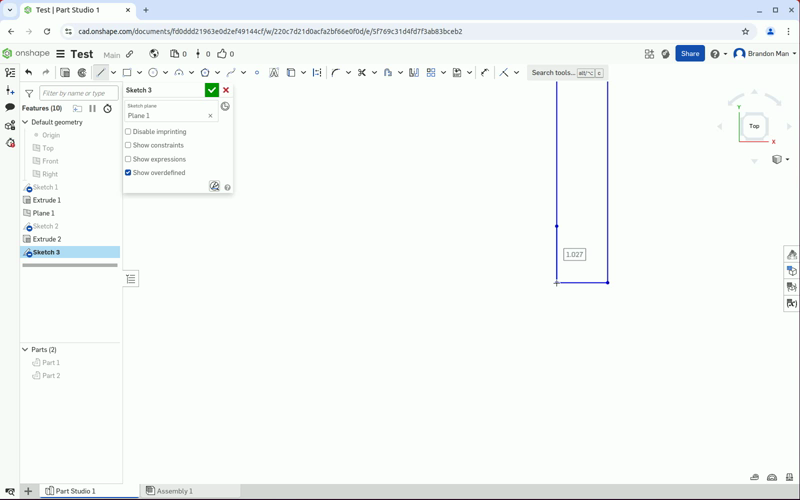
scroll(-6)
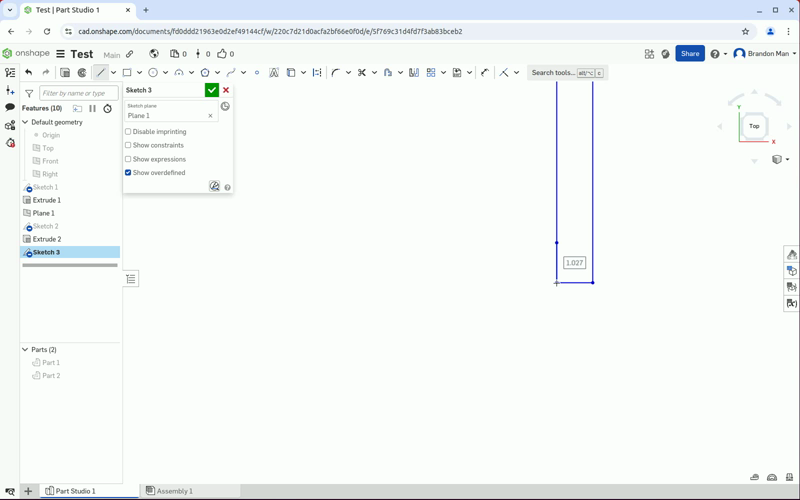
scroll(-6)
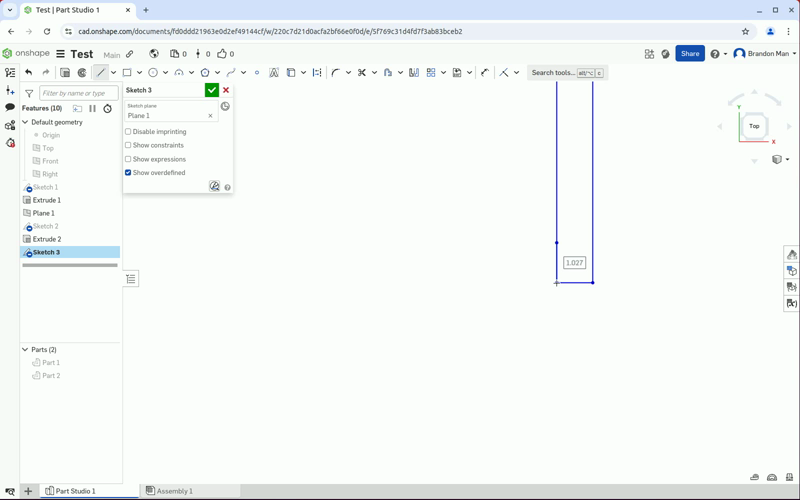
scroll(-6)
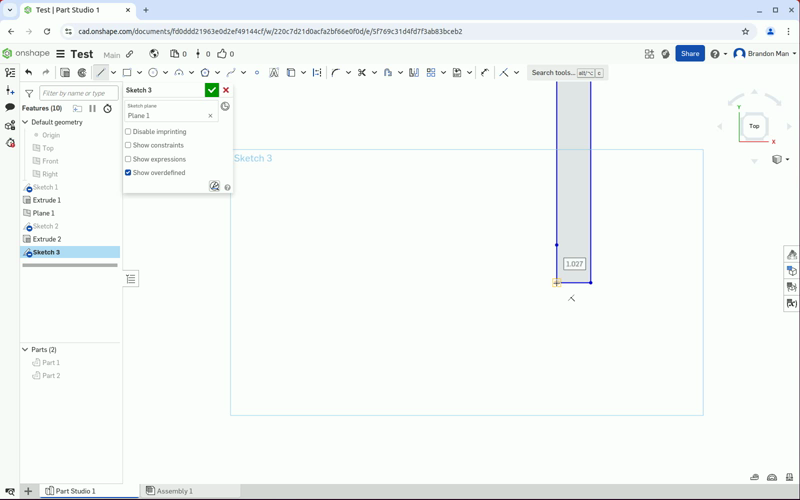
scroll(-6)
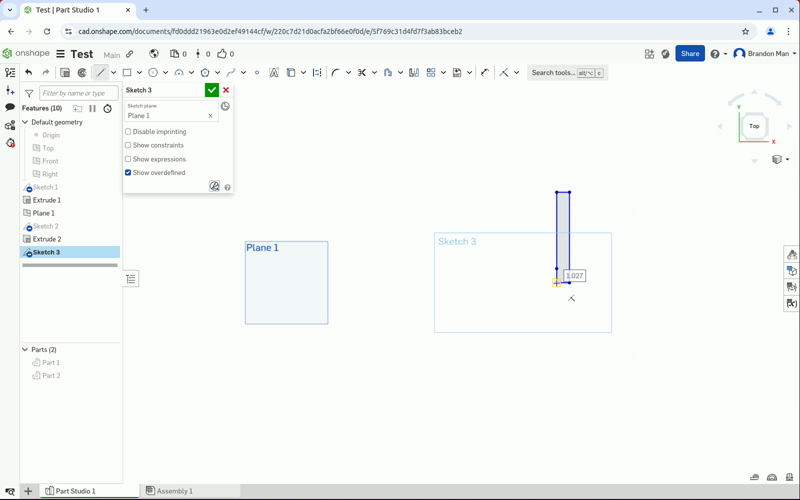
scroll(-6)
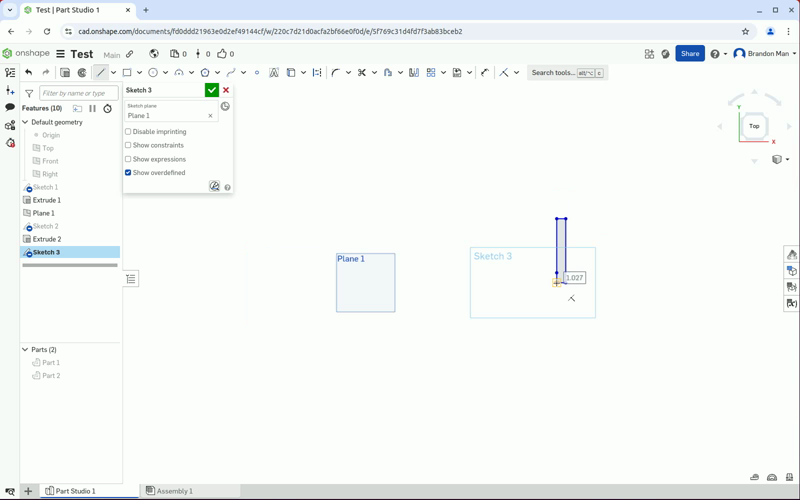
scroll(-6)
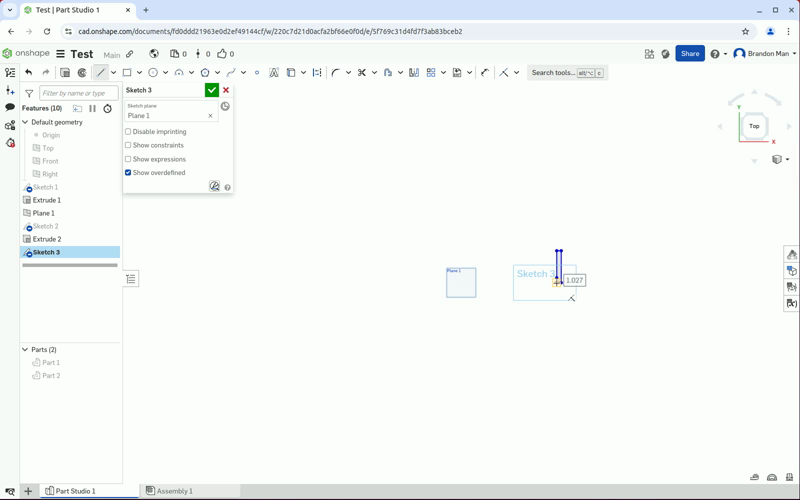
key(esc)
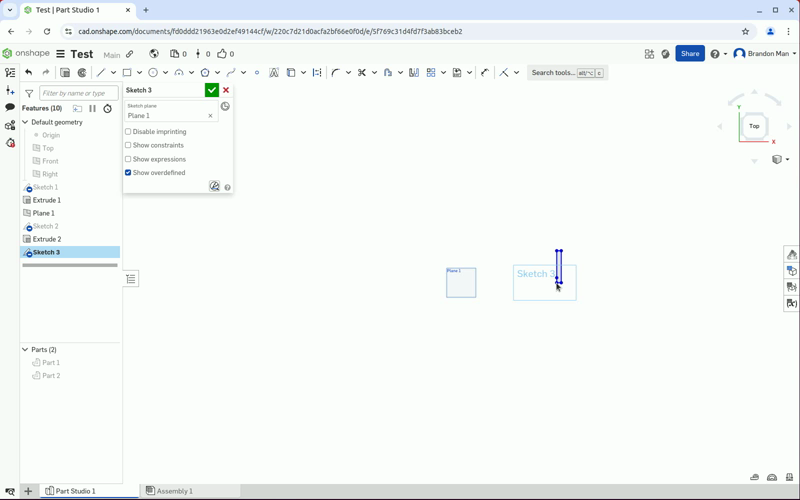
mouse_move(557, 280)
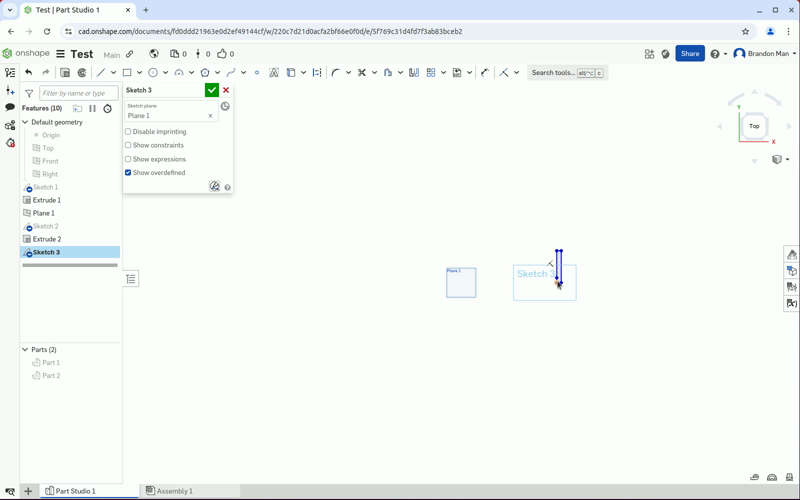
scroll(6)
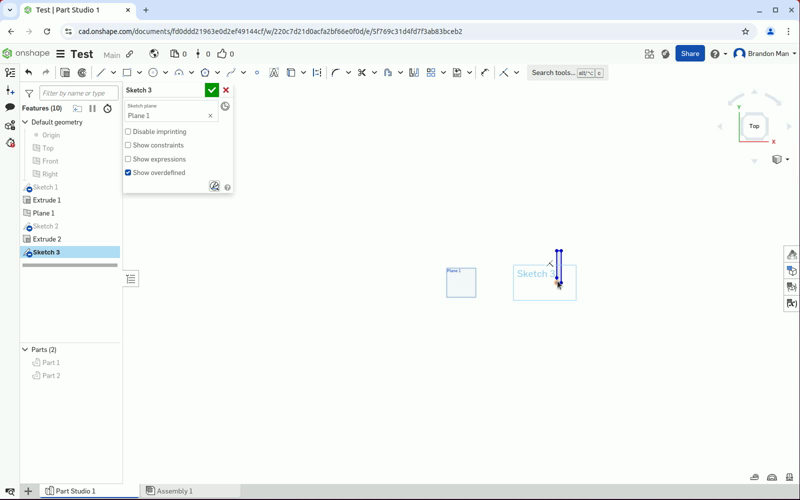
scroll(6)
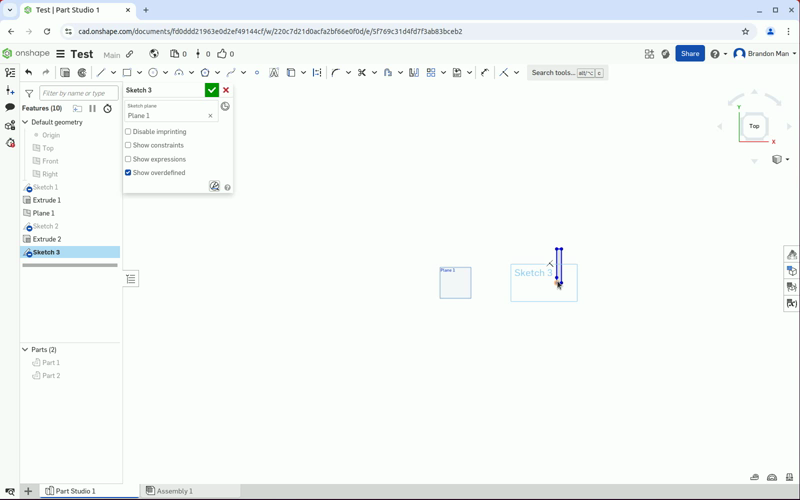
scroll(6)
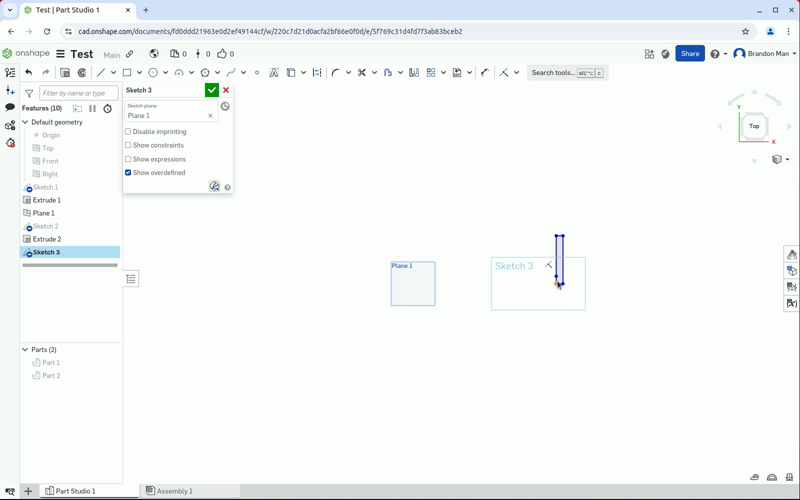
scroll(6)
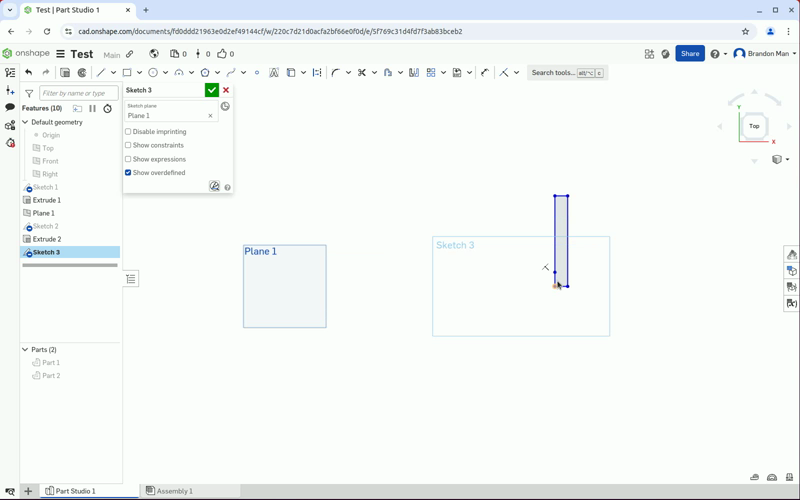
scroll(6)
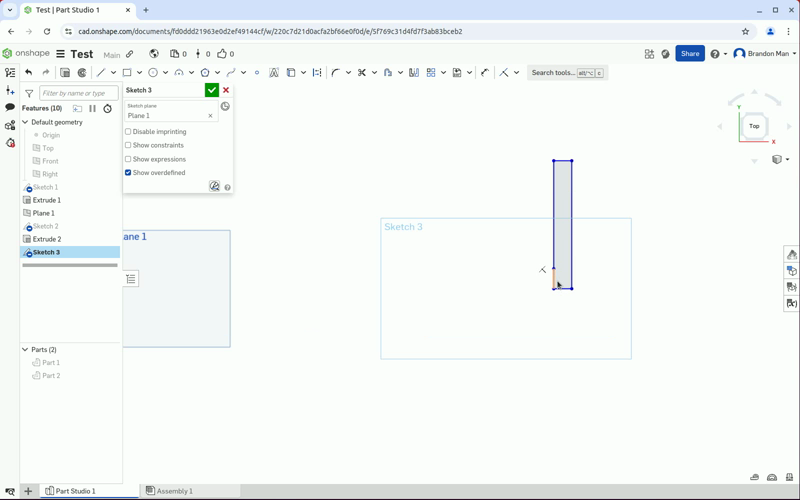
scroll(6)
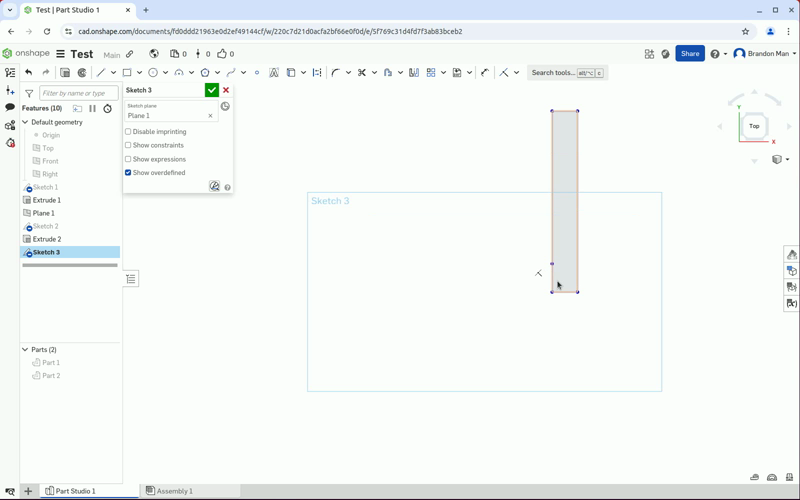
scroll(6)
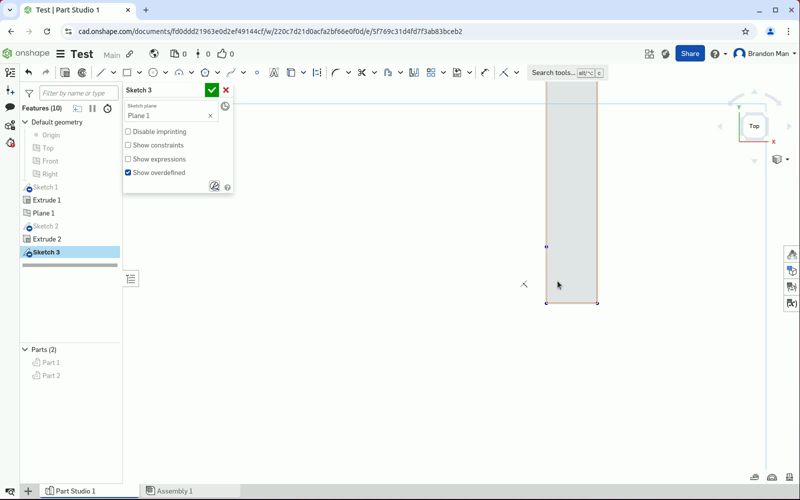
click(557, 280)
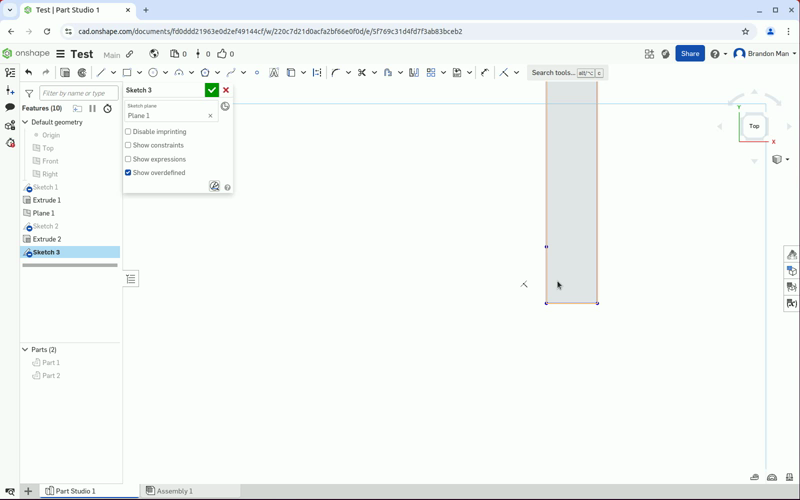
scroll(-6)
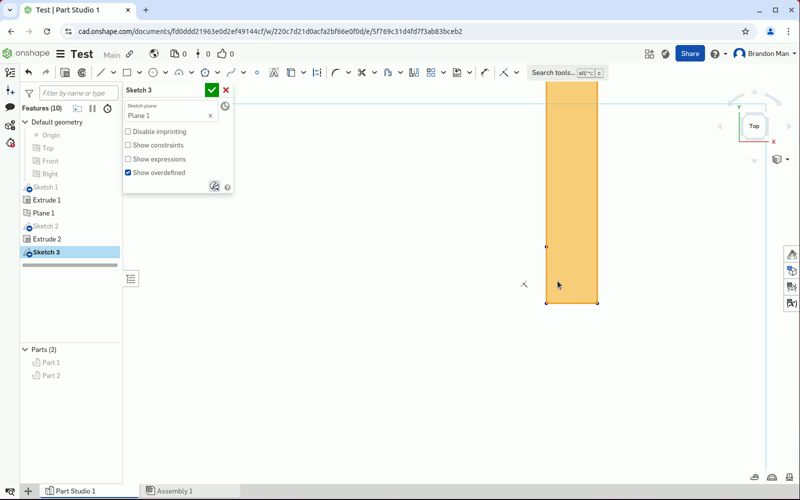
scroll(-6)
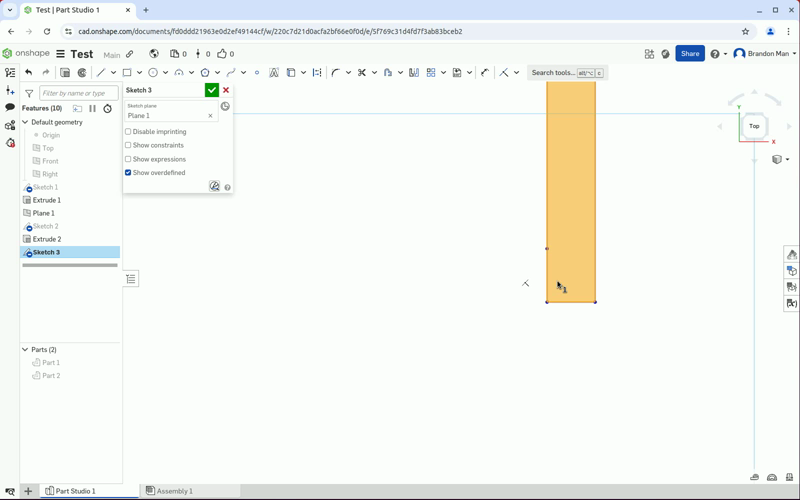
scroll(-6)
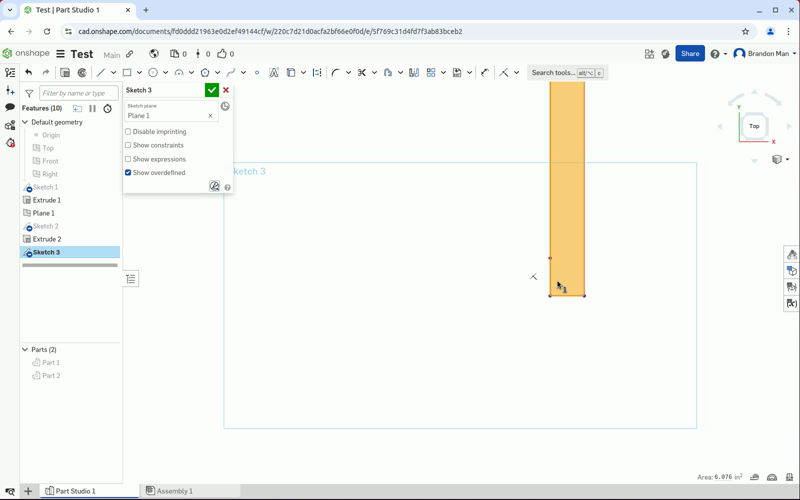
scroll(-6)
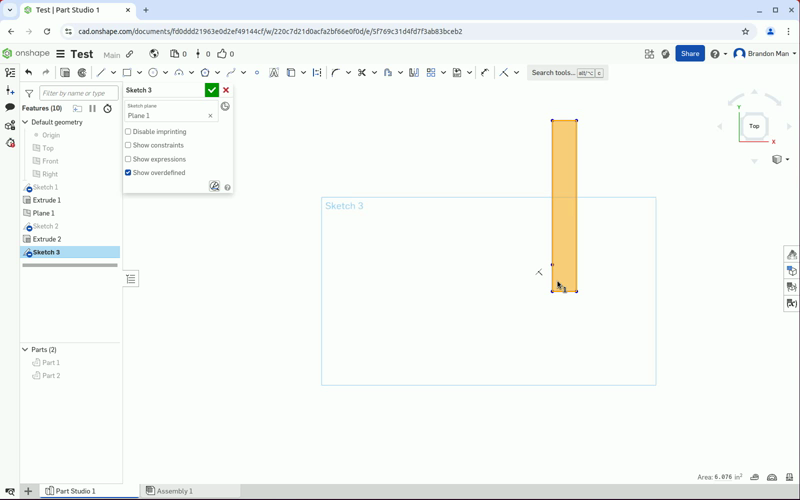
scroll(-6)
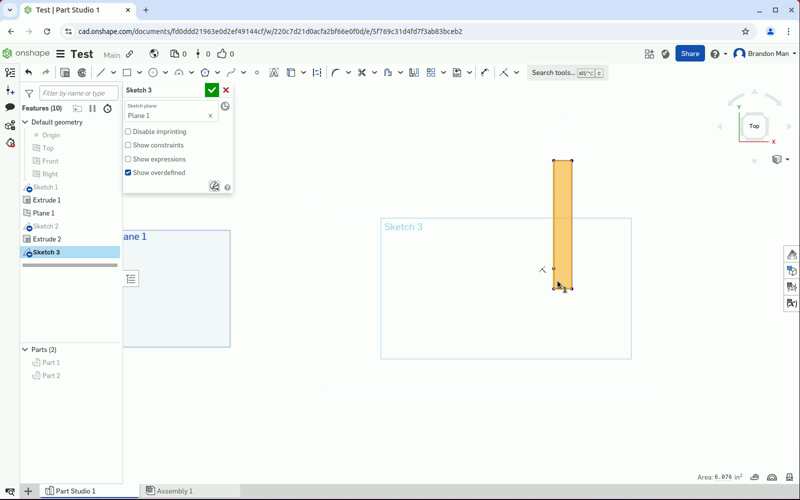
scroll(-6)
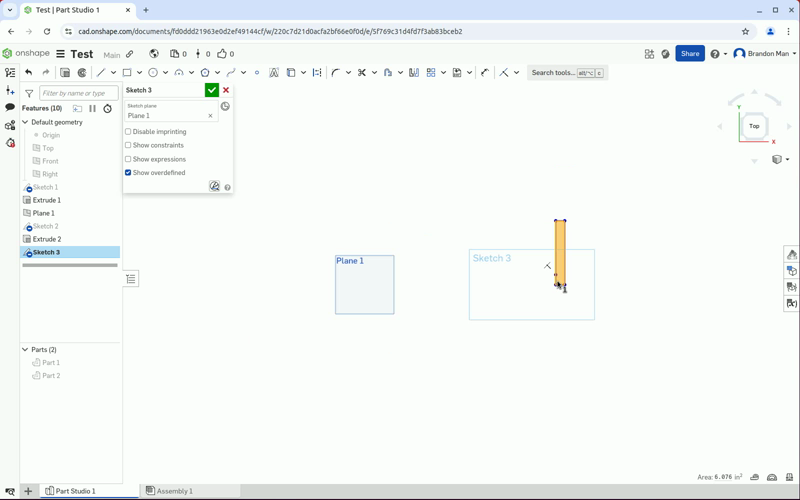
scroll(-6)
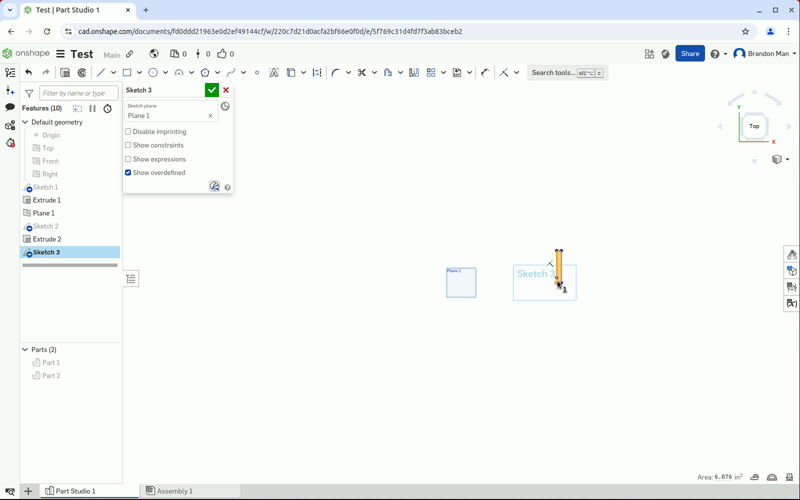
mouse_move(73, 352)
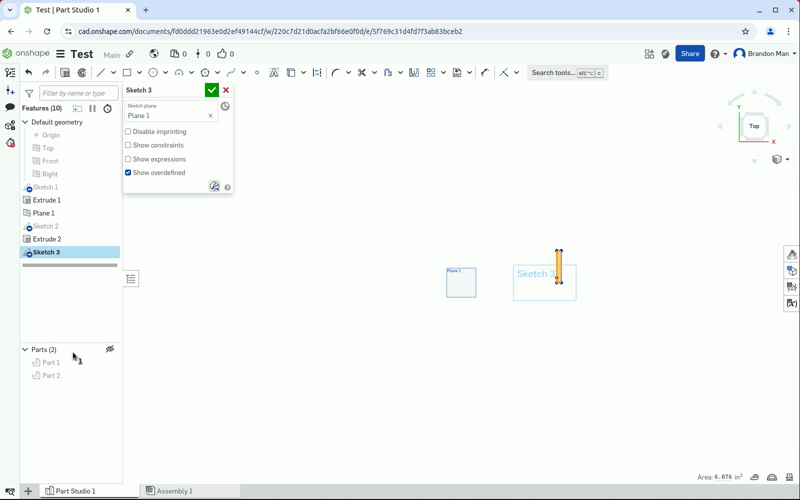
key(shift+y)
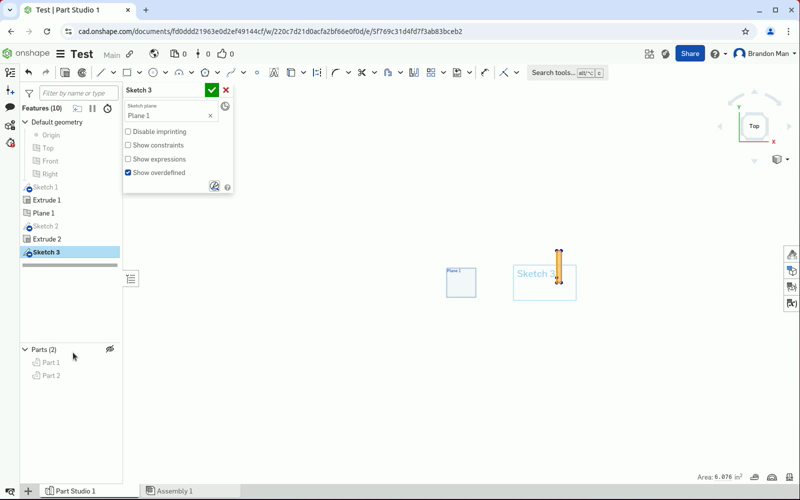
key(shift+e)
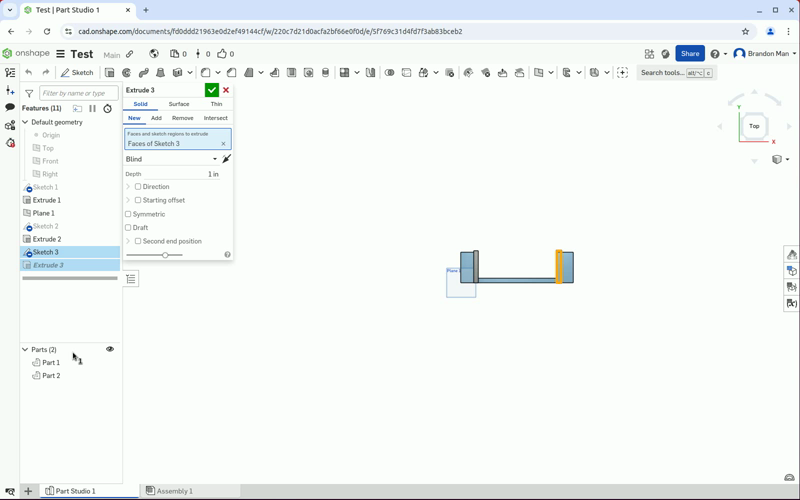
mouse_move(143, 106)
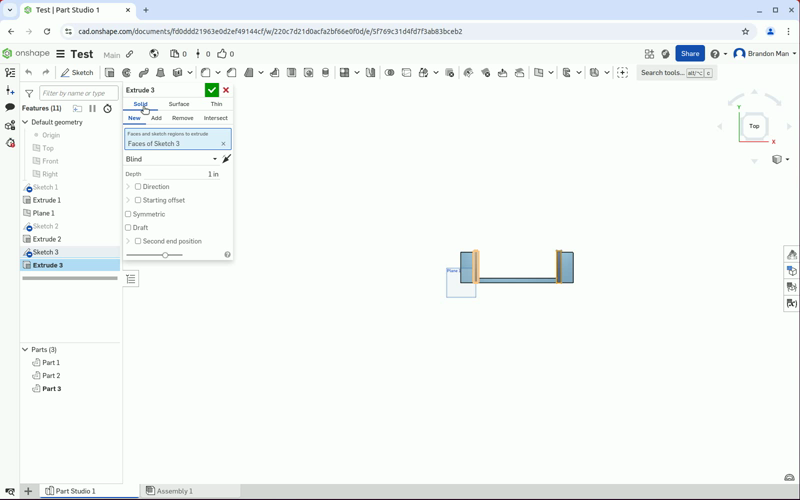
click(143, 106)
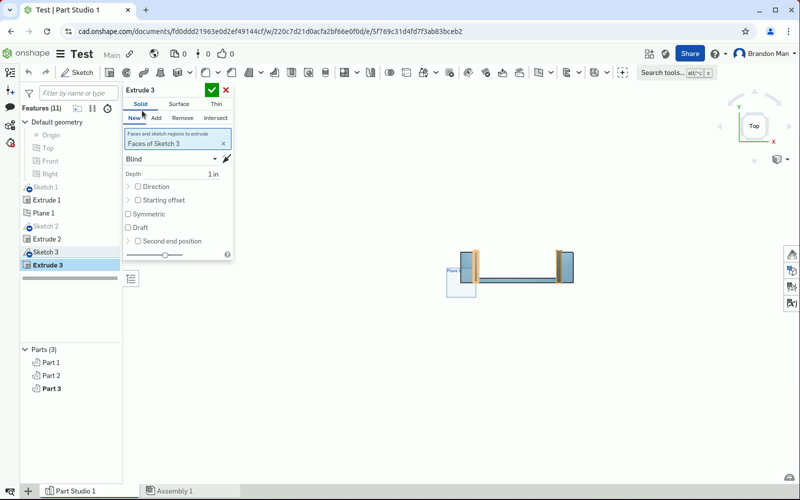
mouse_move(137, 120)
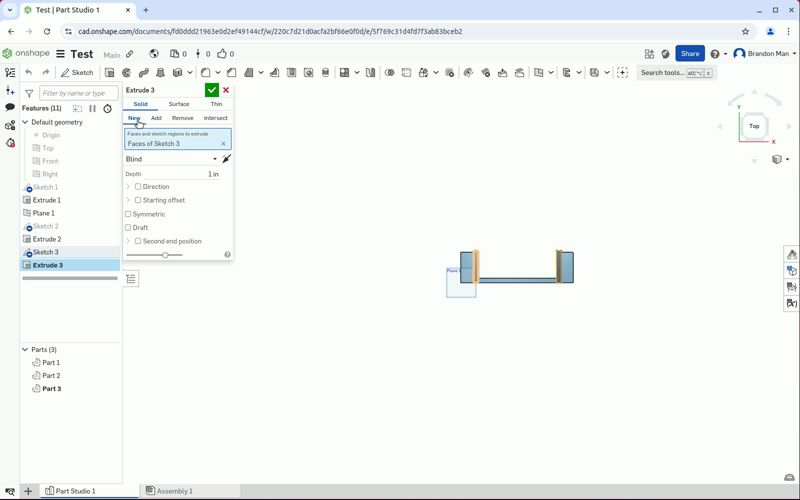
click(137, 120)
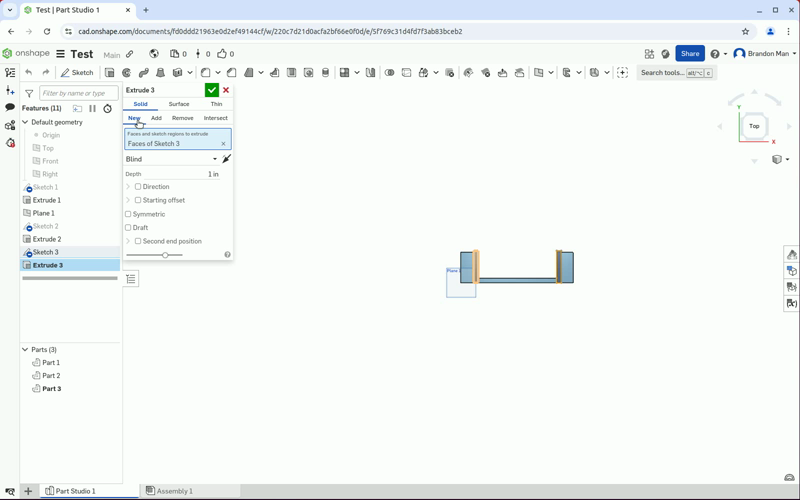
key(tab, 4)
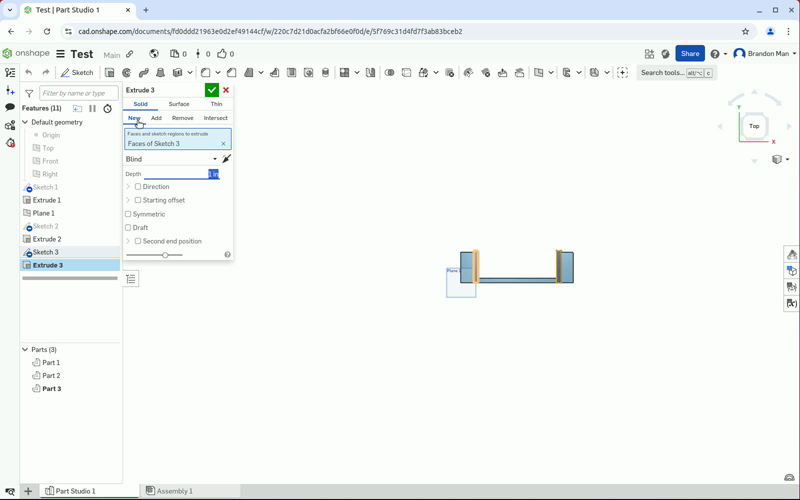
text(0.481)
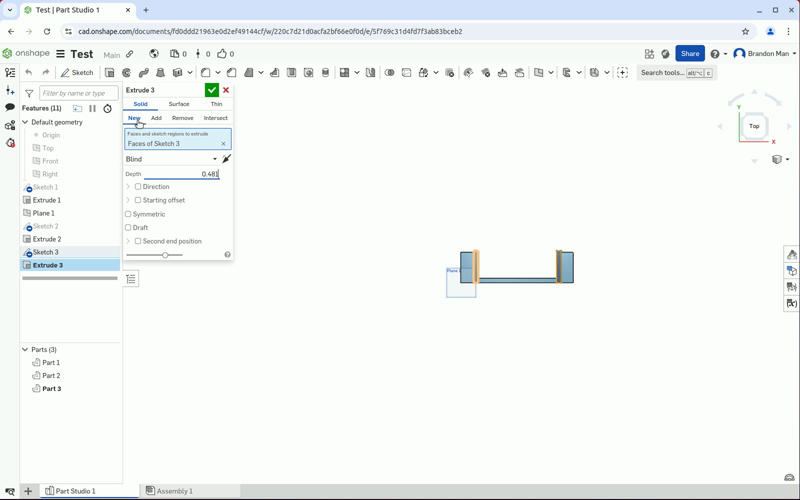
key(enter)
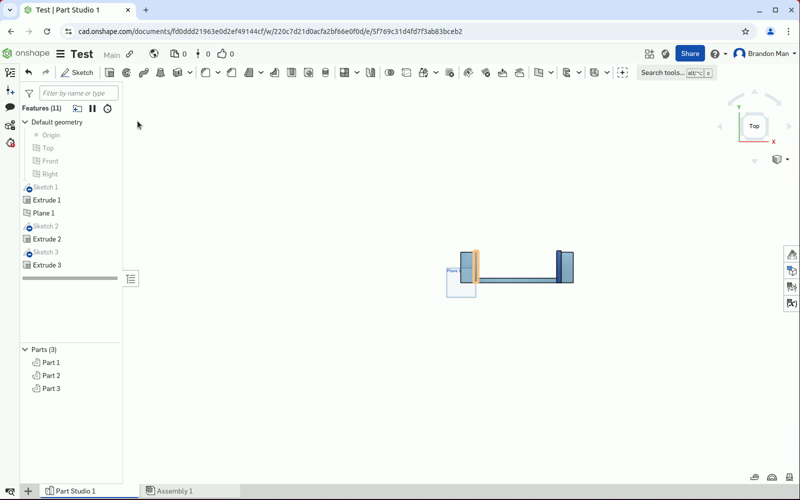
key(shift+h)
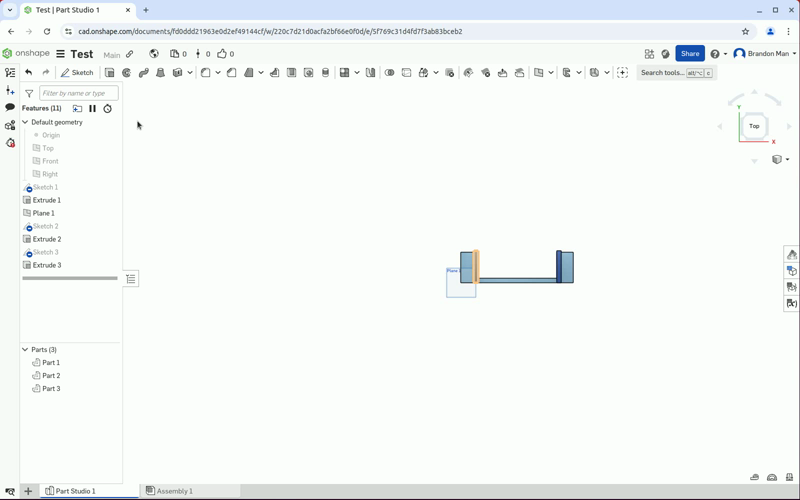
key(shift+h)
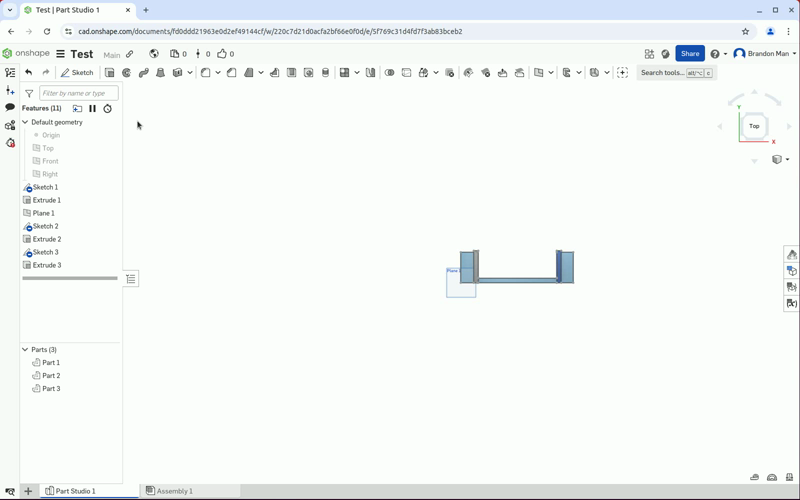
key(shift+7)
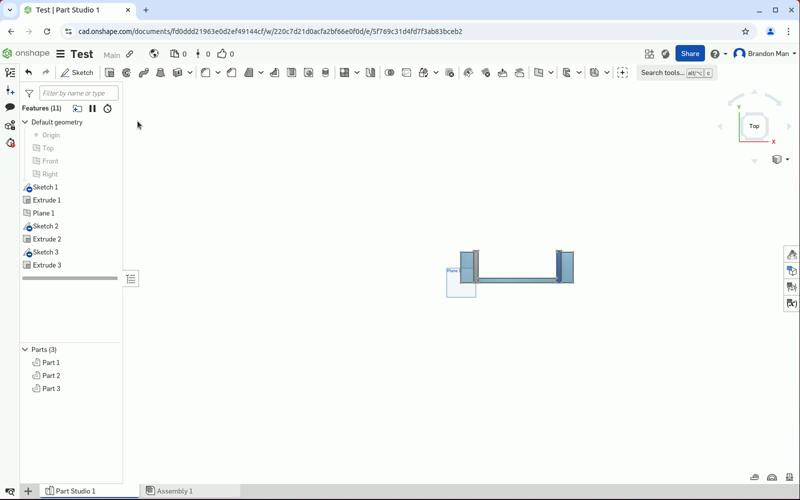
key(up, 3)
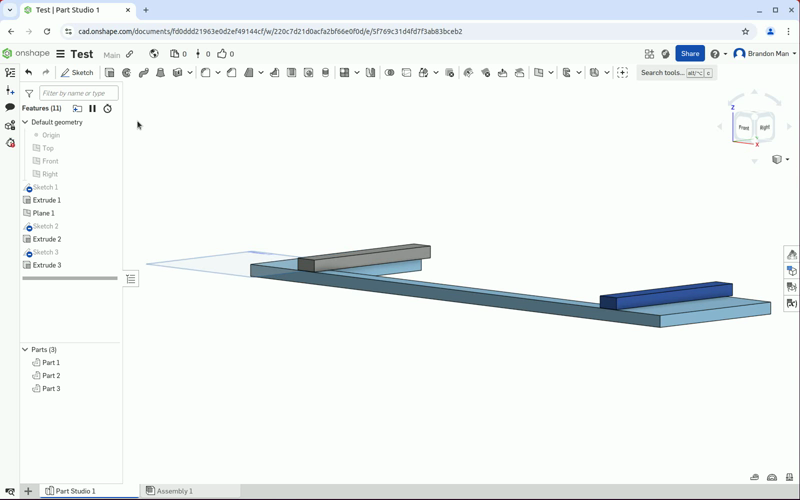
key(left, 3)
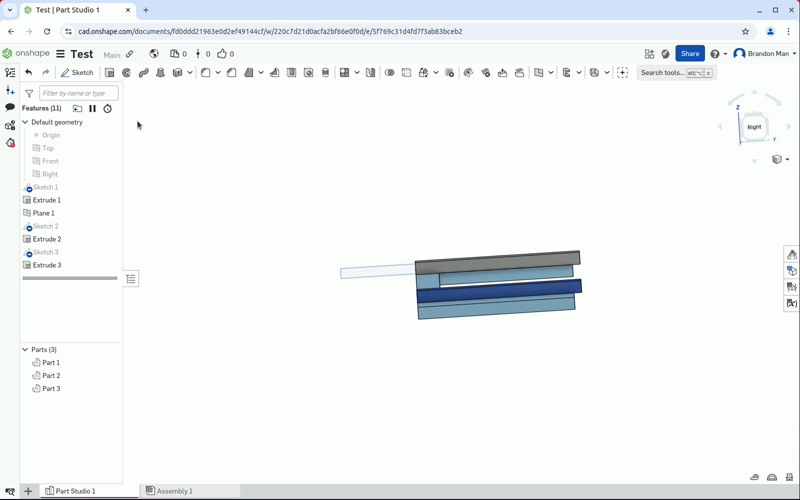
key(right, 3)
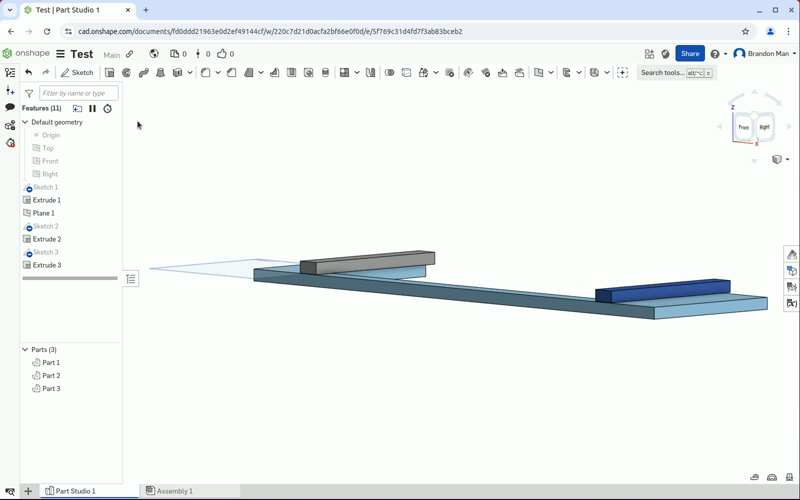
key(down, 3)
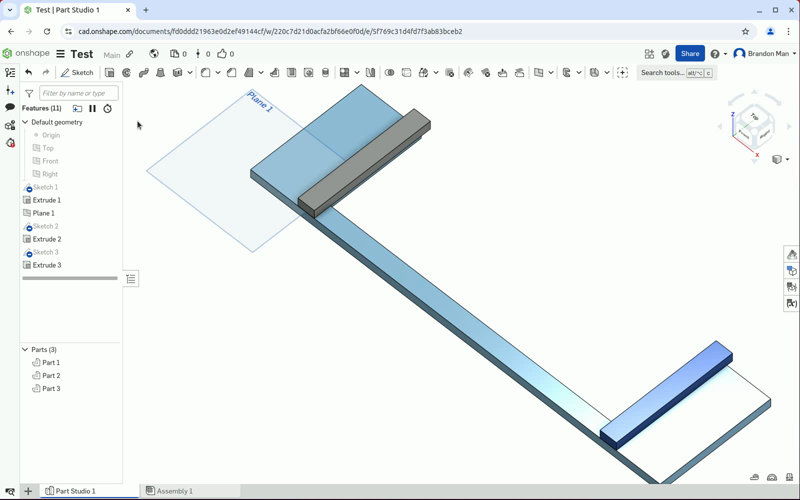
mouse_move(73, 189)
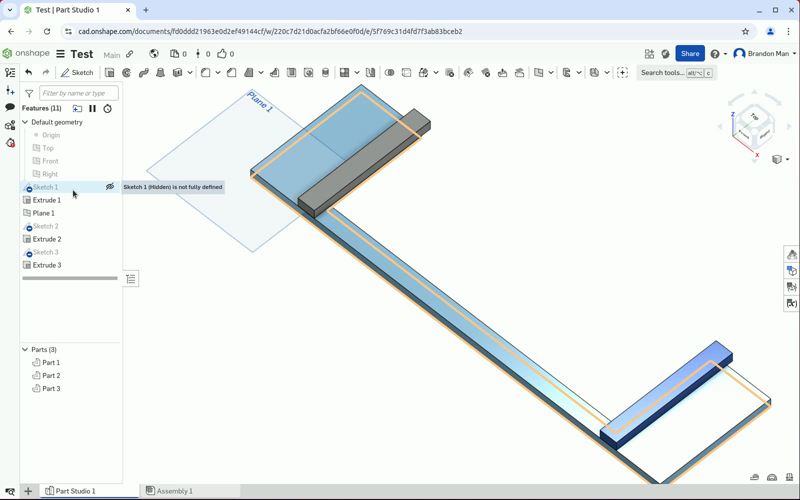
click(73, 189)